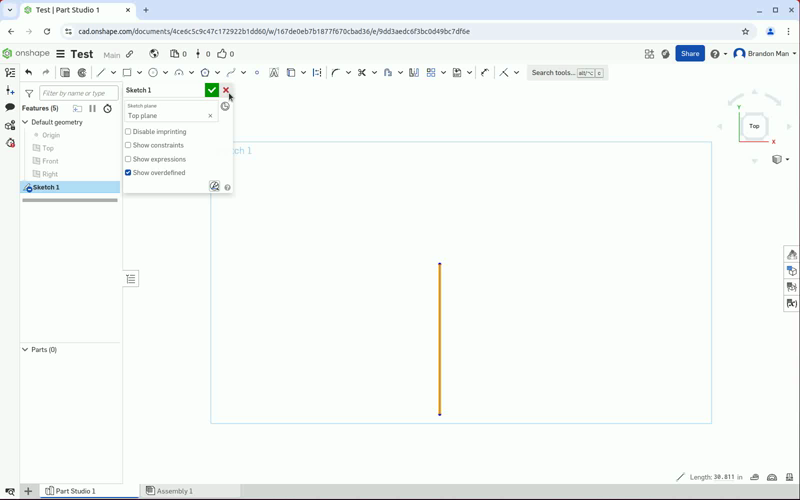
key(shift+h)
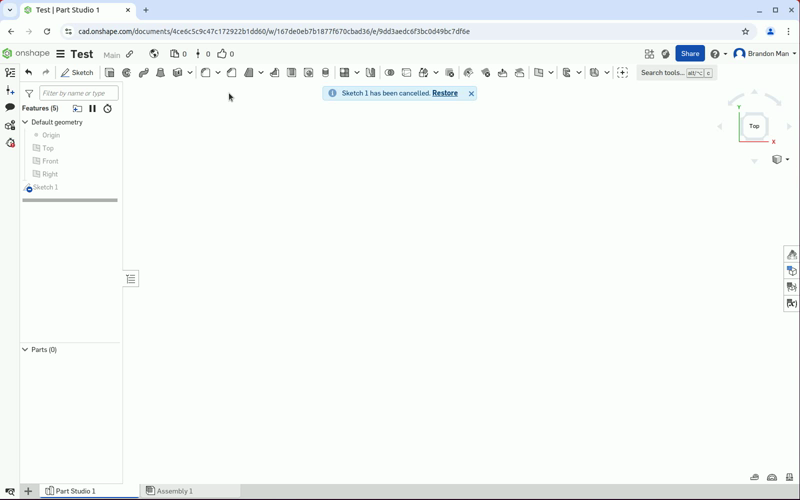
mouse_move(73, 352)
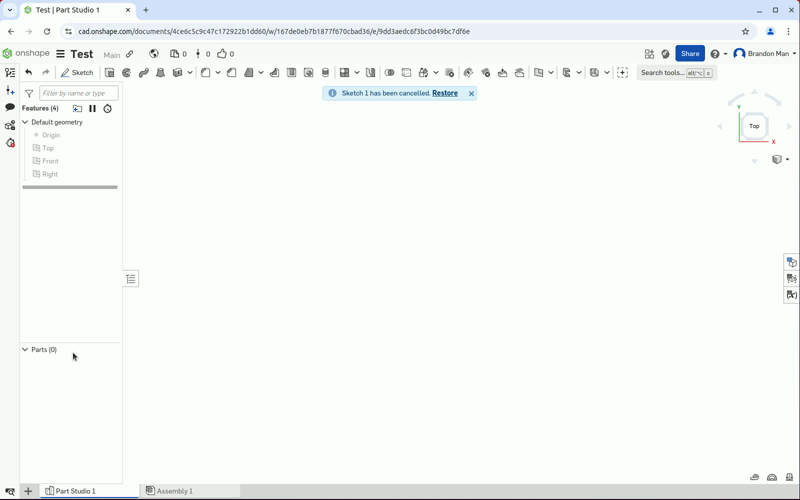
key(y)
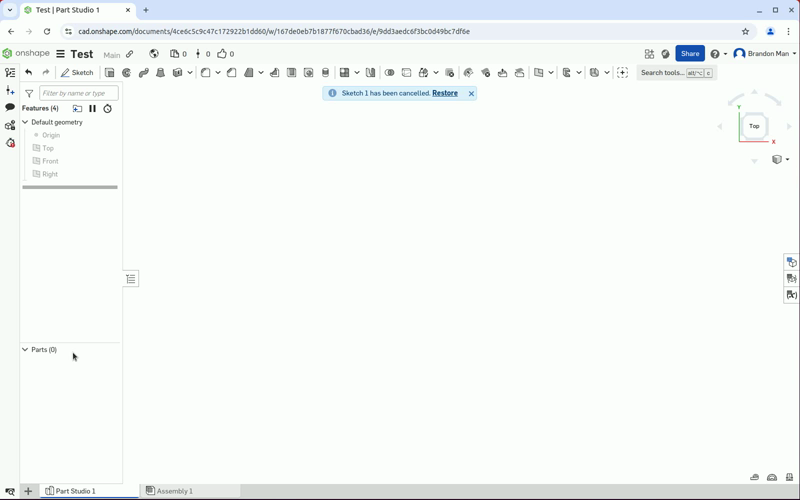
key(shift+p)
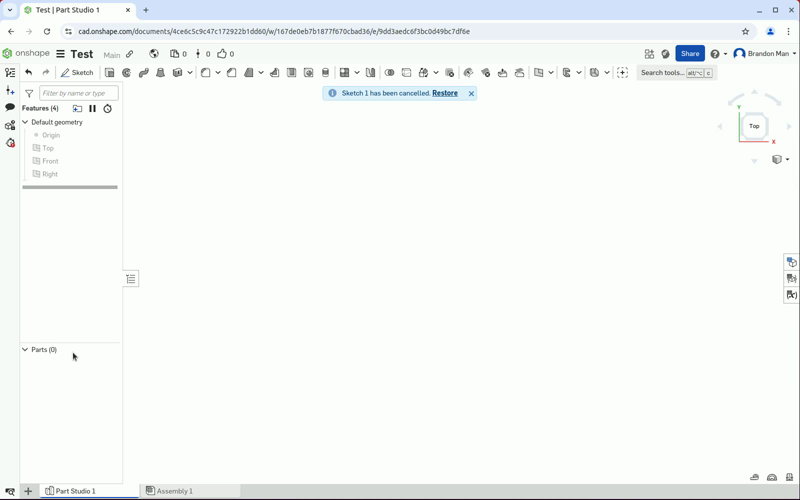
key(space)
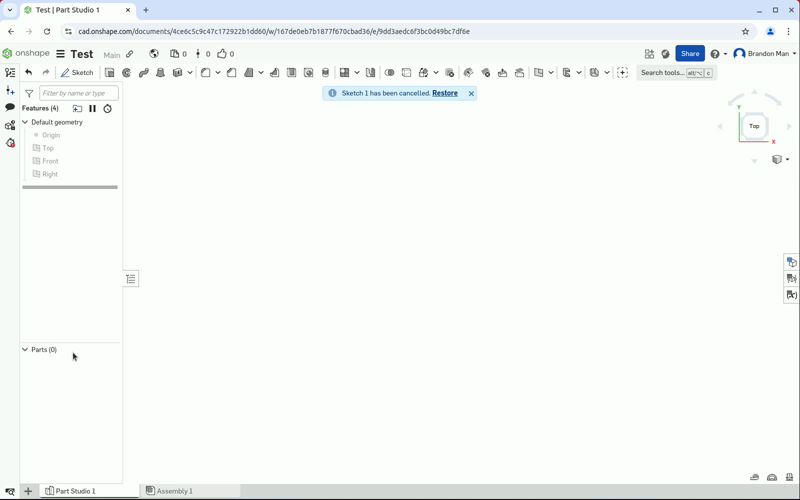
key_down(shift)
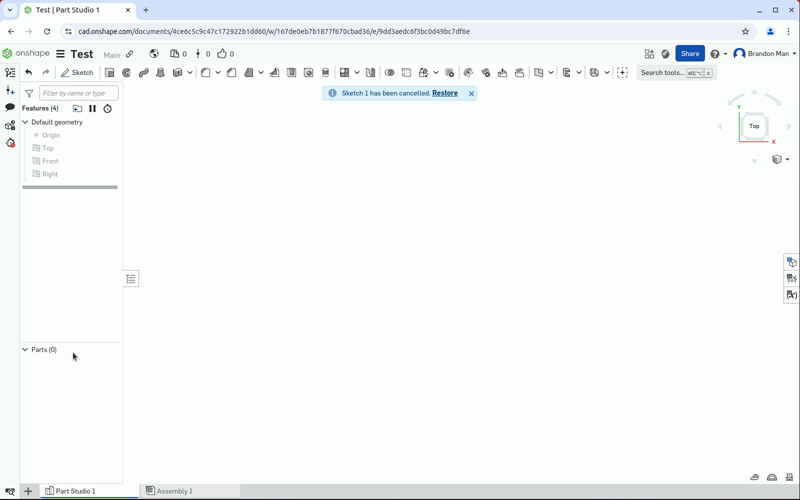
key(up)
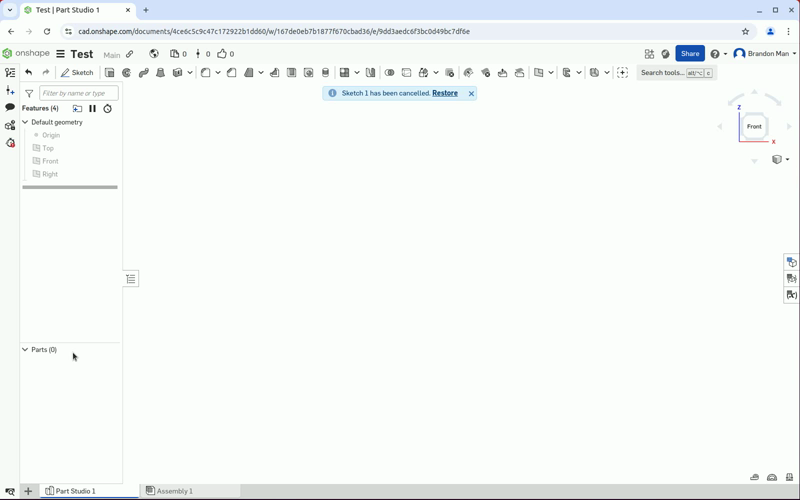
key_up(shift)
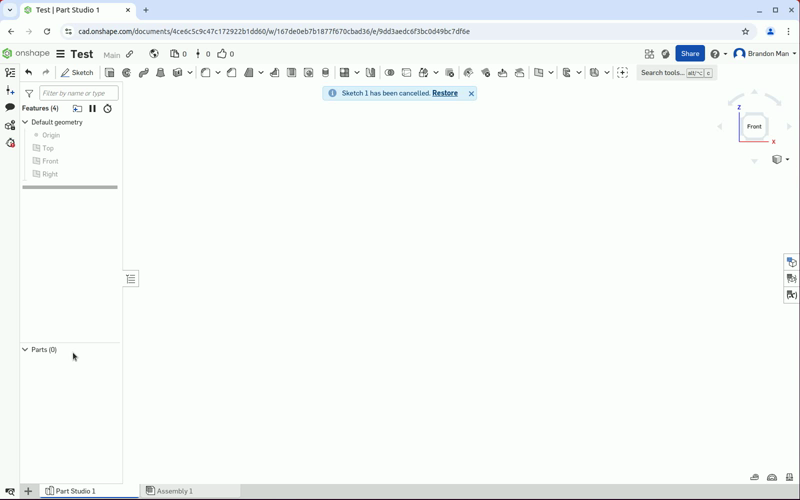
mouse_move(73, 352)
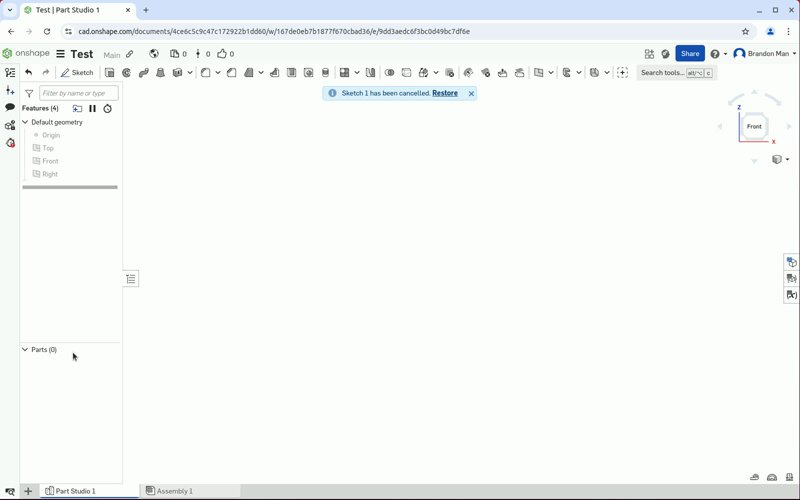
key(shift+y)
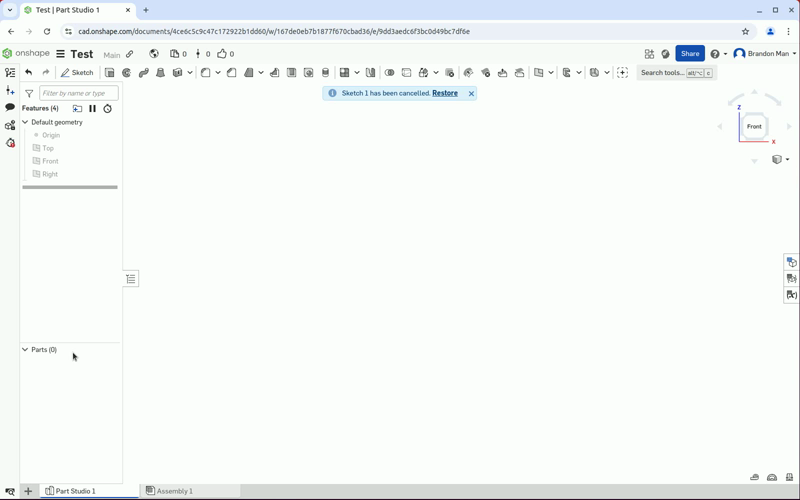
key(shift+s)
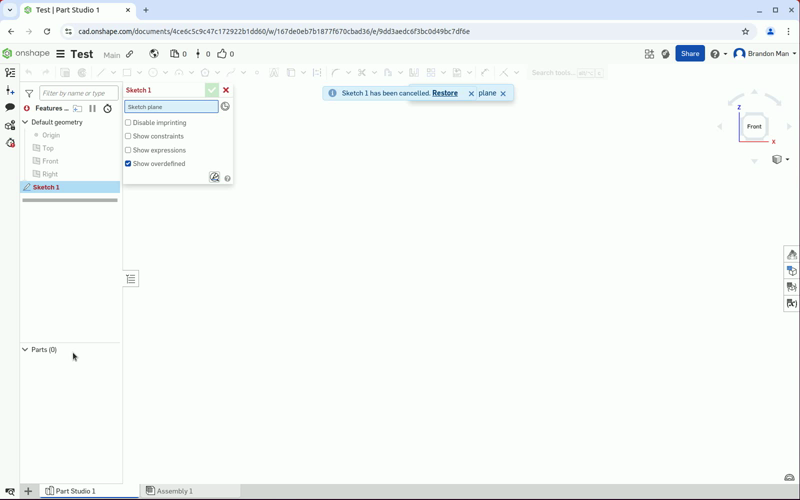
mouse_move(73, 163)
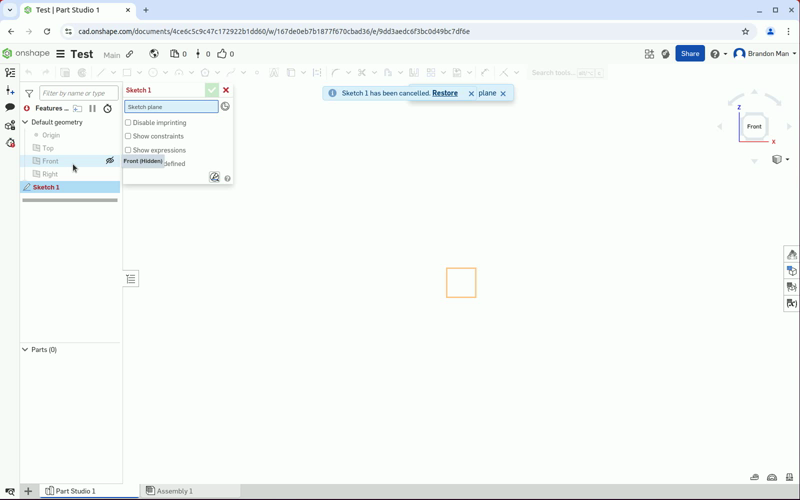
click(73, 163)
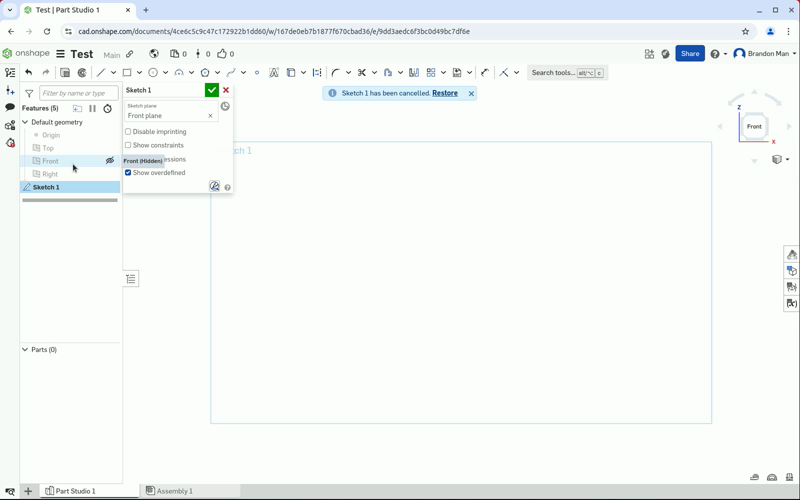
mouse_move(73, 352)
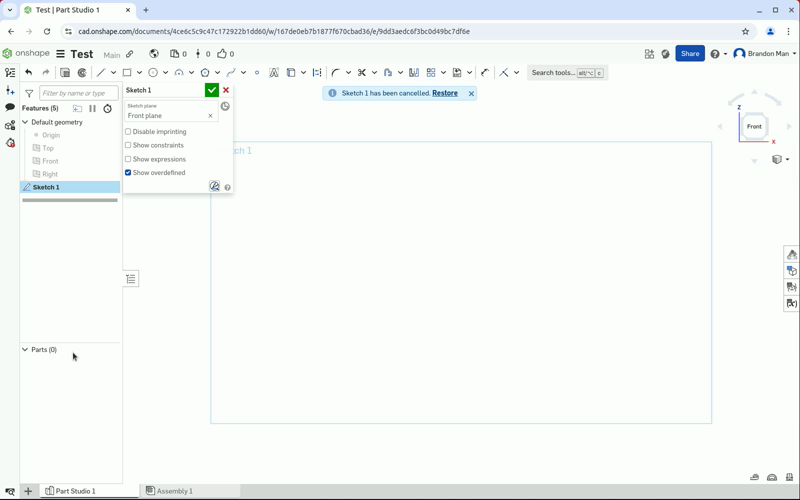
key(y)
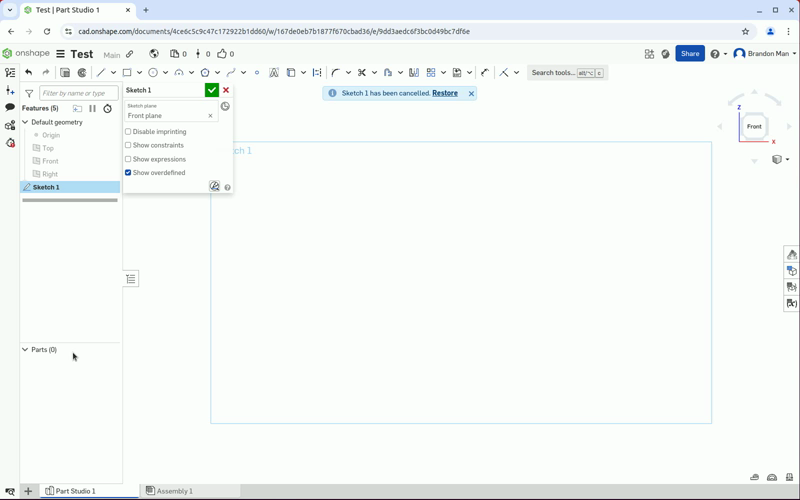
key(l)
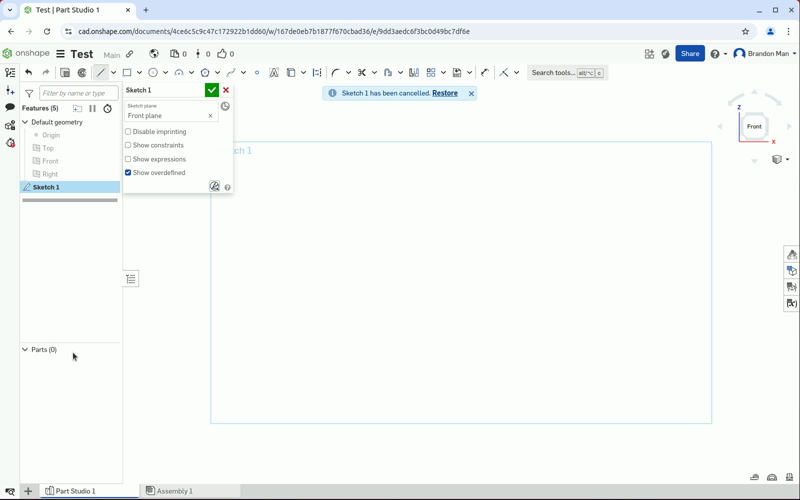
key_down(shift)
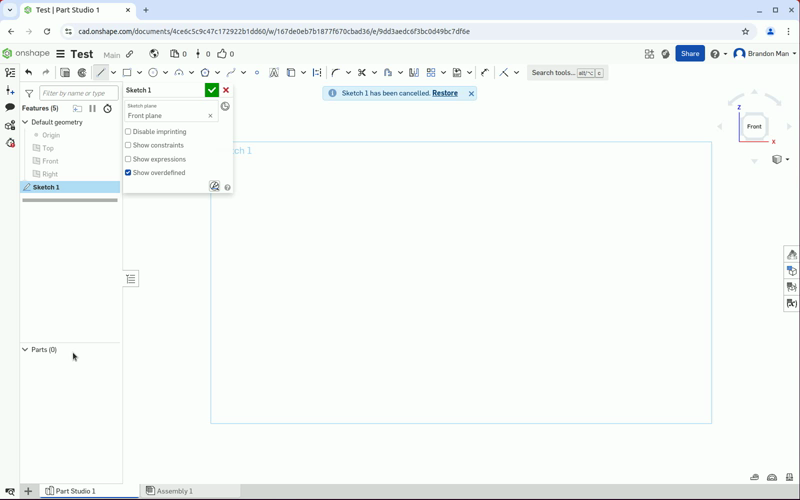
mouse_move(348, 275)
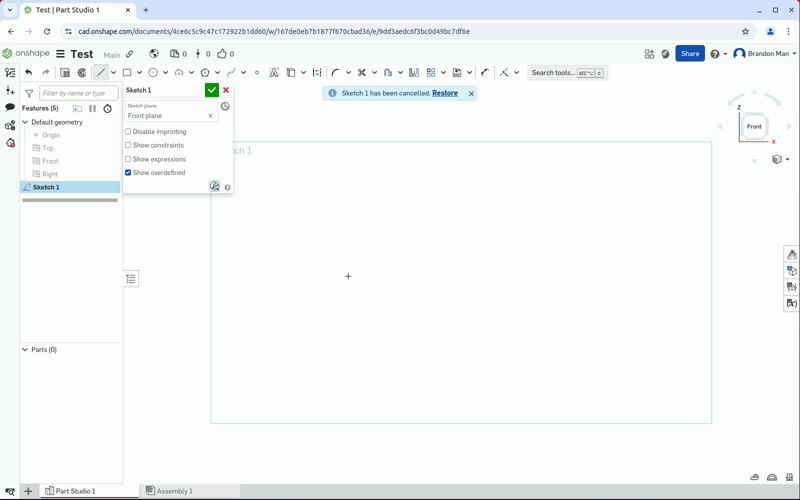
click(348, 275)
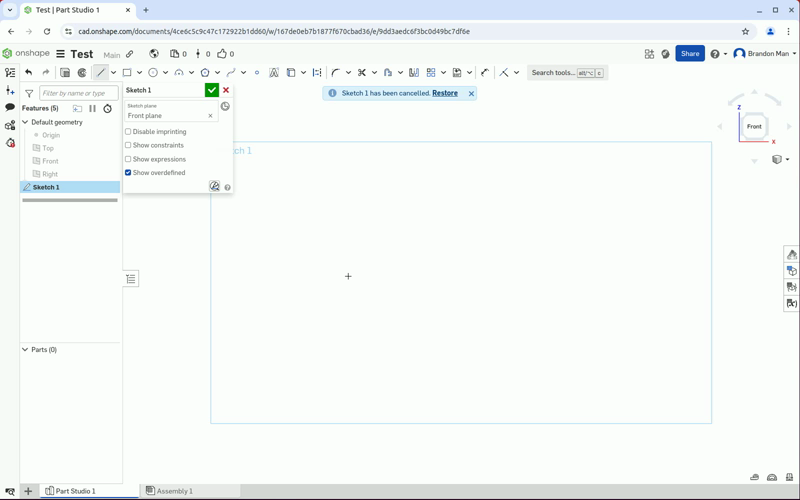
key_up(shift)
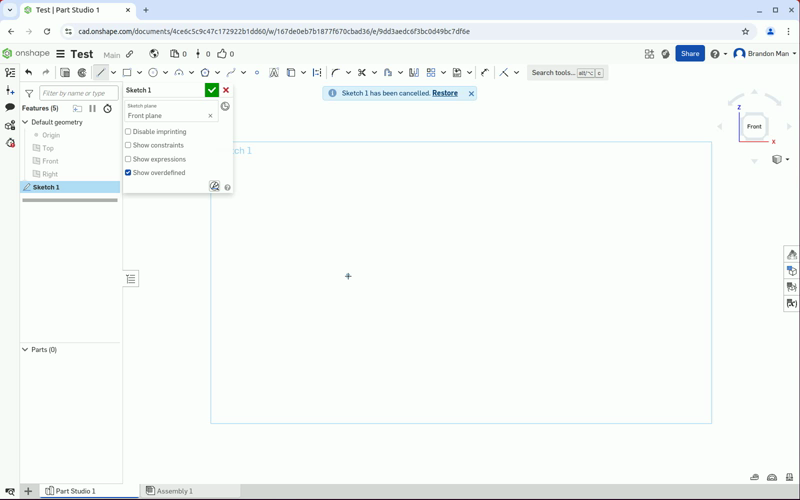
key_down(shift)
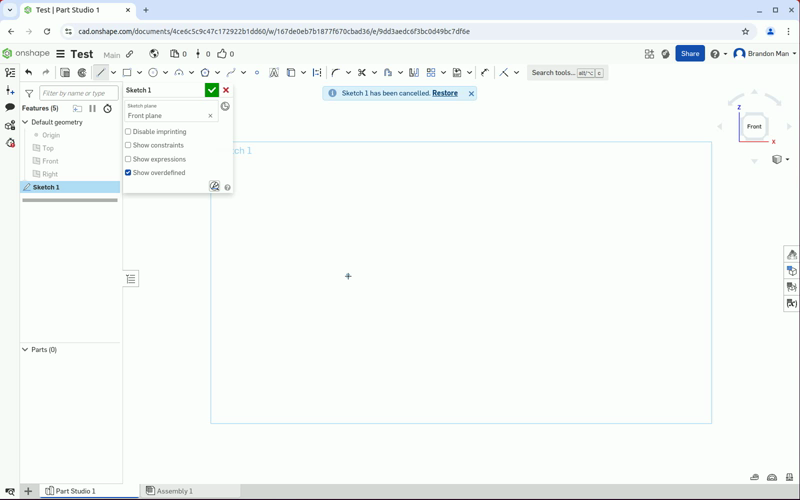
mouse_move(378, 275)
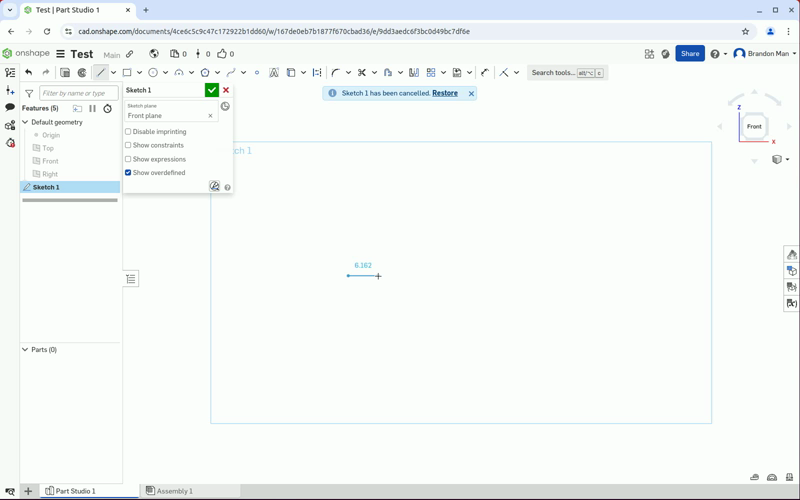
mouse_move(392, 276)
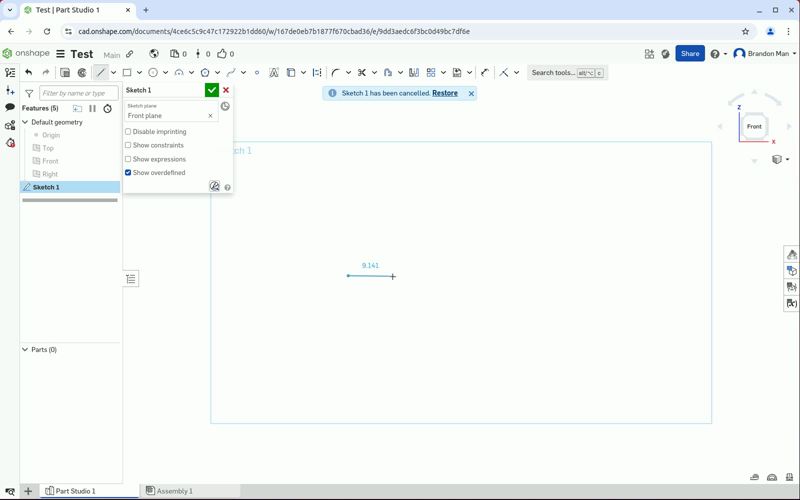
click(392, 276)
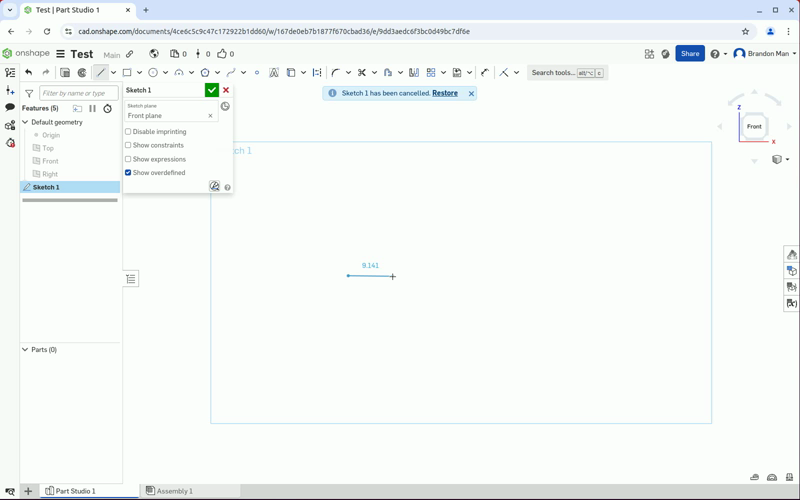
key_up(shift)
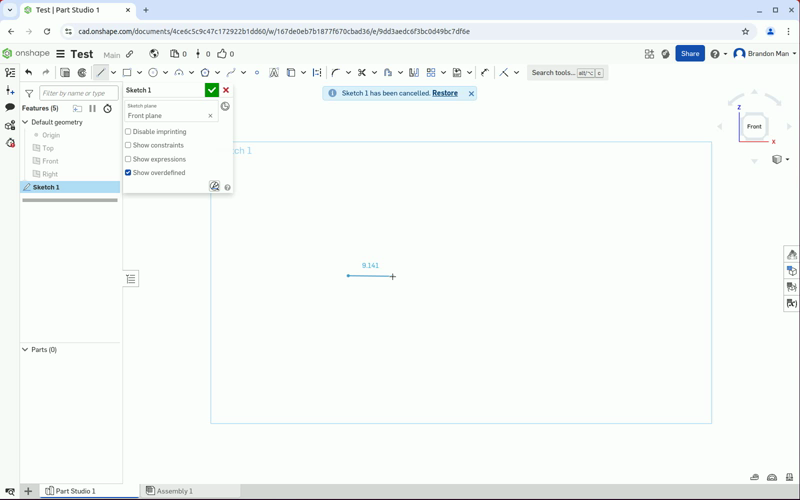
key_down(shift)
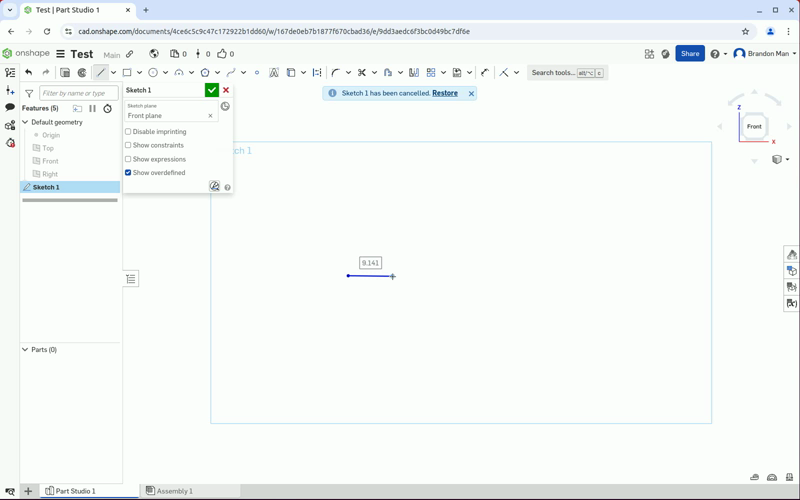
mouse_move(422, 276)
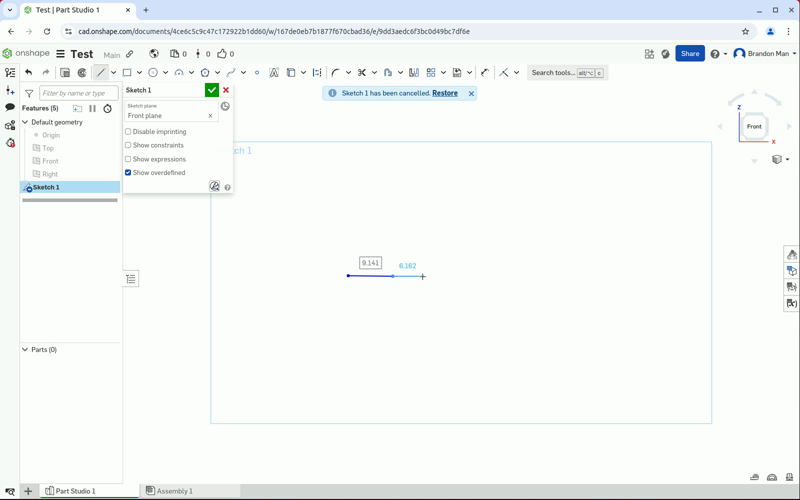
mouse_move(392, 225)
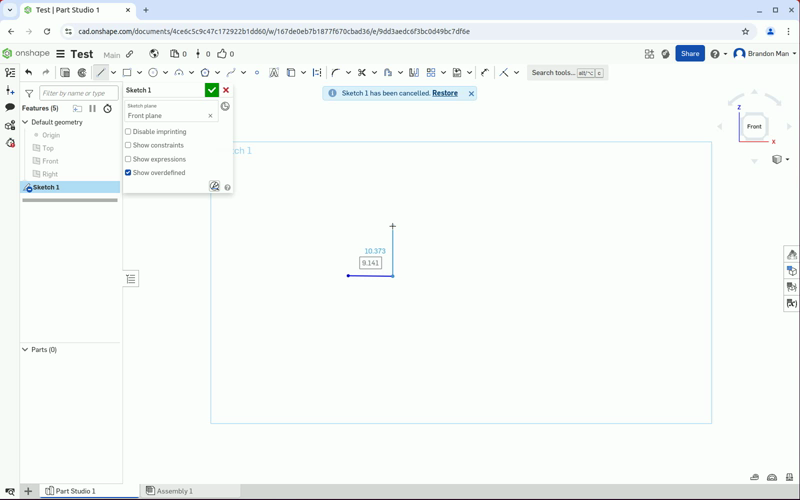
click(392, 225)
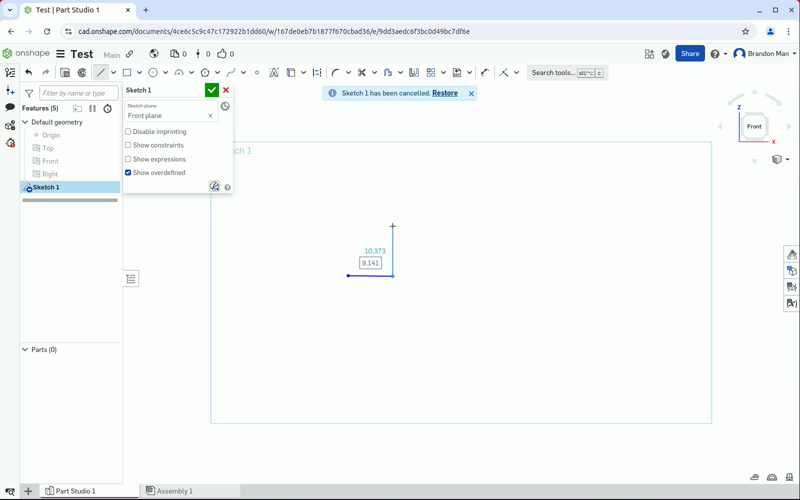
key_up(shift)
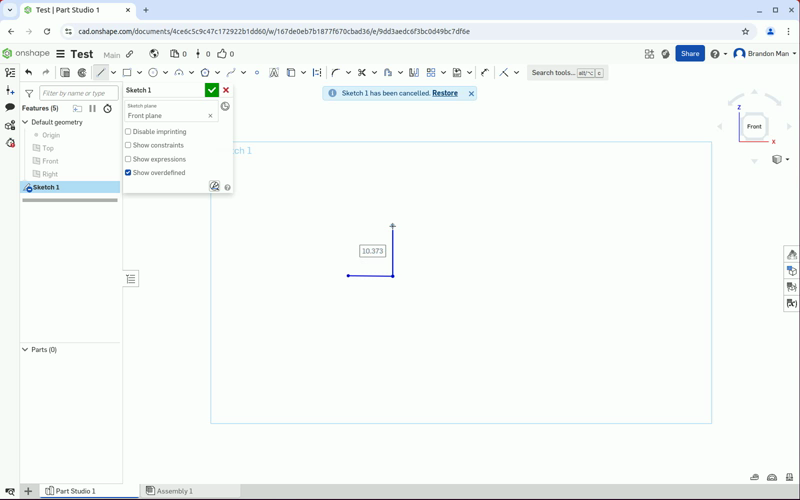
key_down(shift)
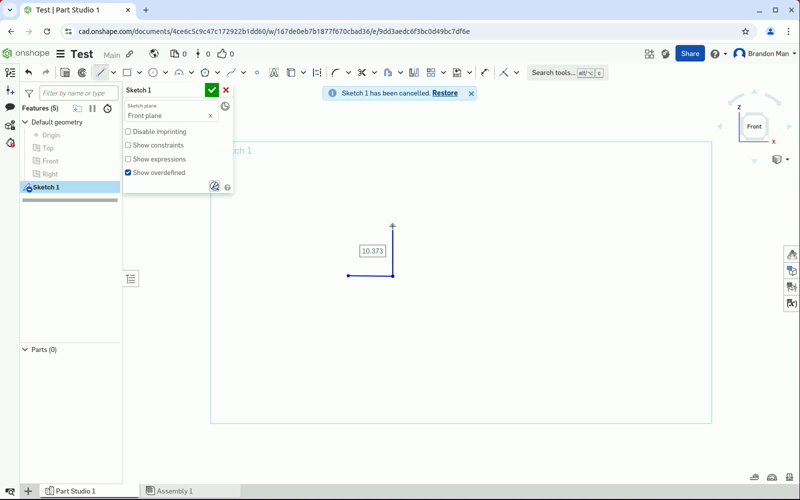
mouse_move(422, 225)
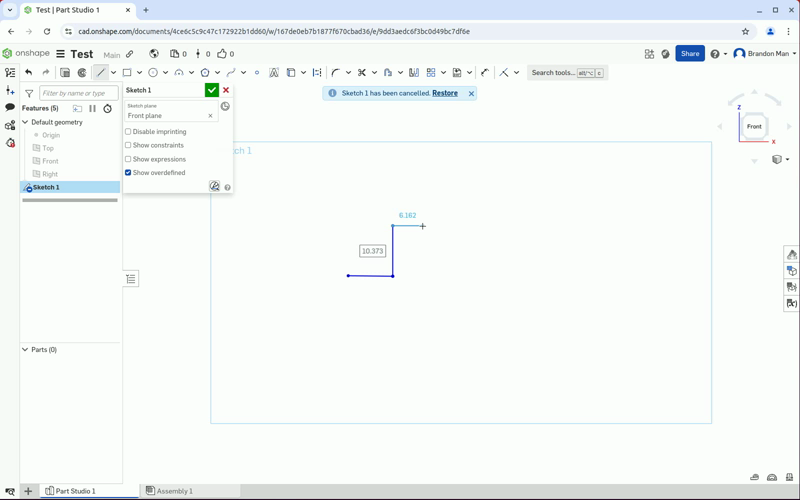
mouse_move(348, 225)
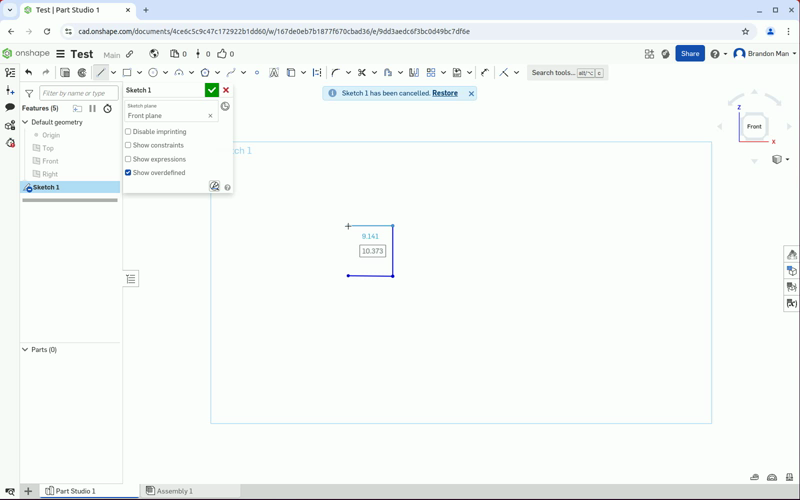
click(348, 225)
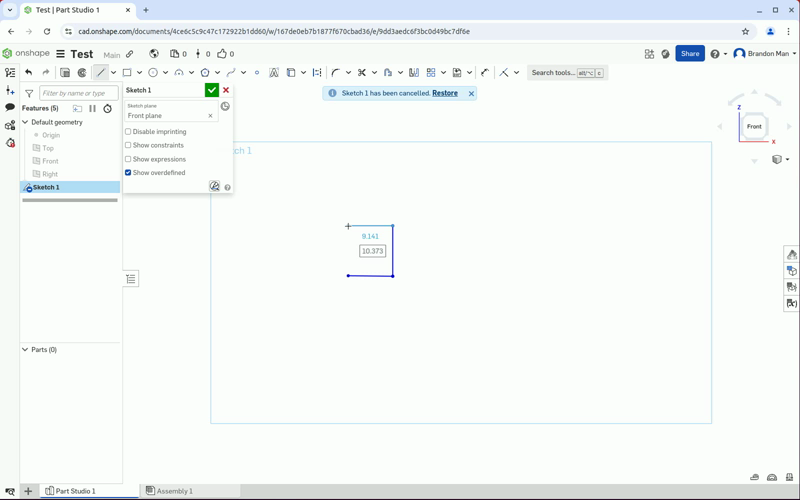
key_up(shift)
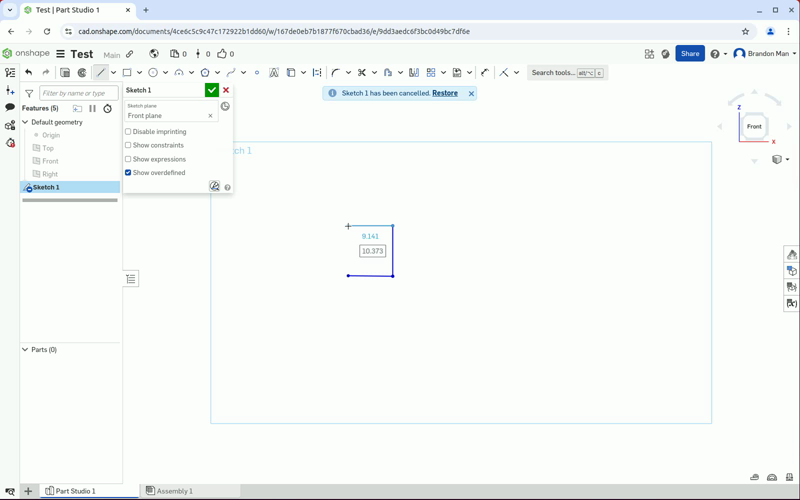
mouse_move(378, 225)
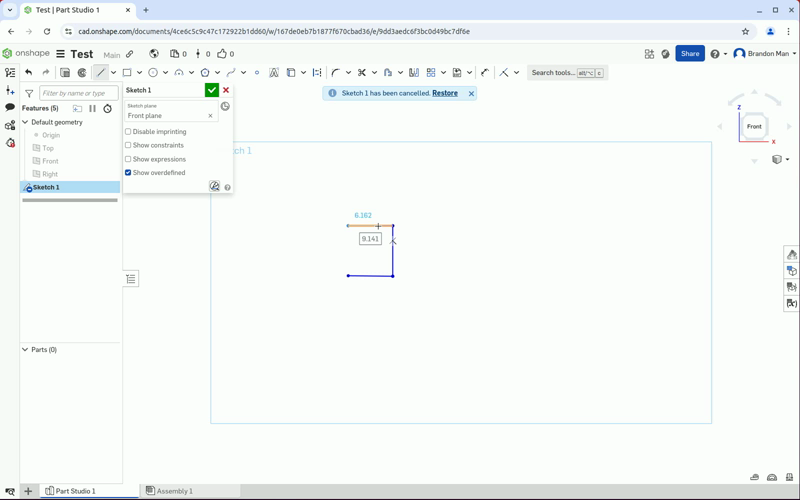
key_down(shift)
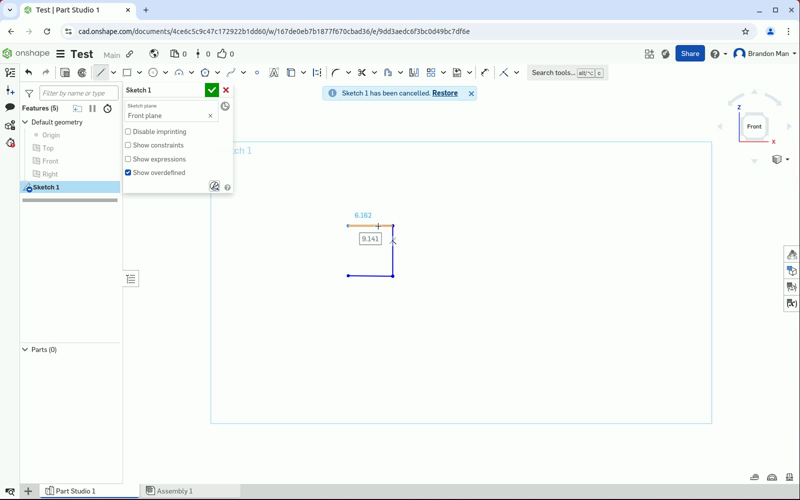
mouse_move(348, 275)
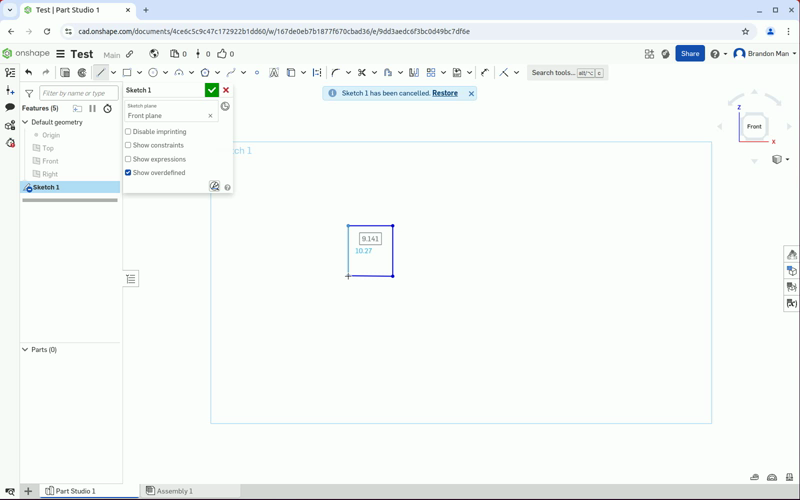
key_up(shift)
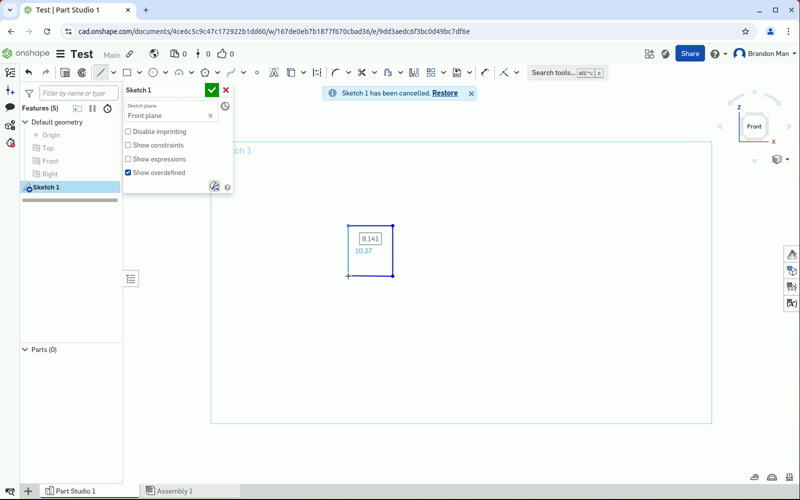
click(348, 275)
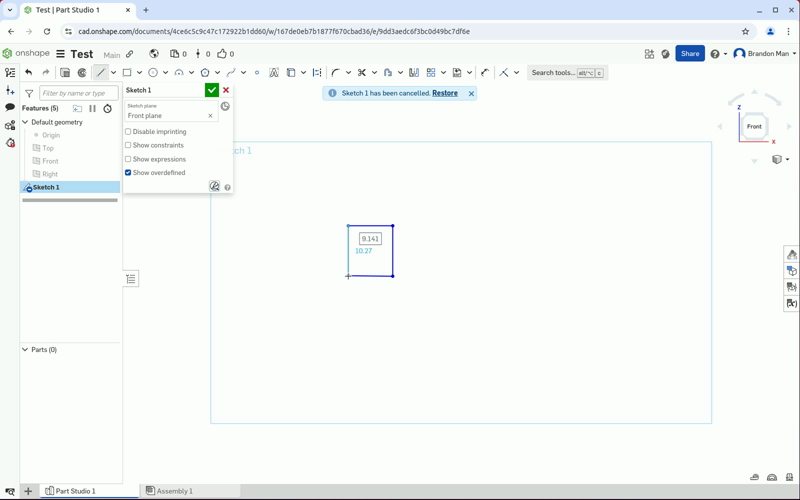
key(esc)
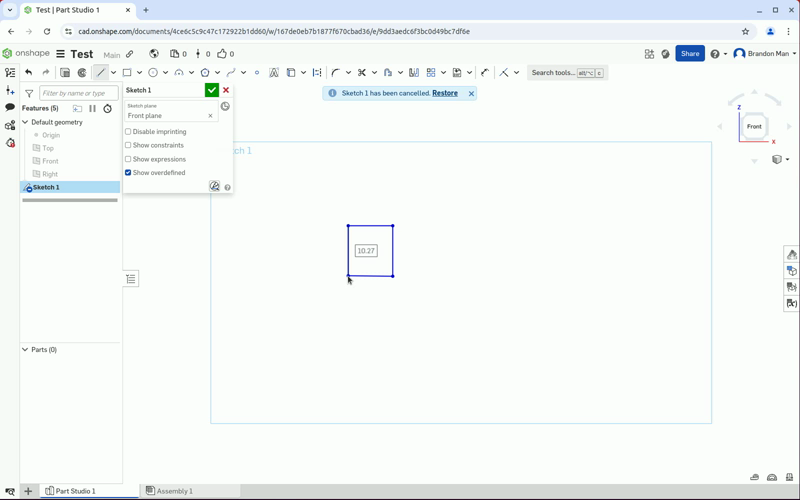
mouse_move(359, 262)
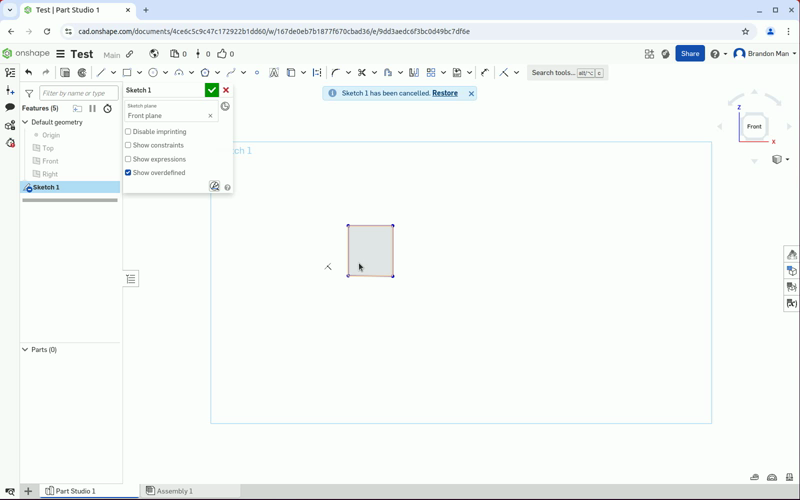
click(359, 262)
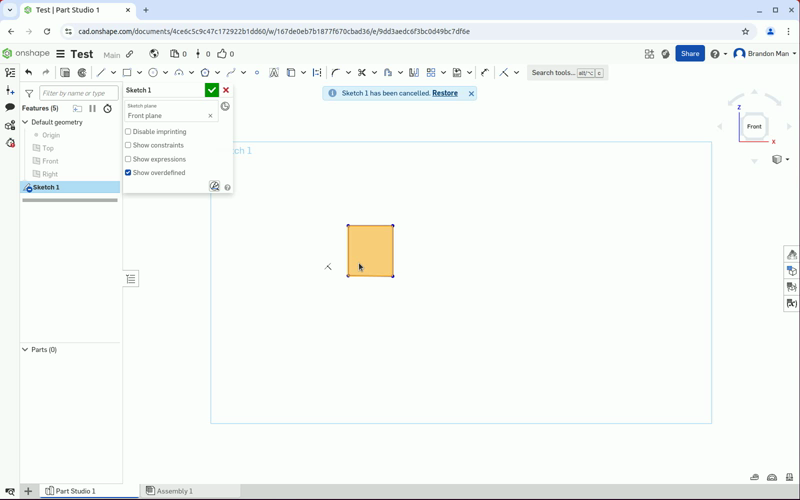
mouse_move(73, 352)
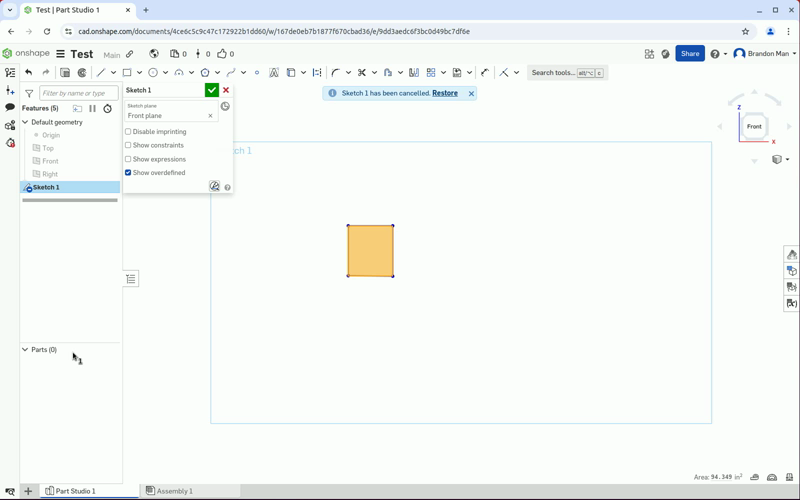
key(shift+y)
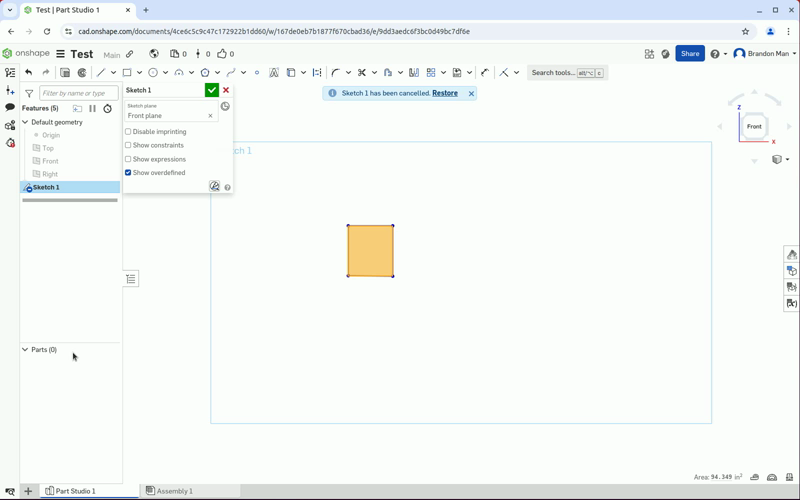
key(shift+e)
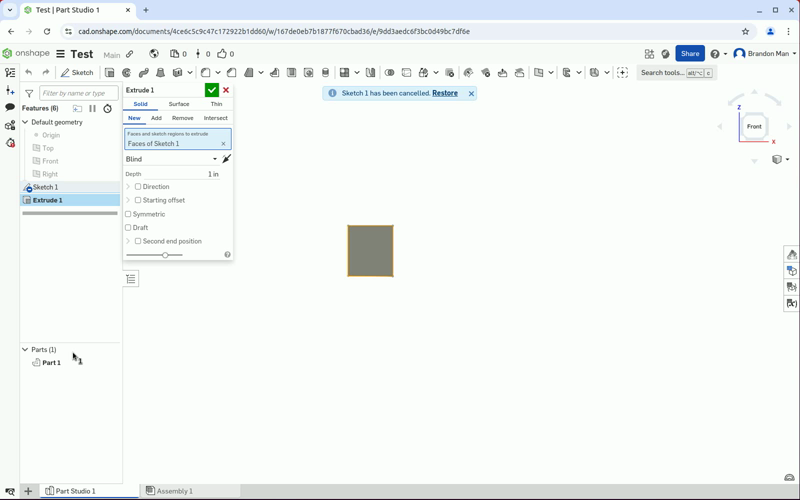
mouse_move(143, 106)
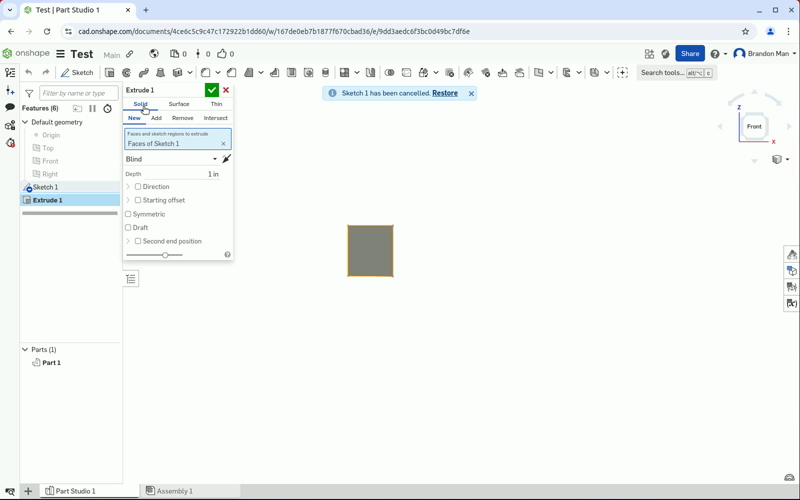
click(143, 106)
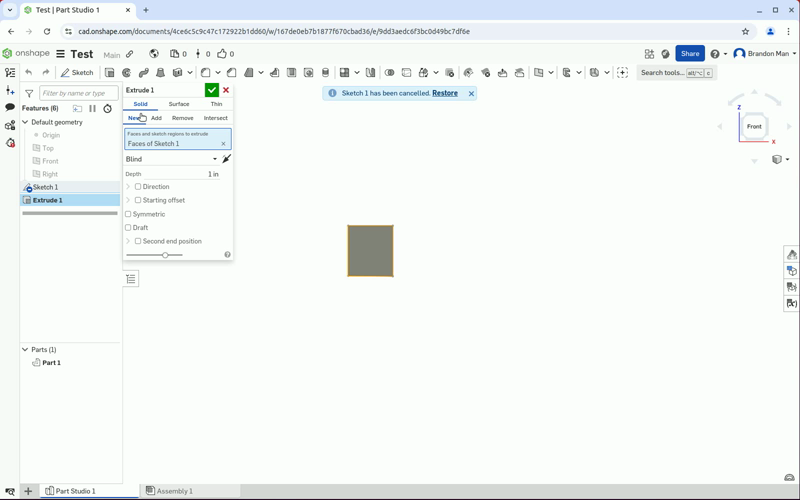
mouse_move(137, 120)
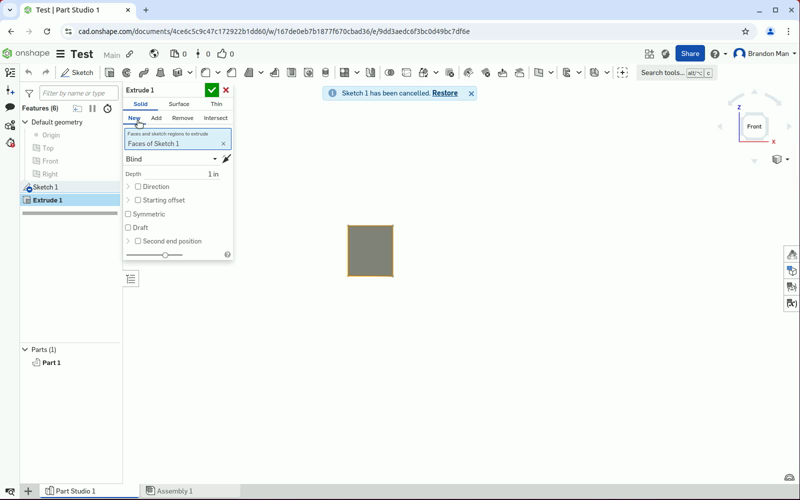
click(137, 120)
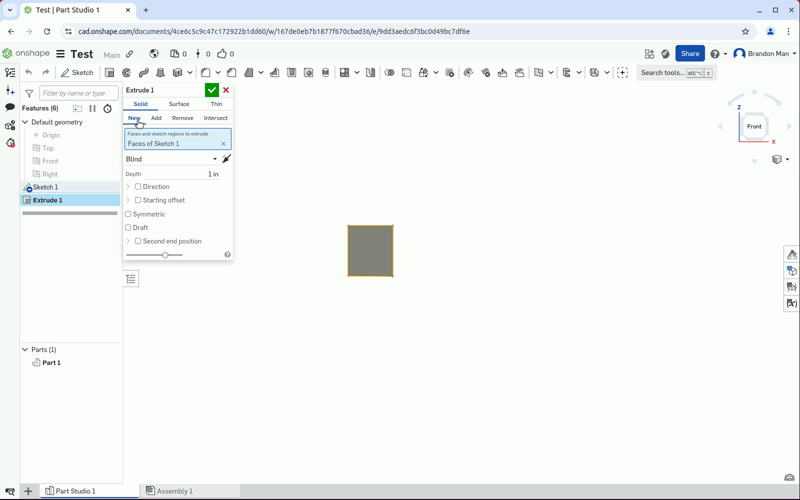
key(tab, 4)
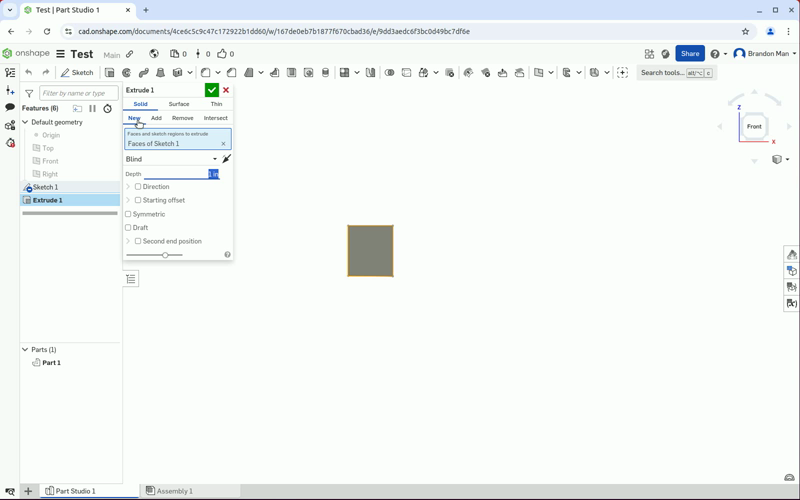
text(5.777)
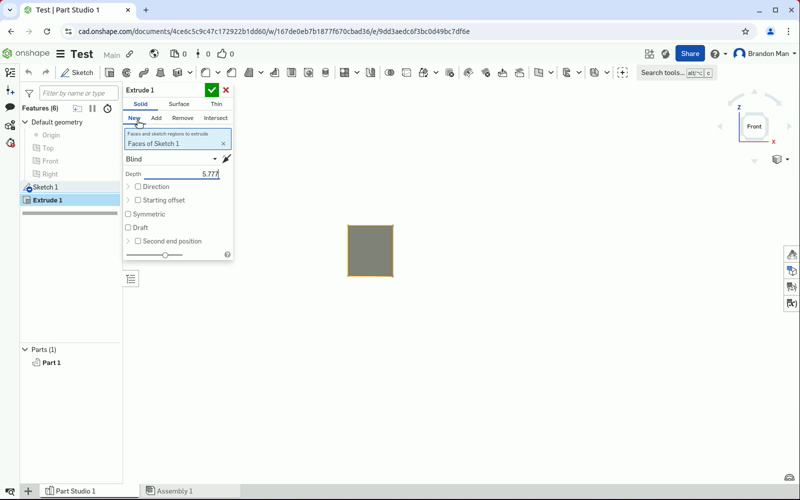
key(enter)
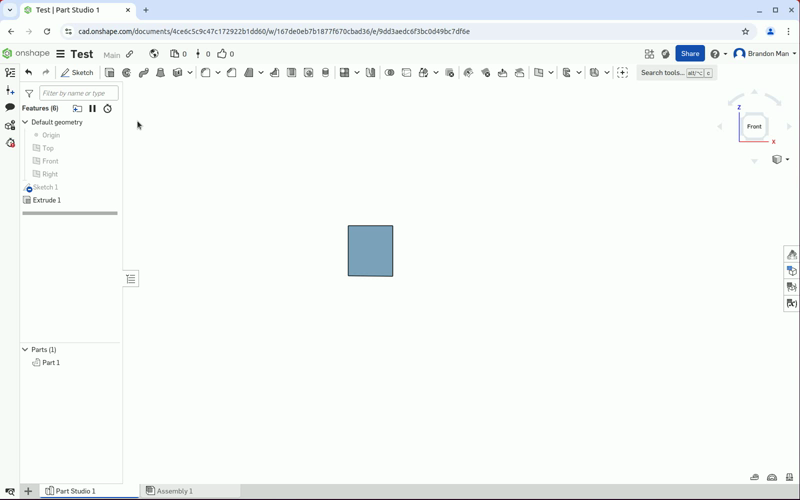
key(shift+h)
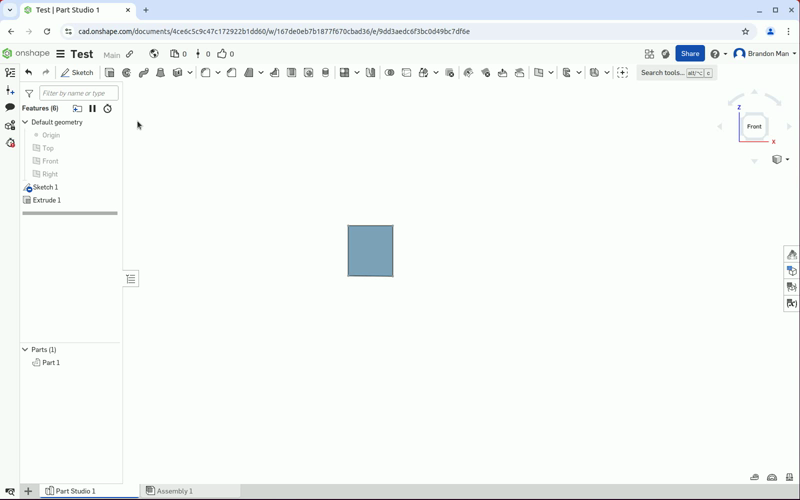
key(shift+h)
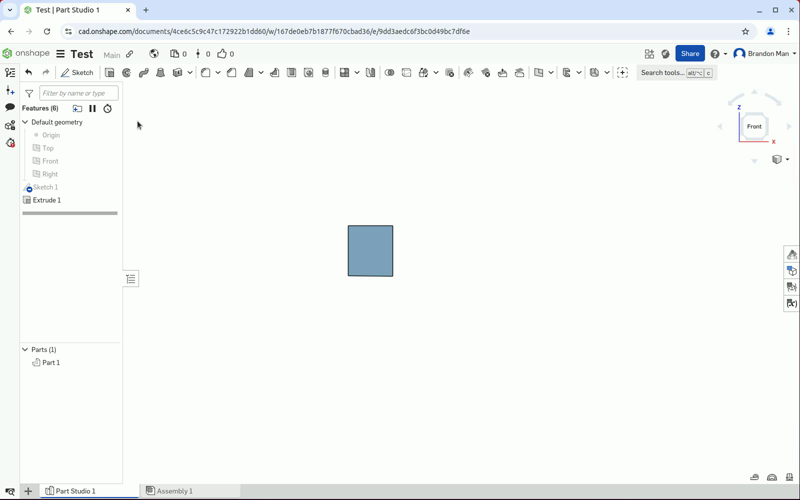
mouse_move(73, 189)
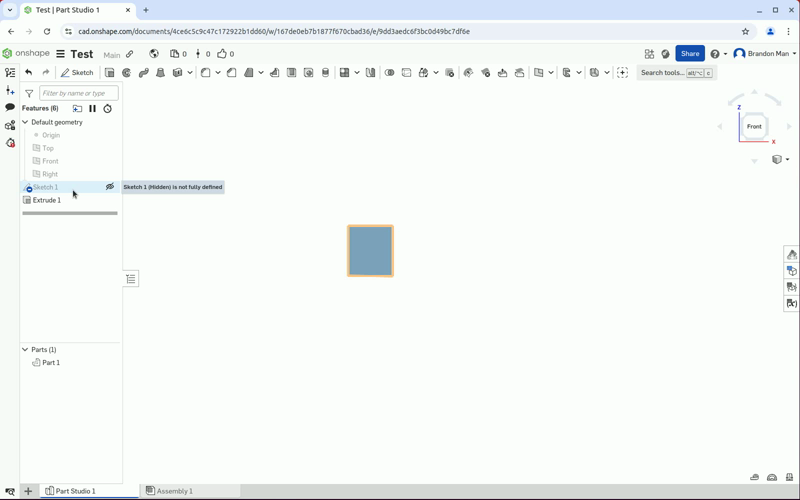
click(73, 189)
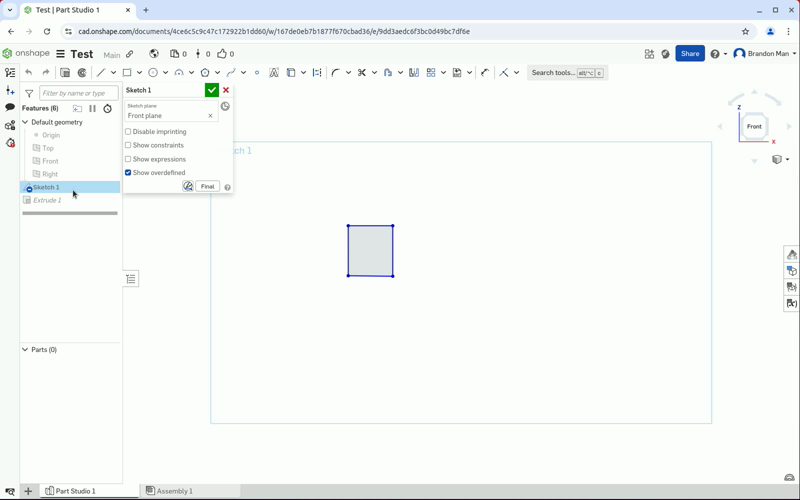
mouse_move(229, 92)
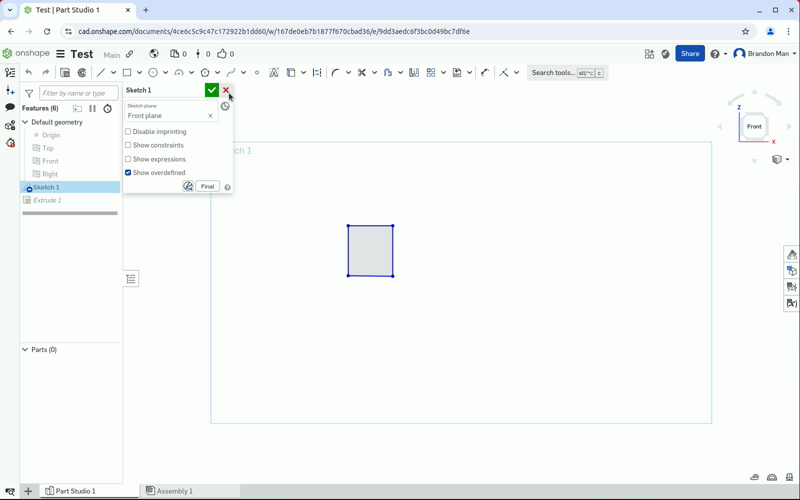
click(229, 92)
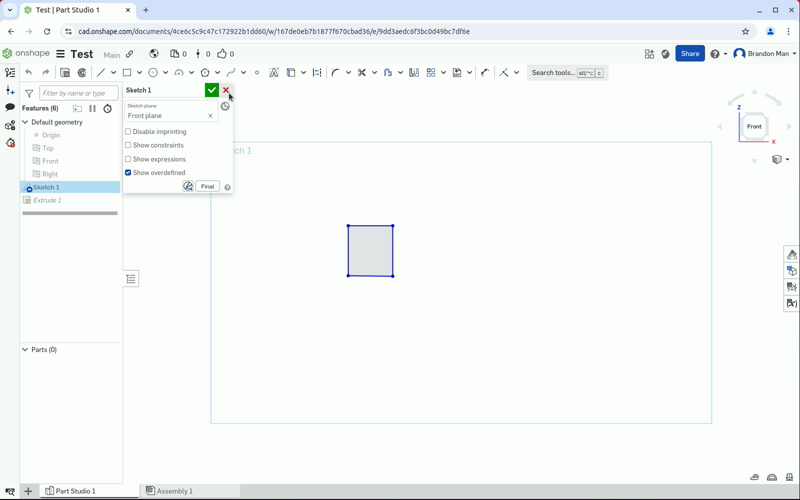
key(shift+s)
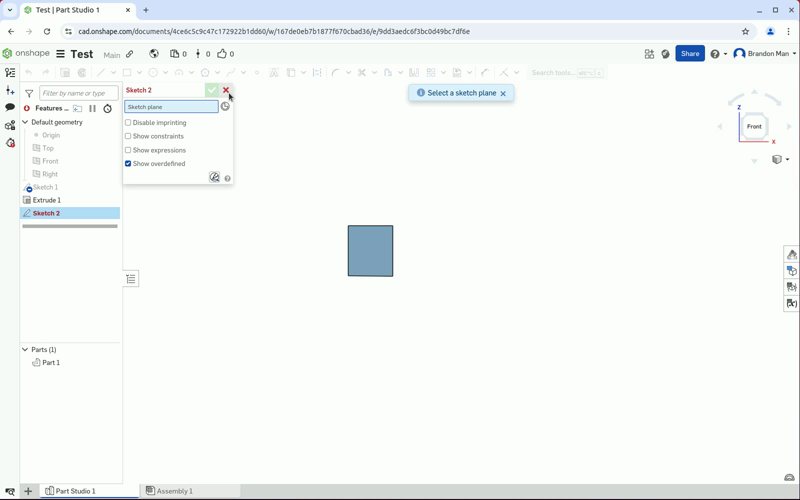
mouse_move(73, 163)
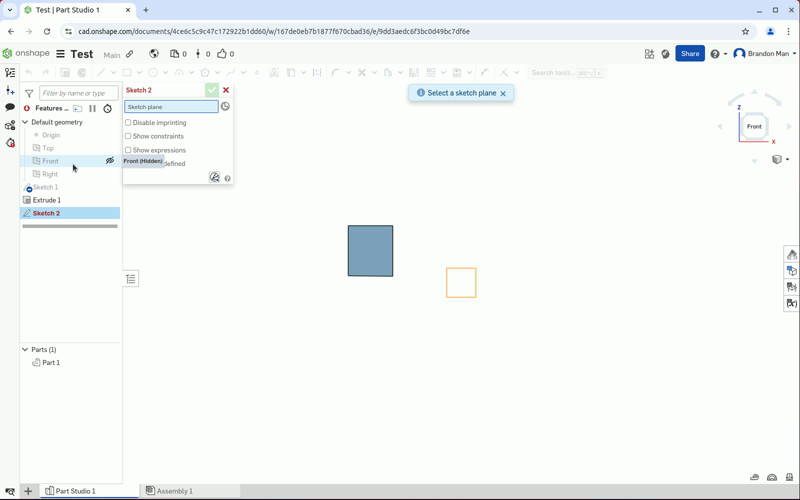
click(73, 163)
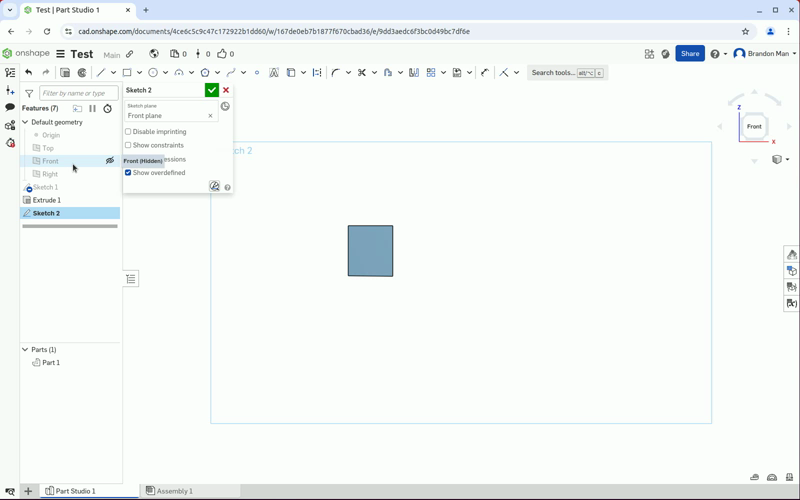
mouse_move(73, 352)
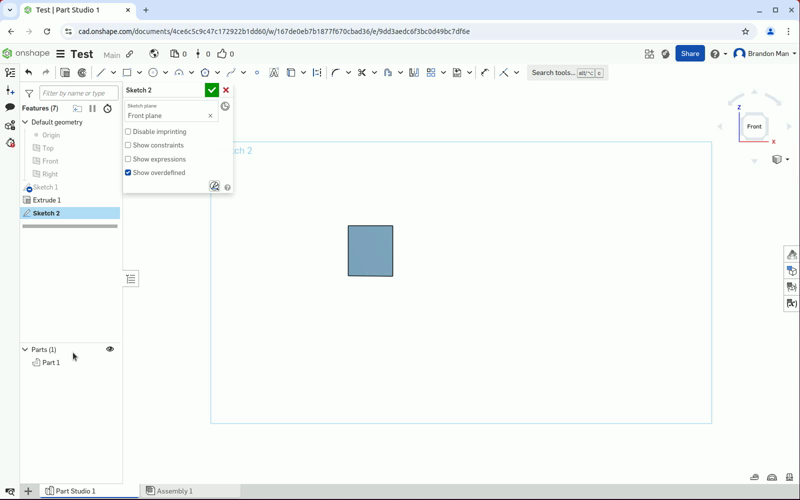
key(y)
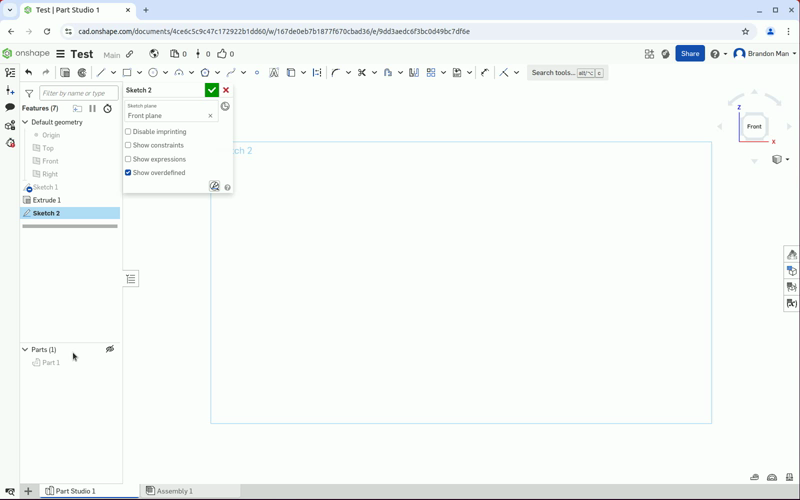
key(l)
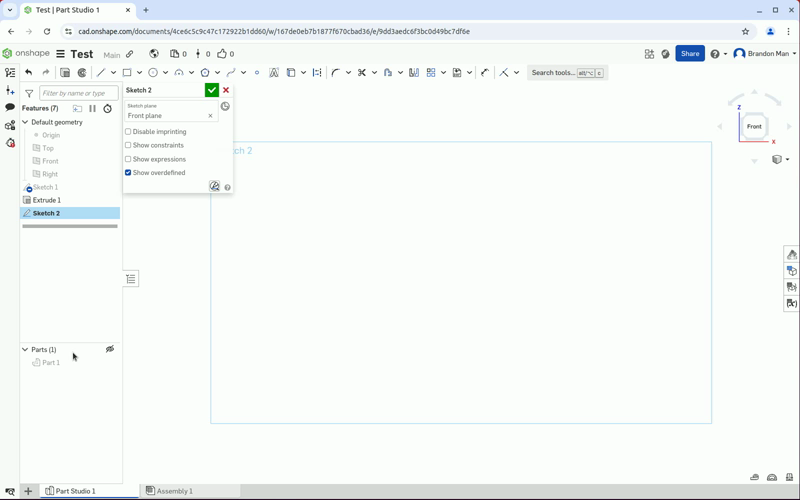
key_down(shift)
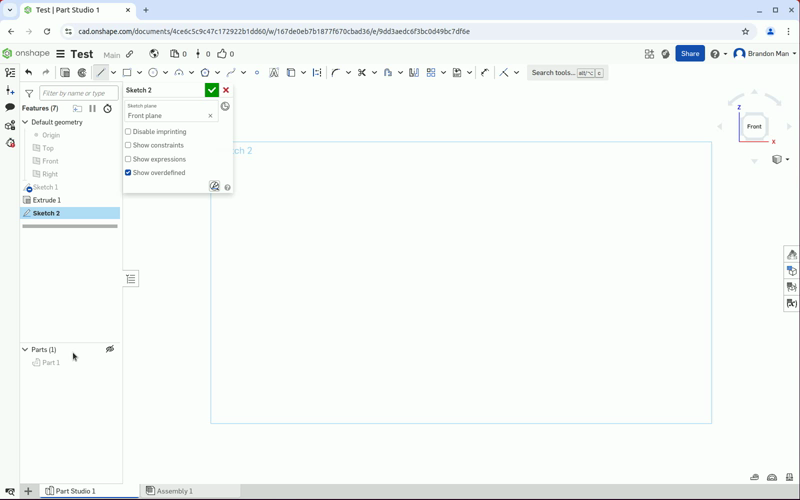
mouse_move(431, 308)
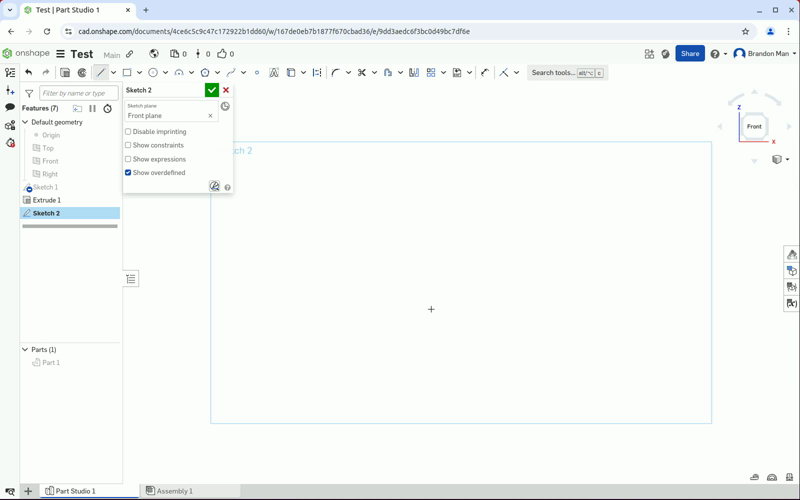
click(431, 308)
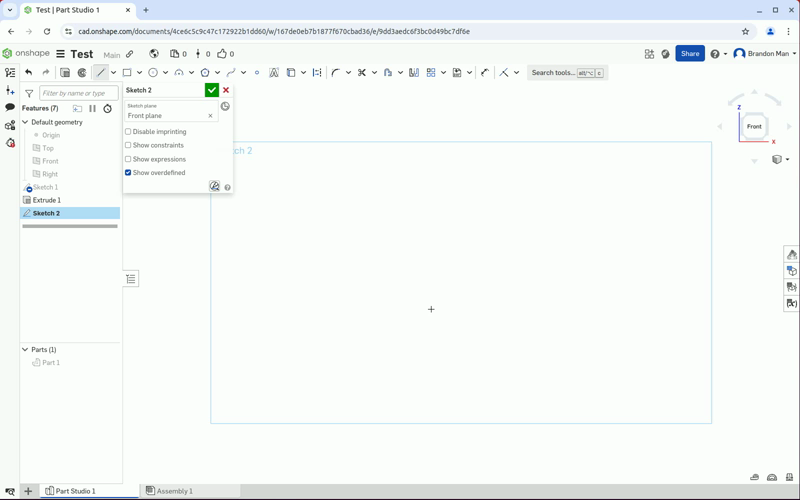
key_up(shift)
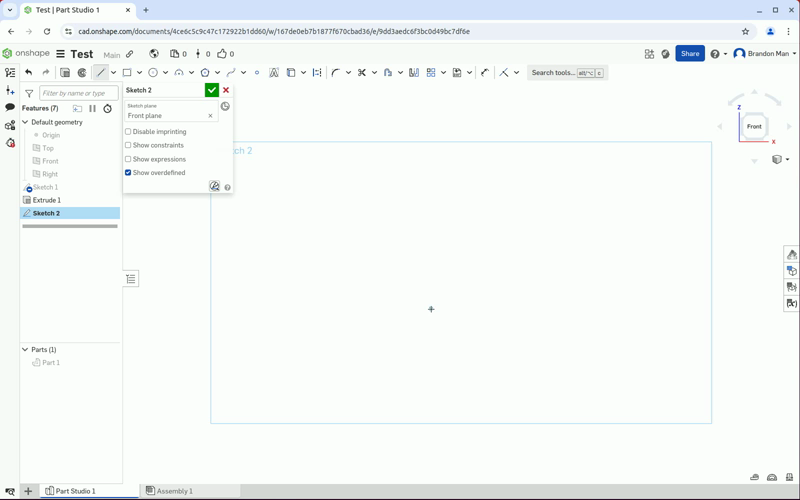
key_down(shift)
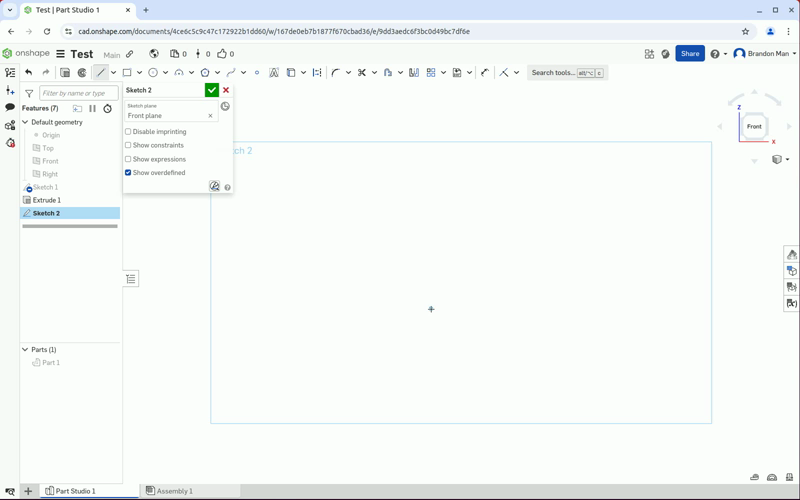
mouse_move(461, 308)
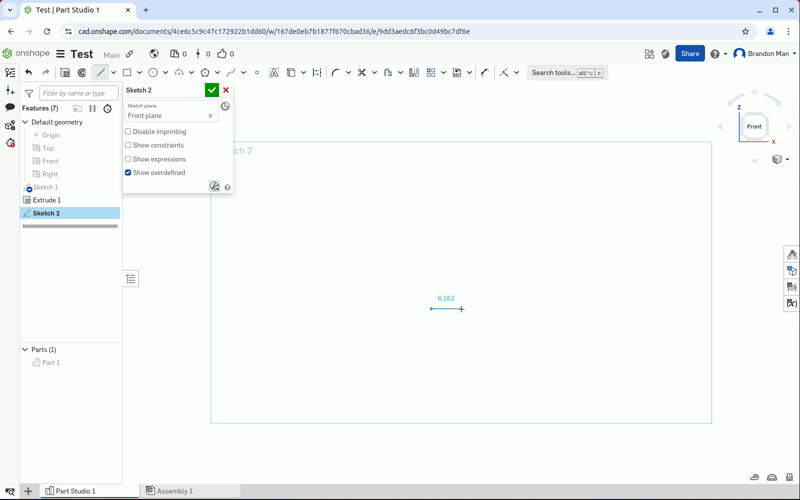
mouse_move(470, 308)
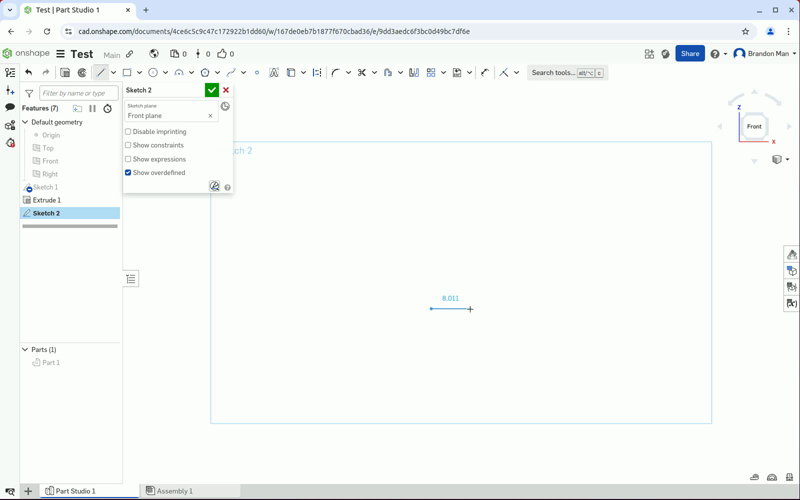
click(470, 308)
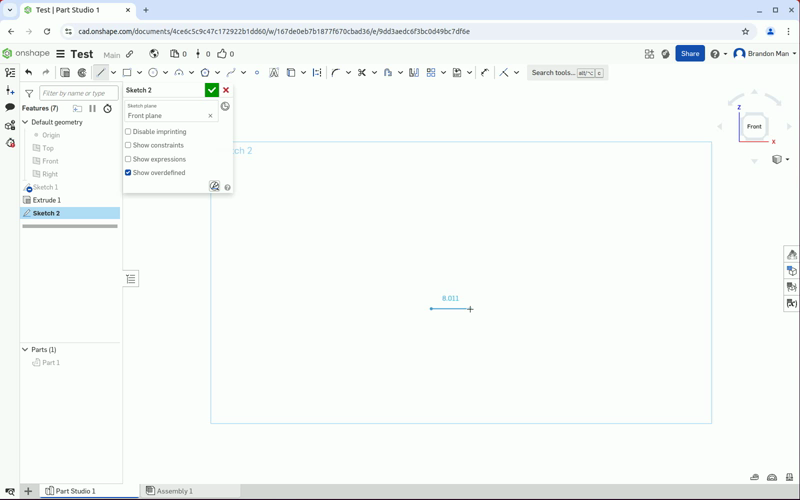
key_up(shift)
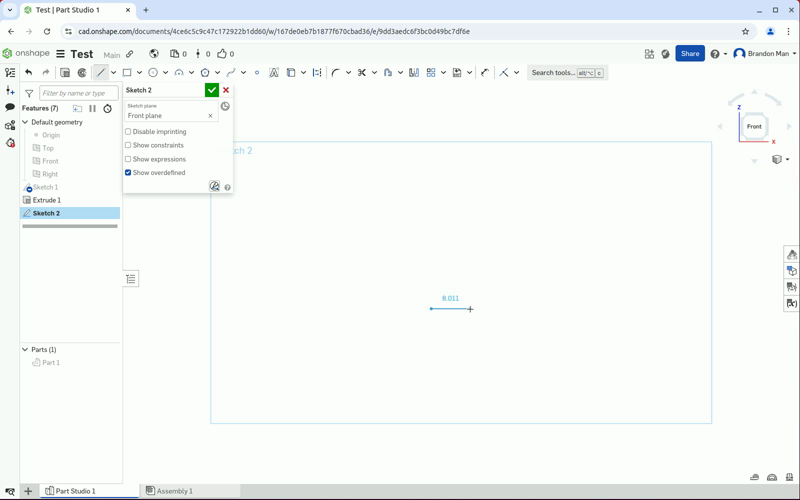
key_down(shift)
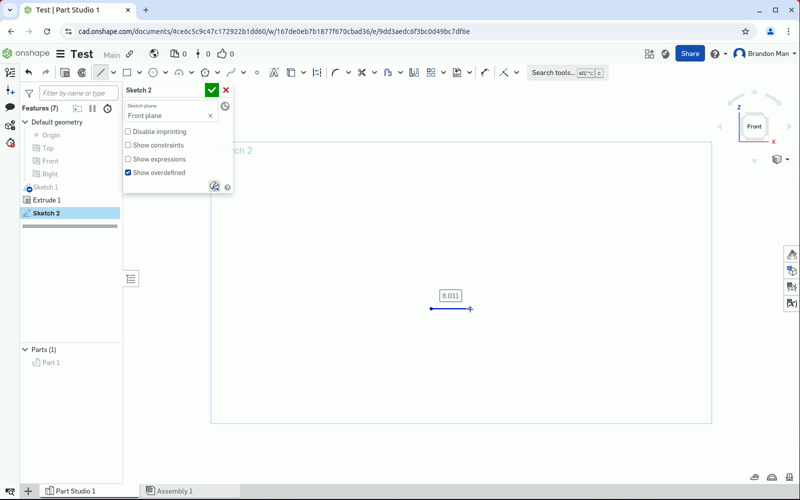
mouse_move(500, 308)
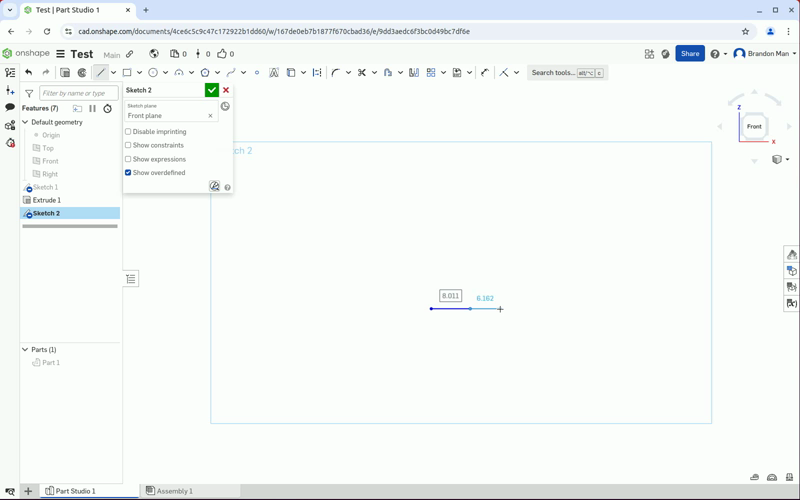
mouse_move(470, 265)
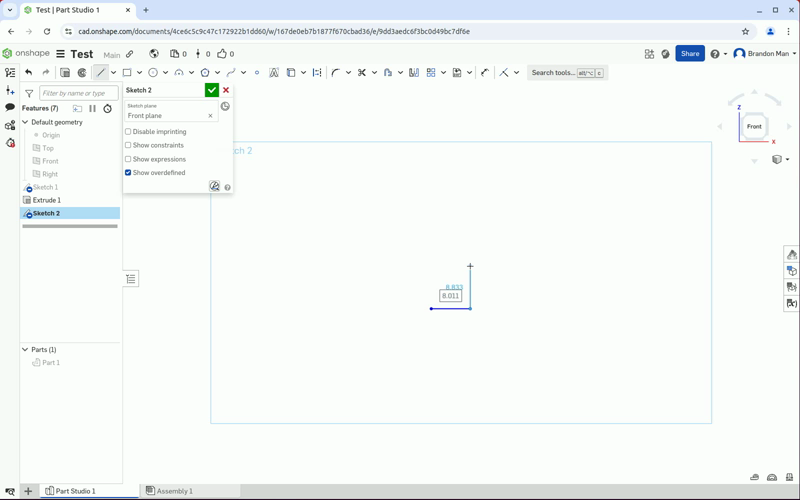
click(470, 265)
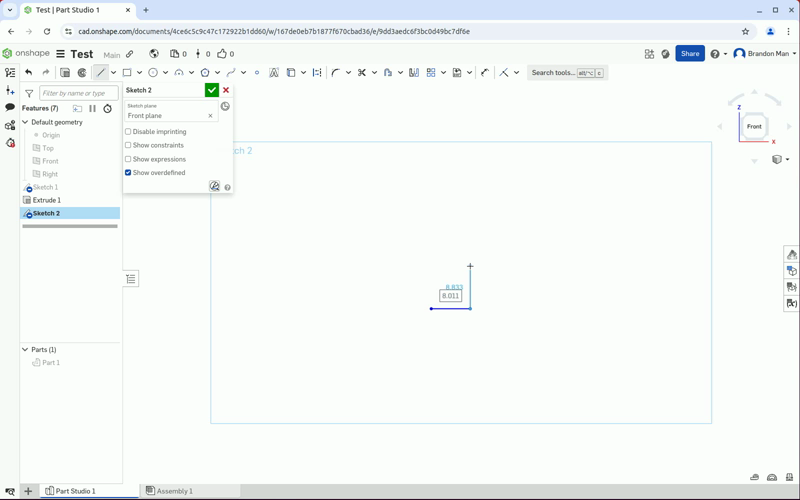
key_up(shift)
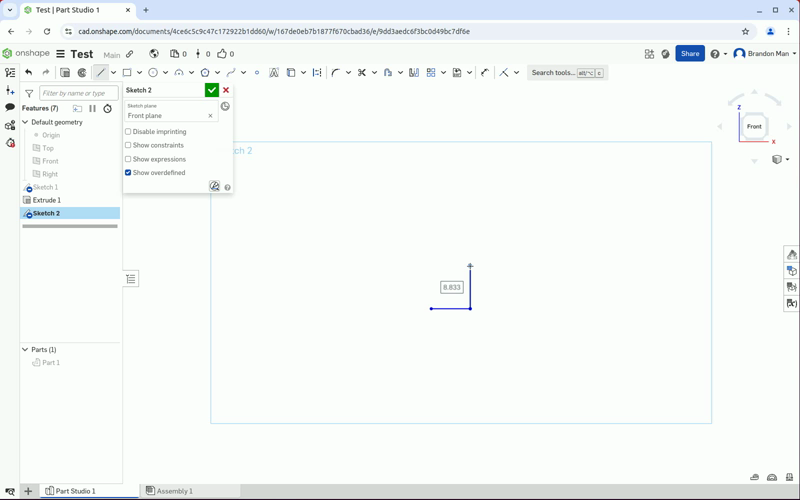
key_down(shift)
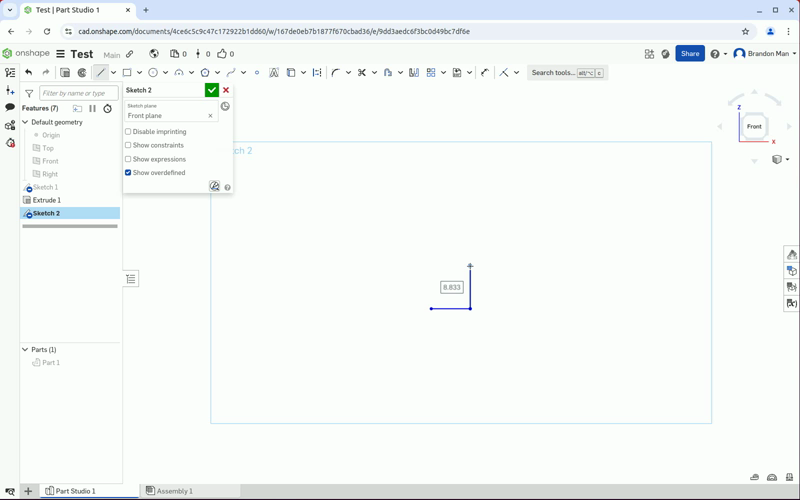
mouse_move(500, 265)
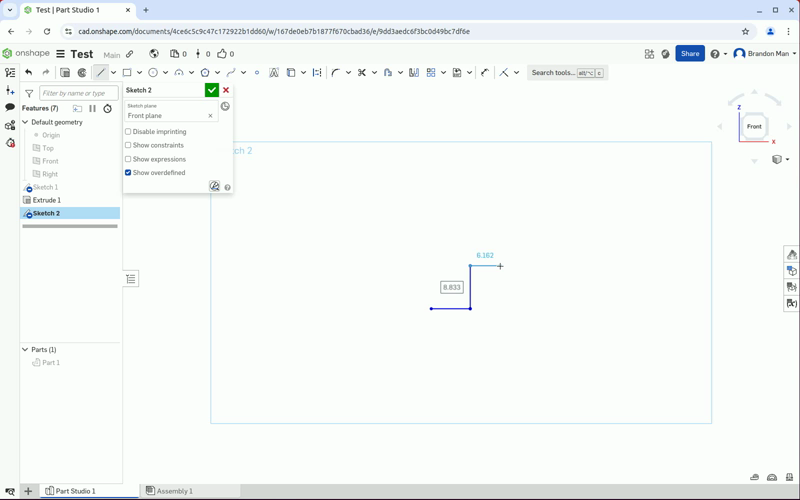
mouse_move(431, 265)
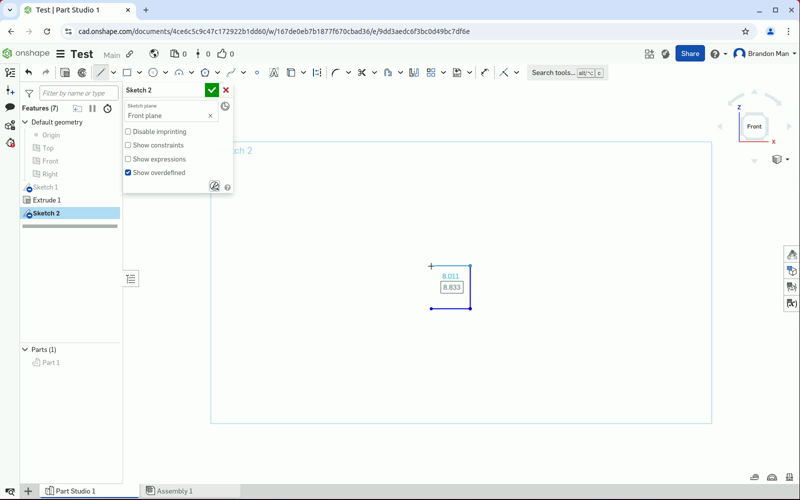
click(431, 265)
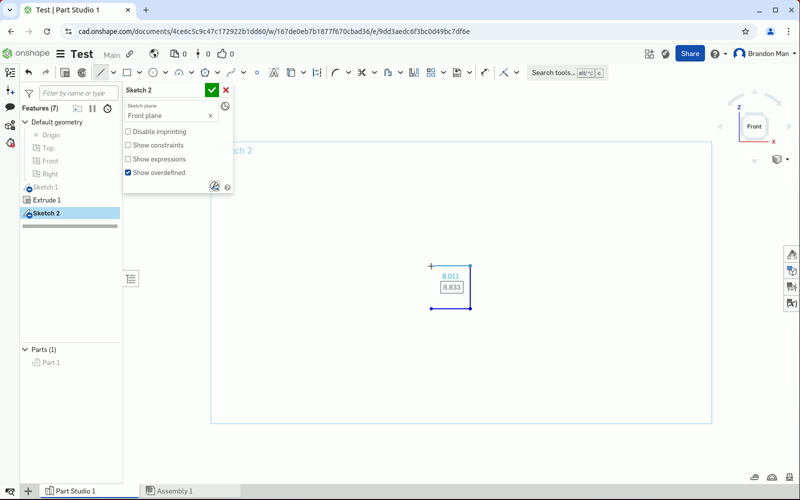
key_up(shift)
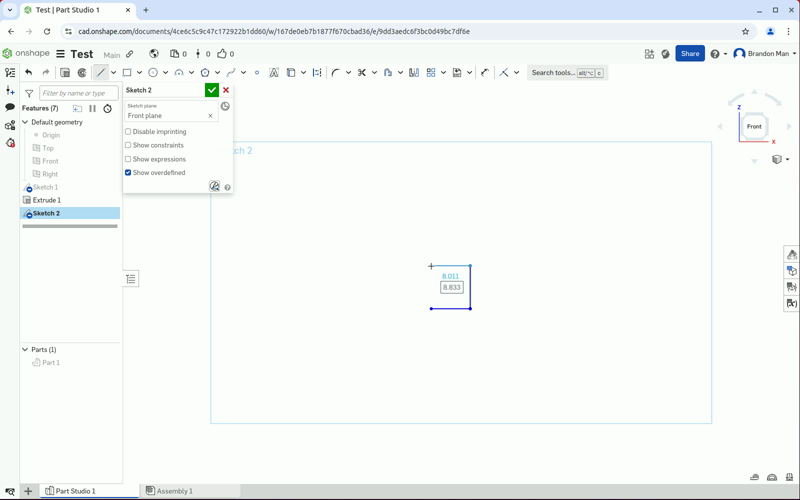
mouse_move(461, 265)
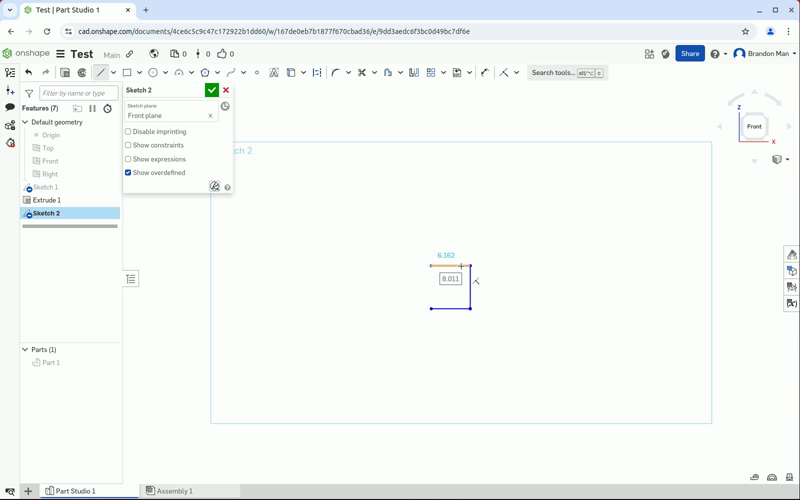
key_down(shift)
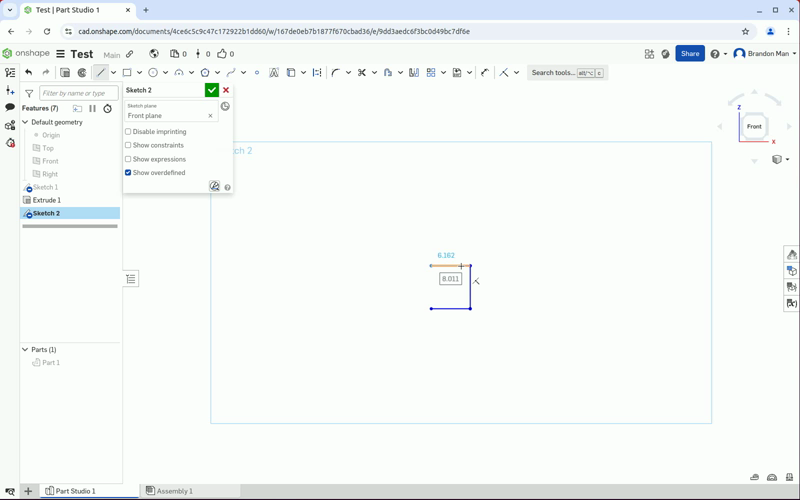
mouse_move(431, 308)
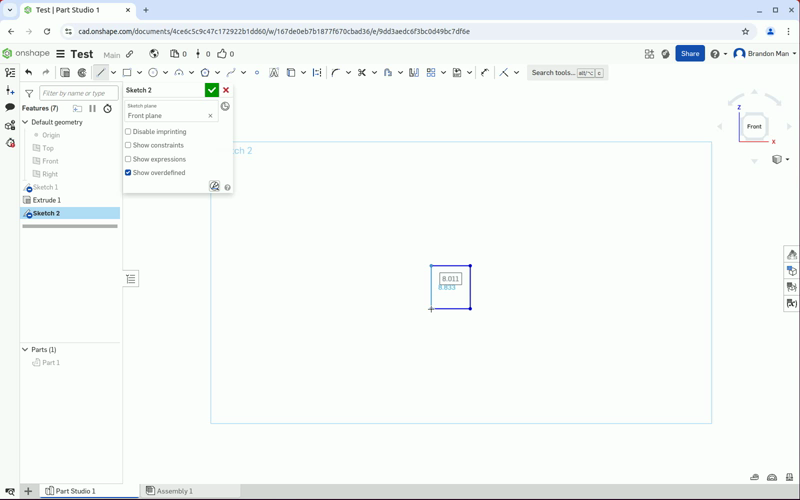
key_up(shift)
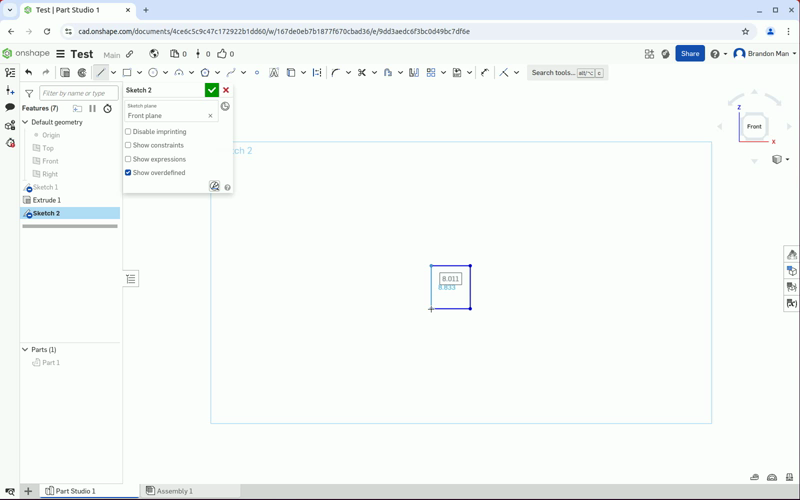
click(431, 308)
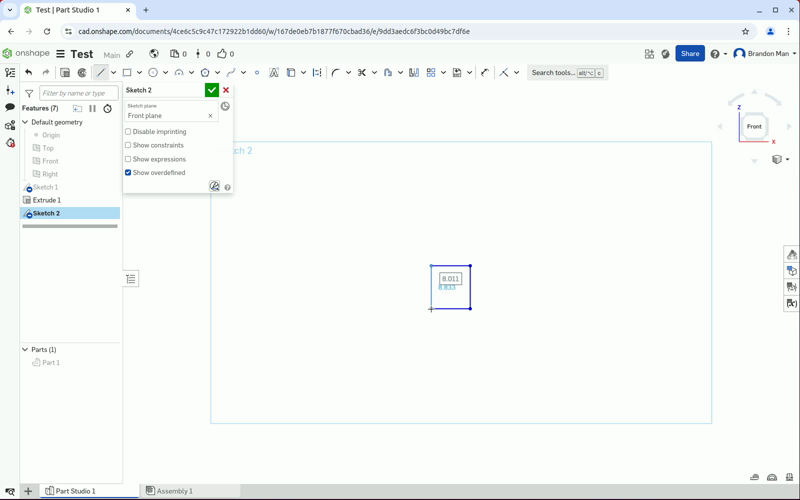
key(esc)
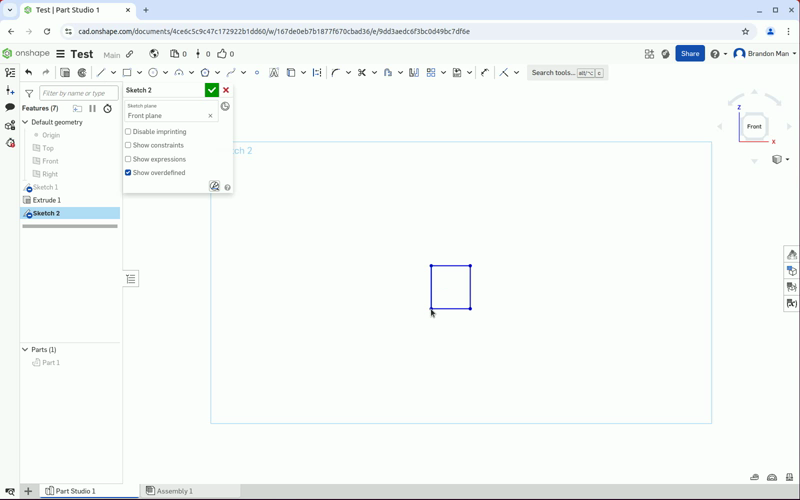
mouse_move(452, 300)
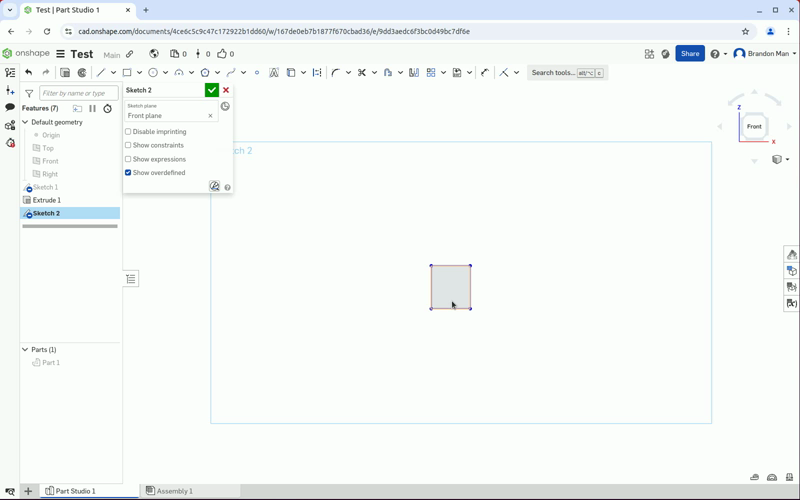
scroll(6)
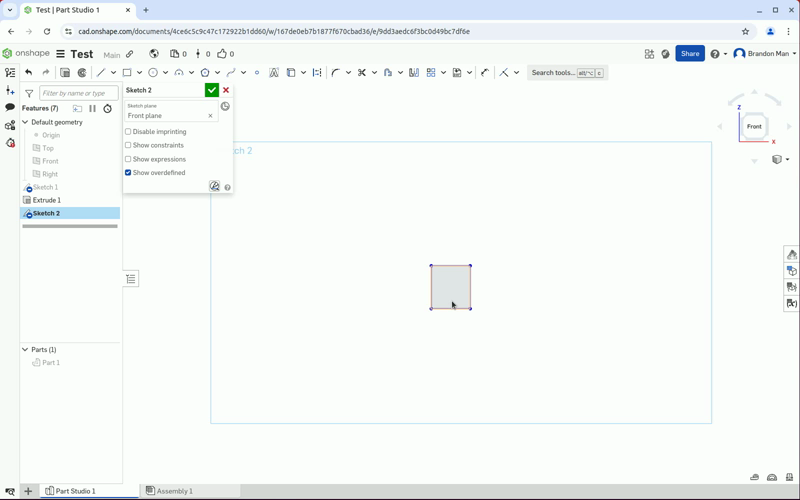
scroll(6)
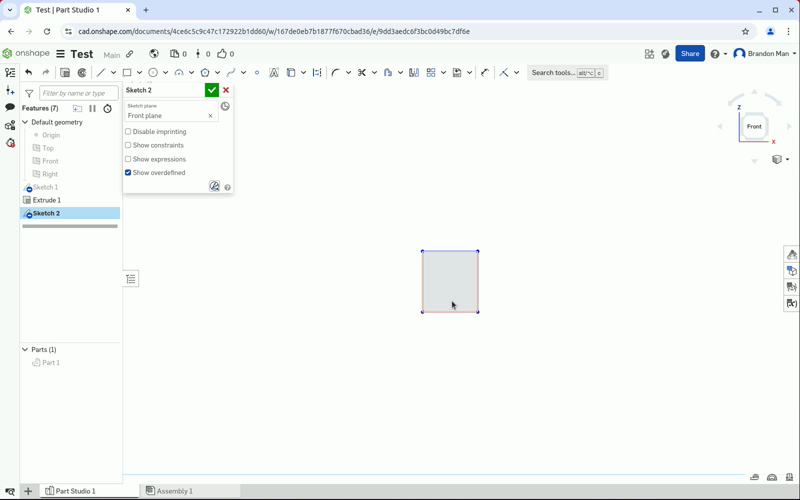
scroll(6)
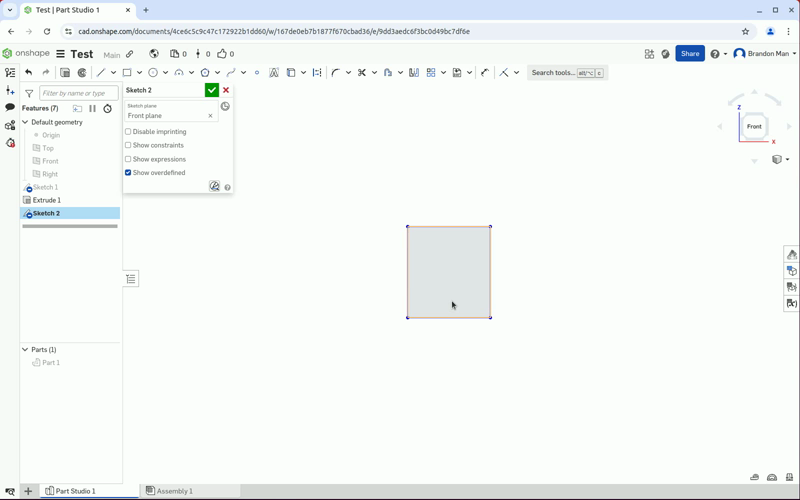
scroll(6)
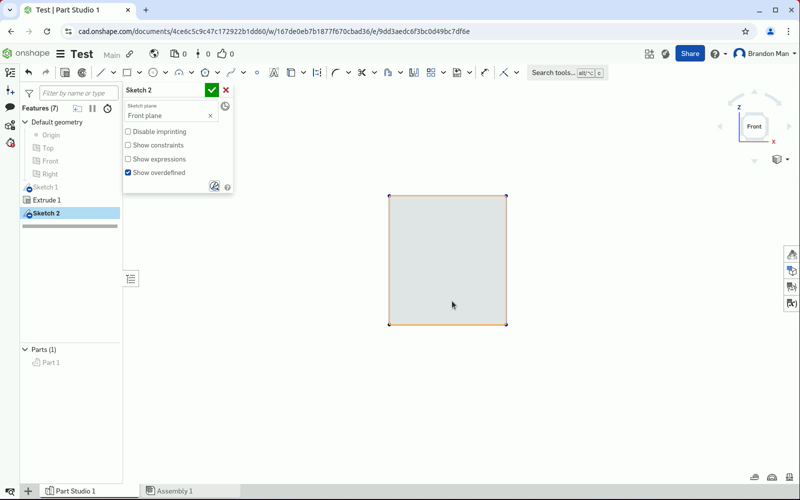
scroll(6)
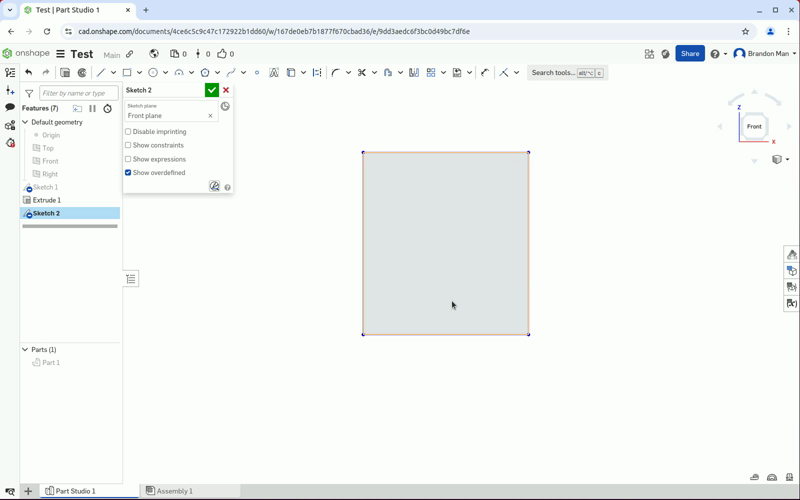
scroll(6)
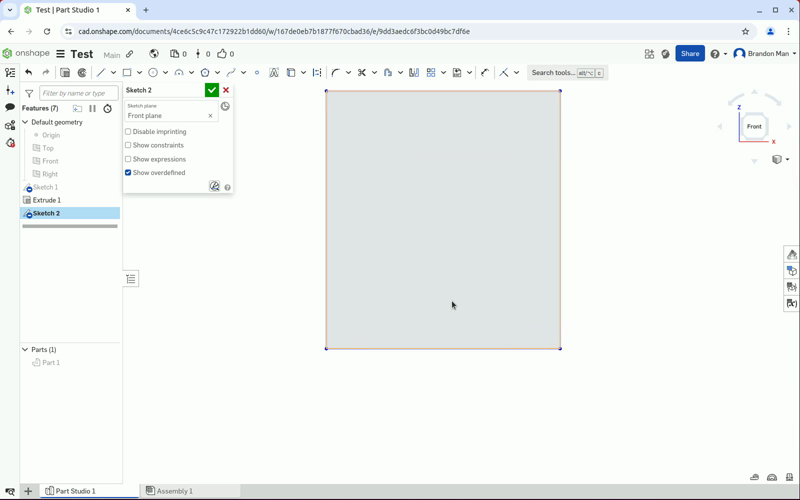
scroll(6)
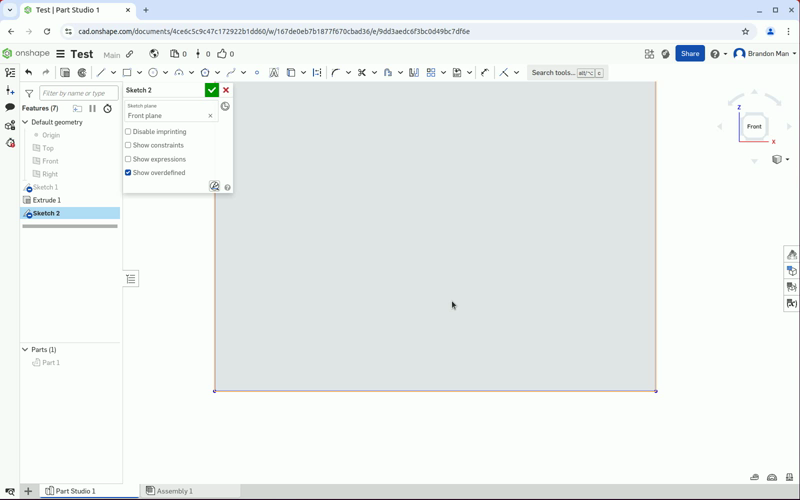
click(452, 300)
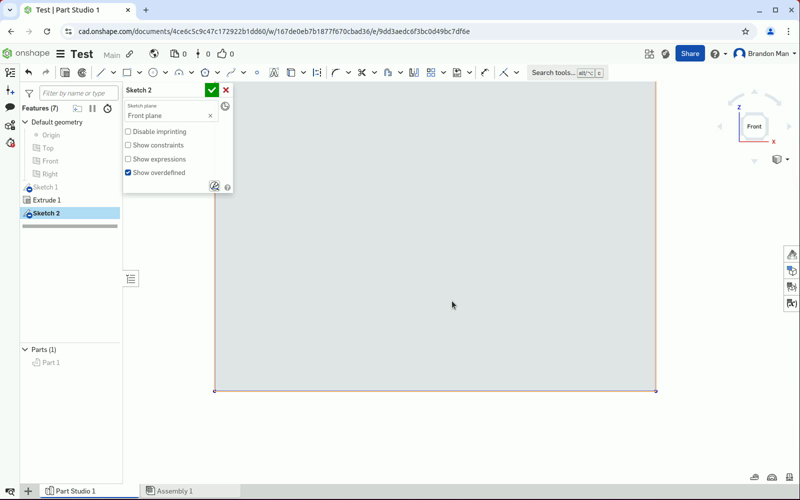
scroll(-6)
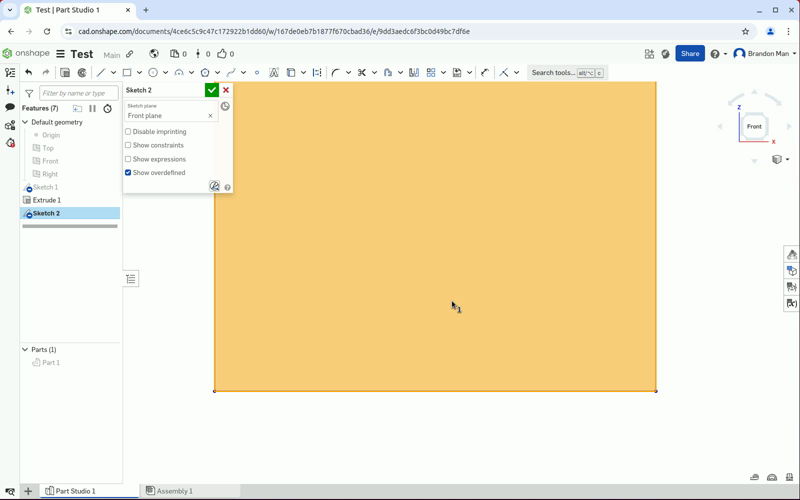
scroll(-6)
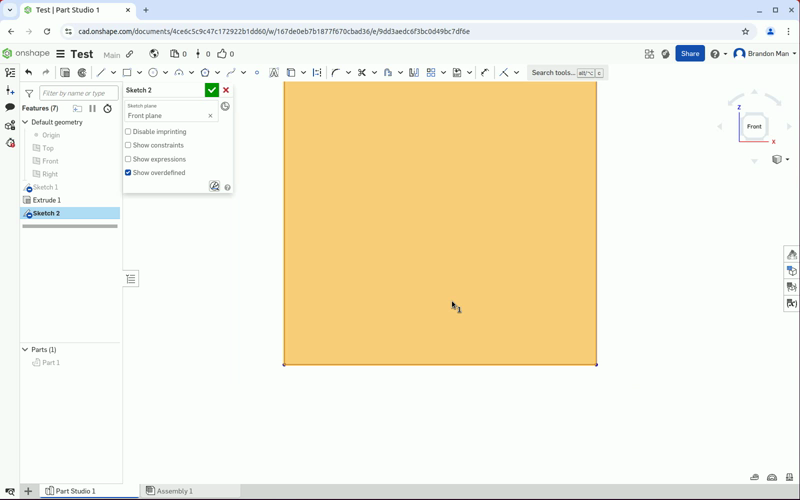
scroll(-6)
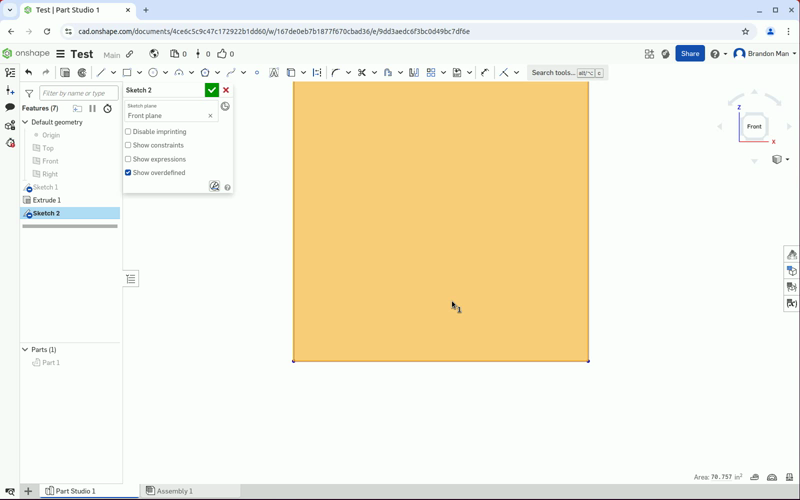
scroll(-6)
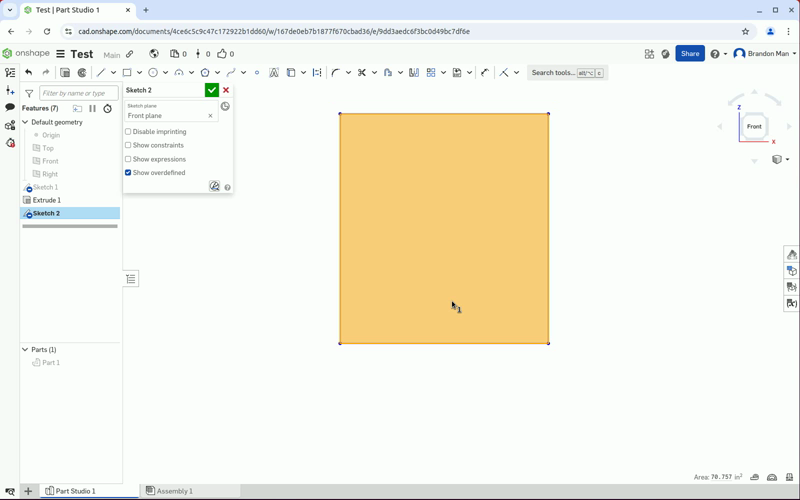
scroll(-6)
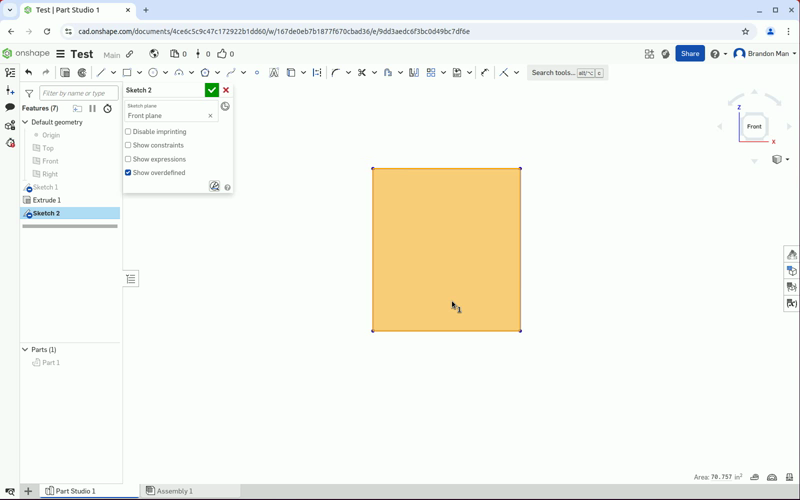
scroll(-6)
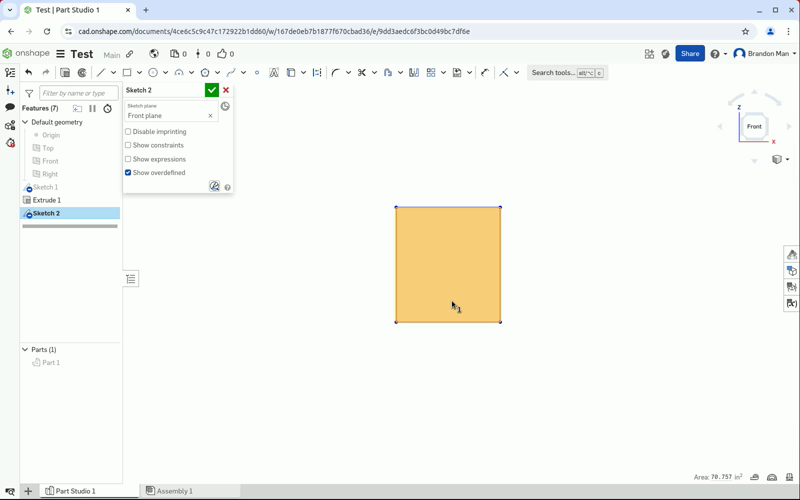
scroll(-6)
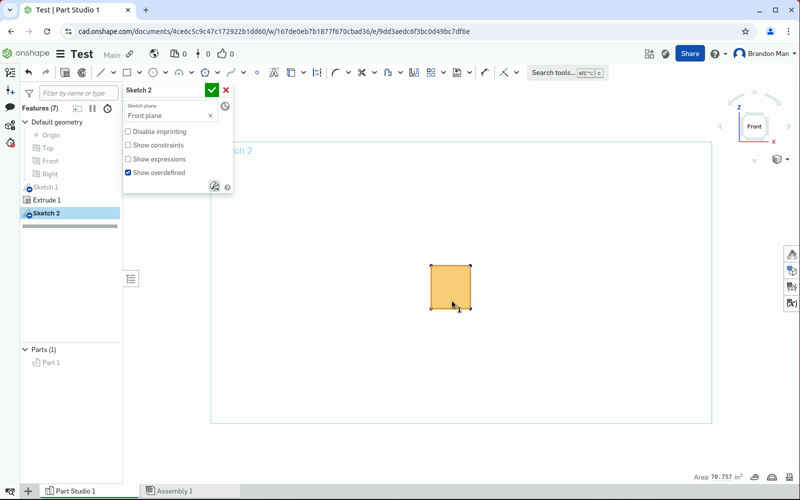
mouse_move(73, 352)
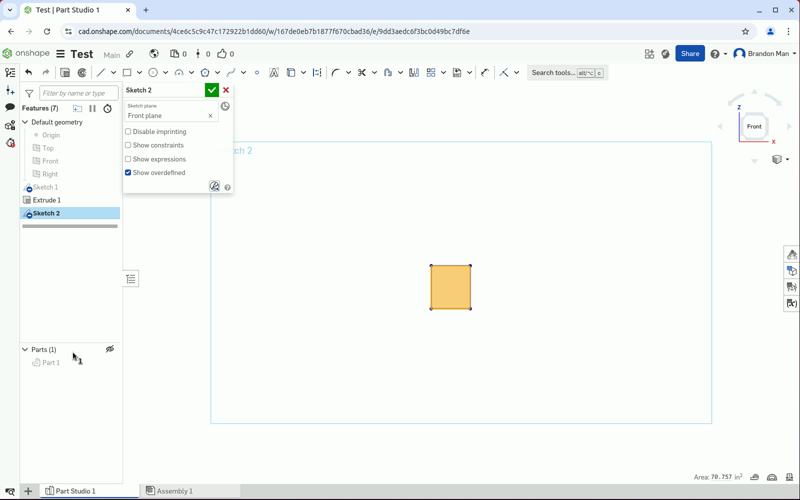
key(shift+y)
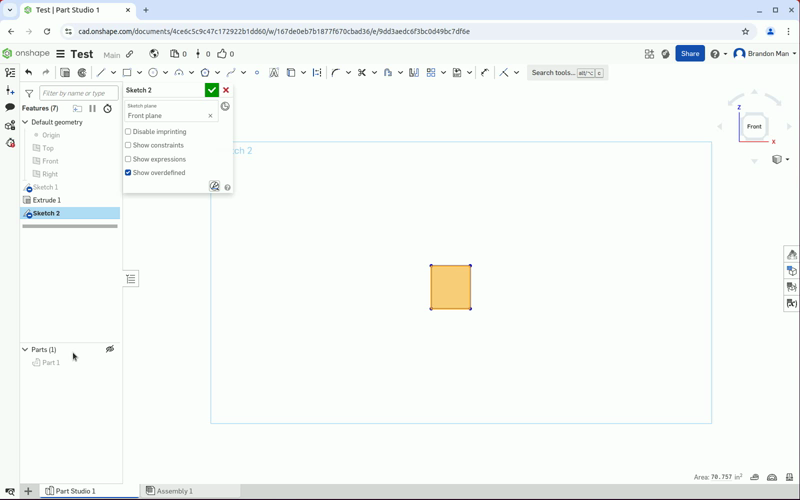
key(shift+e)
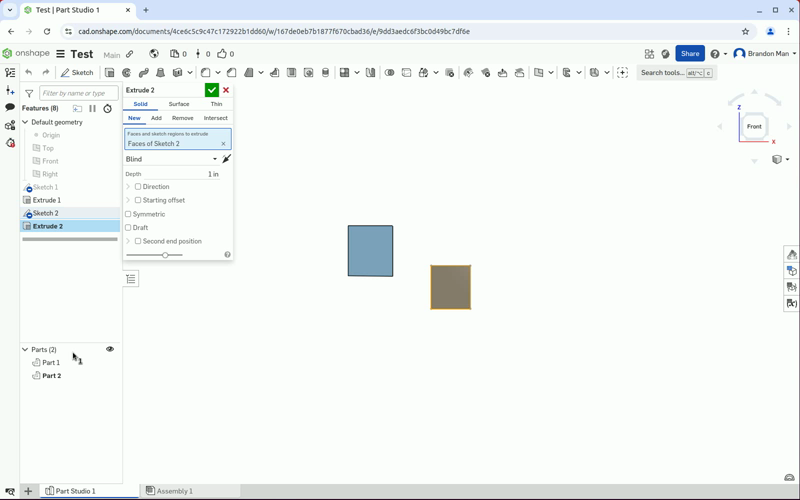
mouse_move(143, 106)
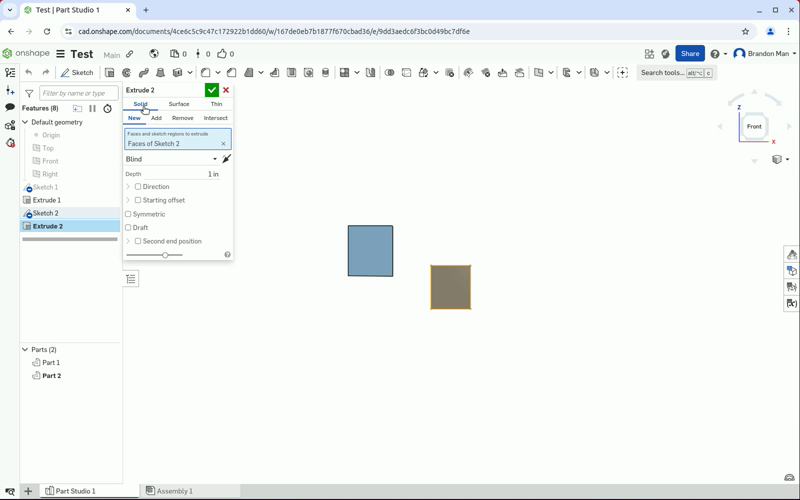
click(143, 106)
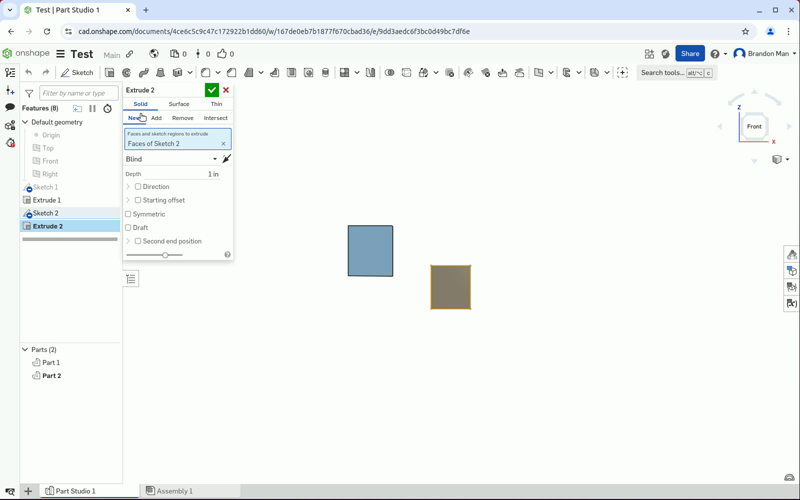
mouse_move(137, 120)
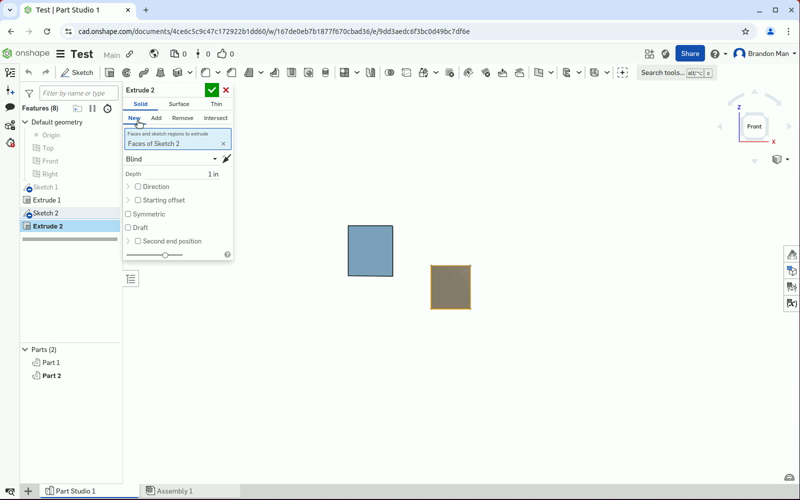
click(137, 120)
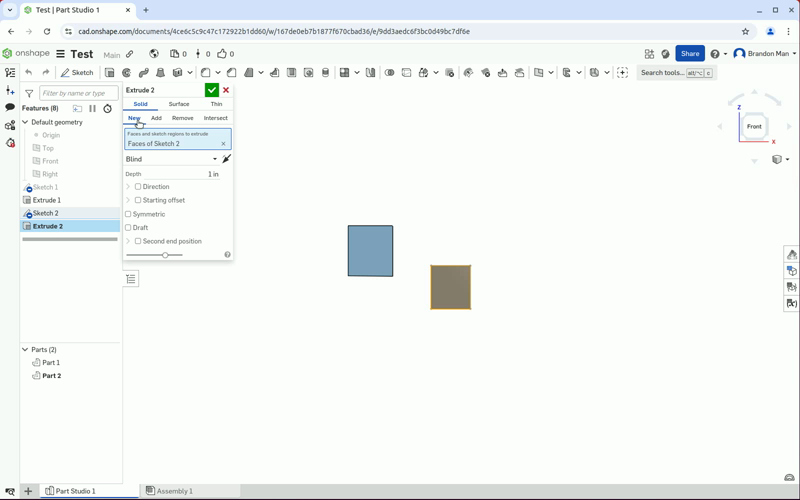
key(tab, 4)
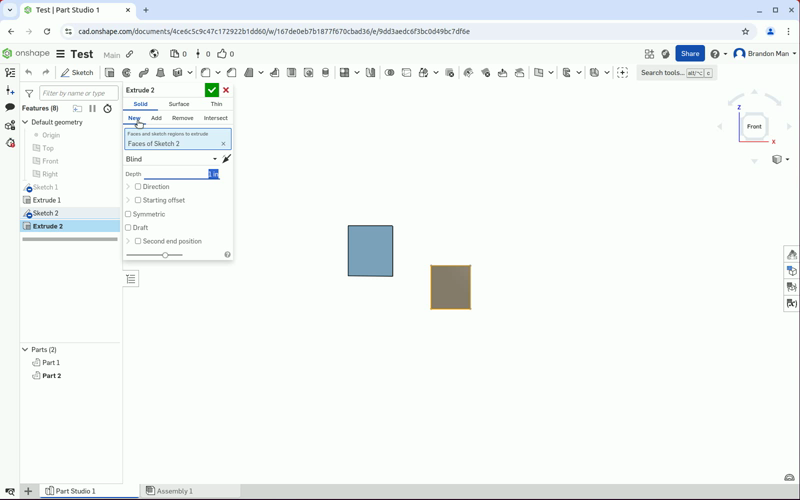
text(5.777)
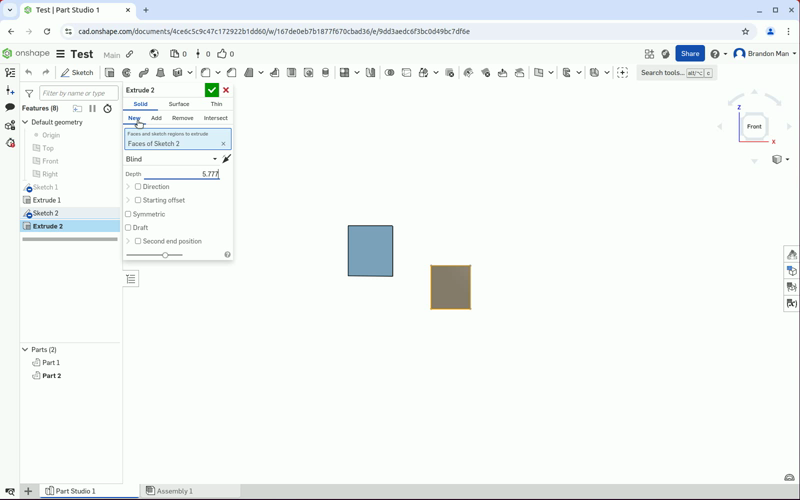
key(enter)
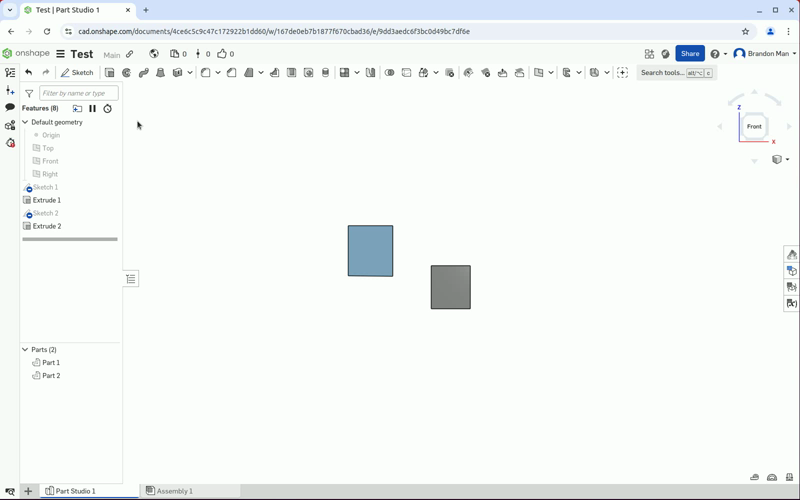
key(shift+h)
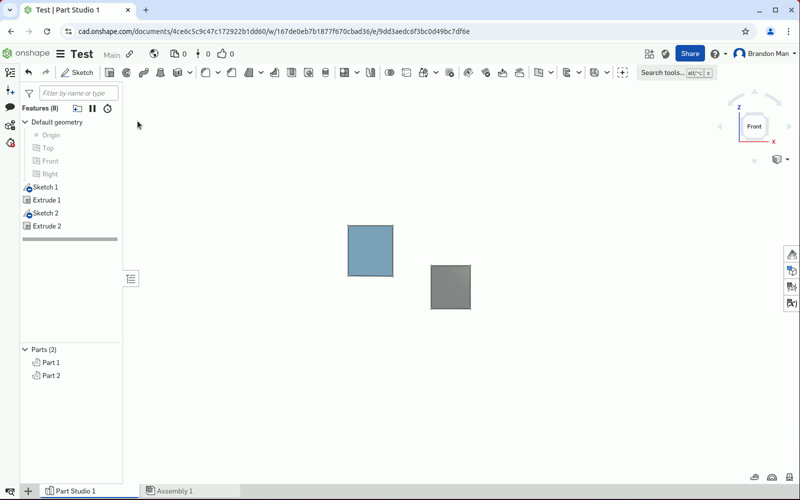
key(shift+h)
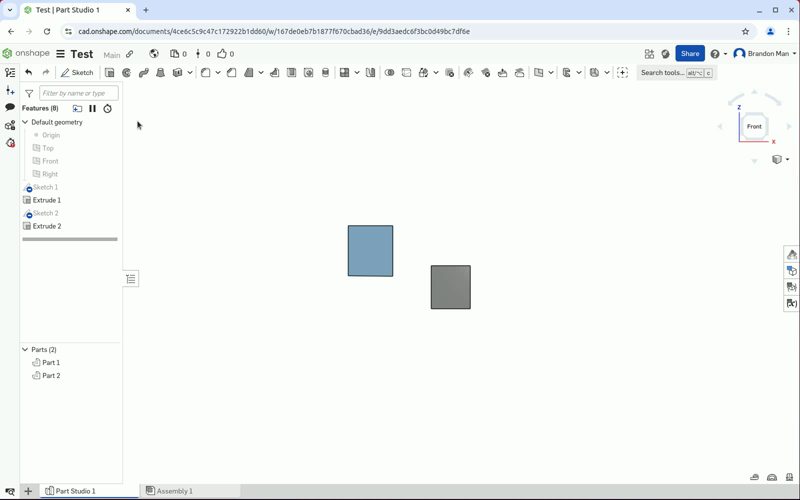
mouse_move(73, 189)
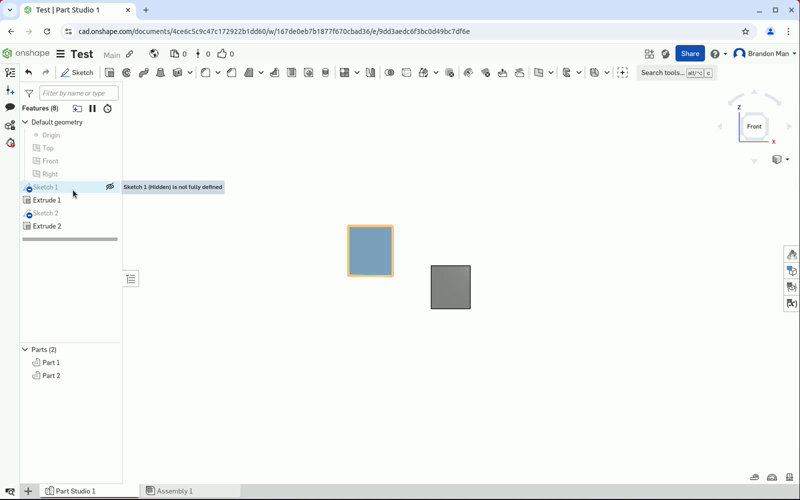
click(73, 189)
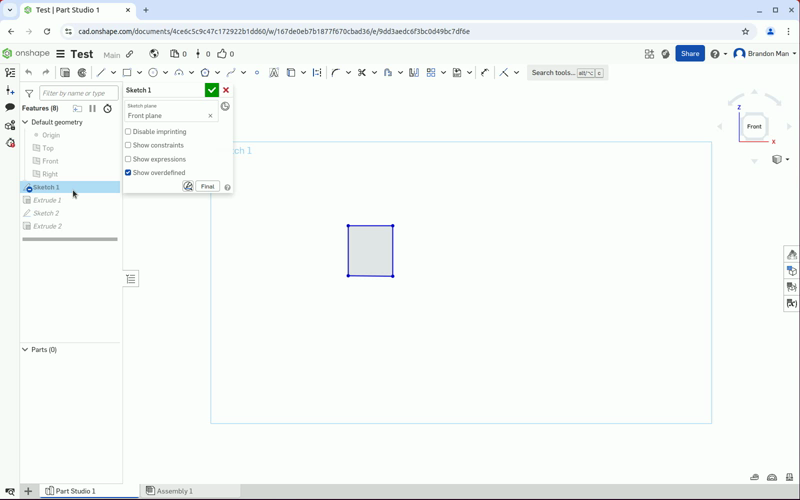
mouse_move(229, 92)
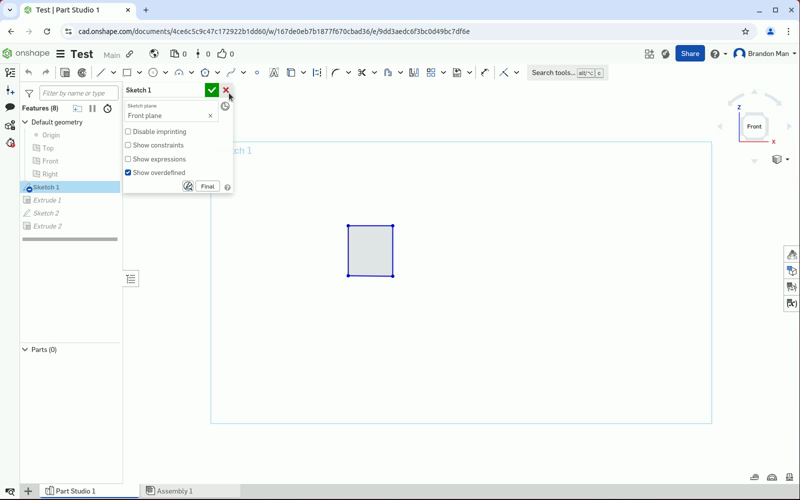
click(229, 92)
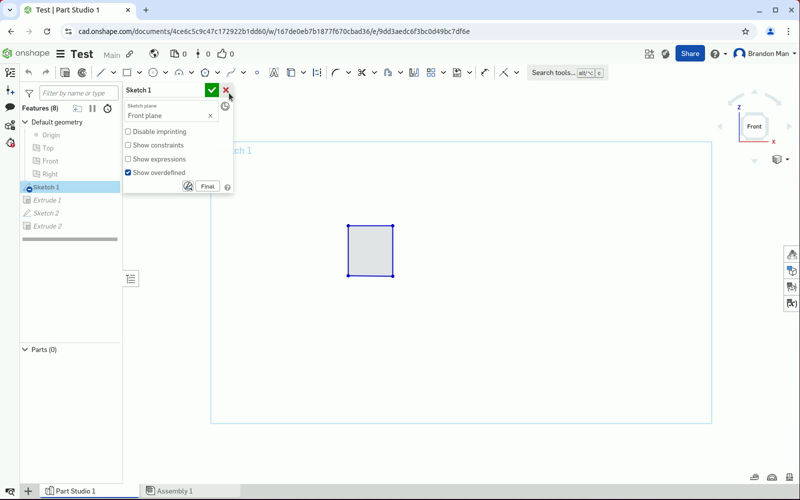
key(shift+s)
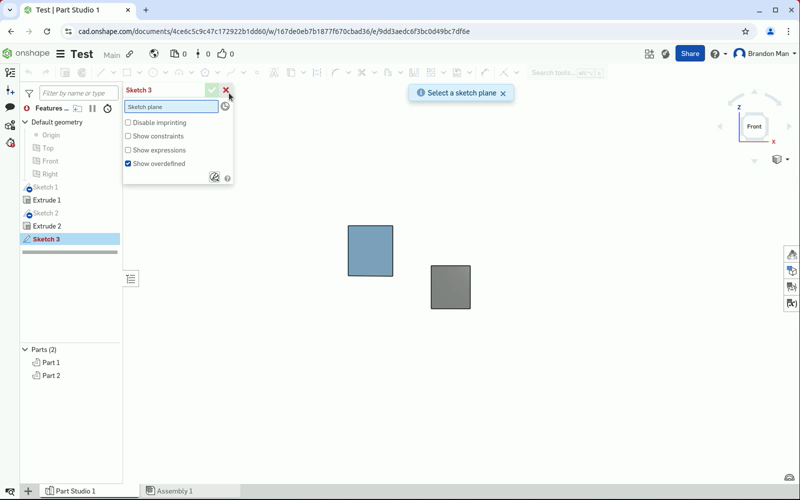
mouse_move(73, 163)
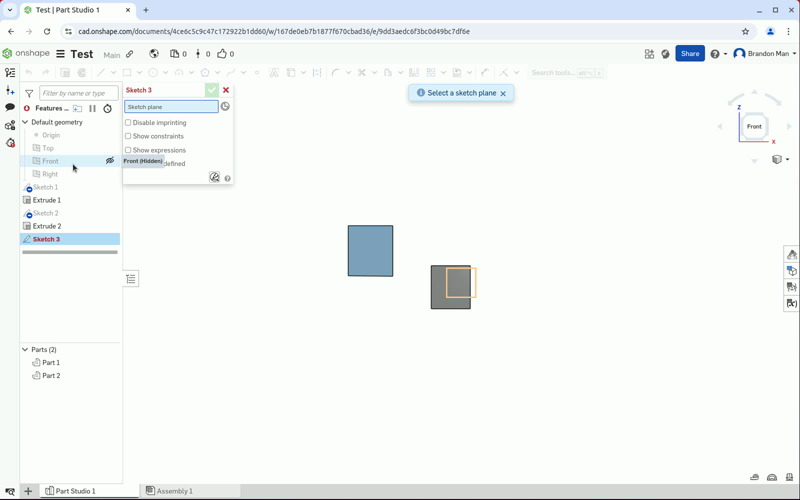
click(73, 163)
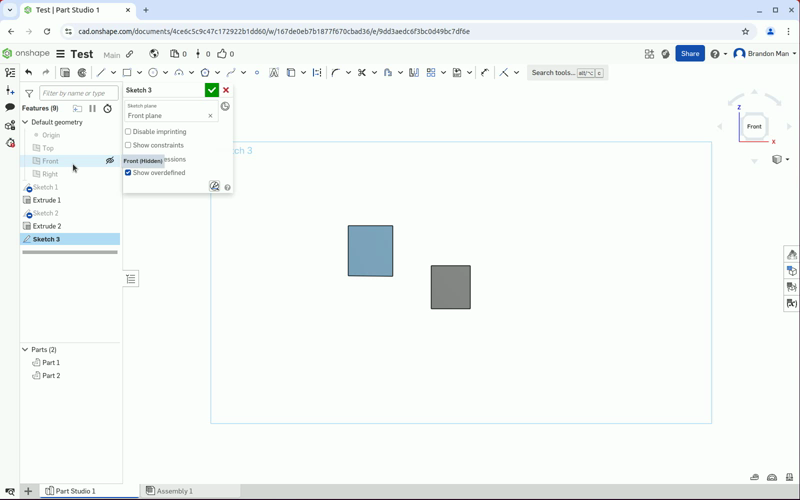
mouse_move(73, 352)
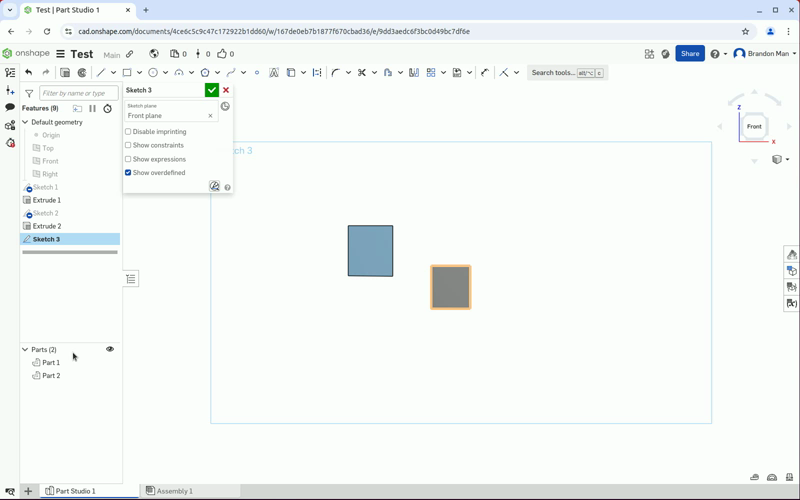
key(y)
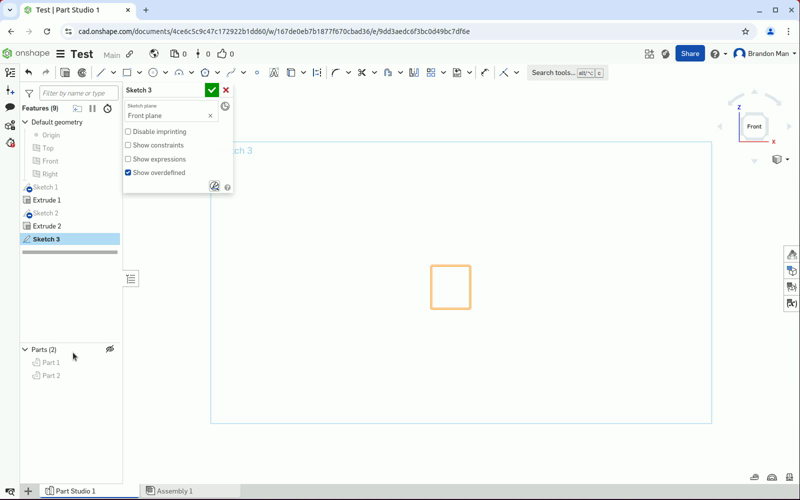
key(l)
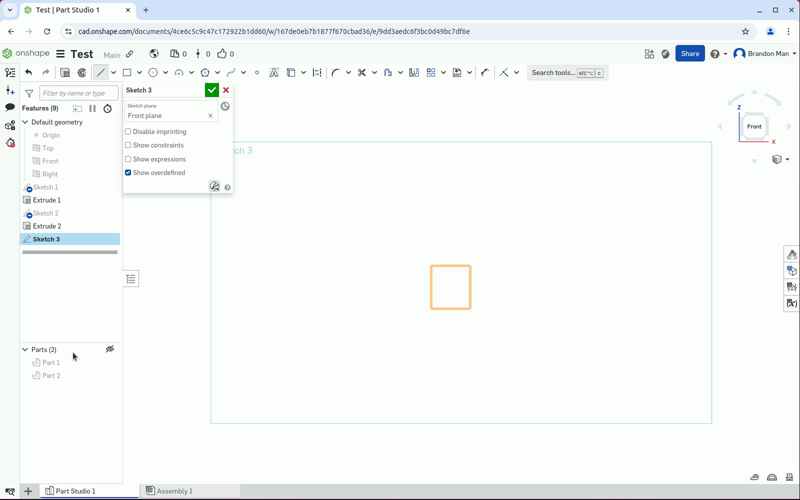
key_down(shift)
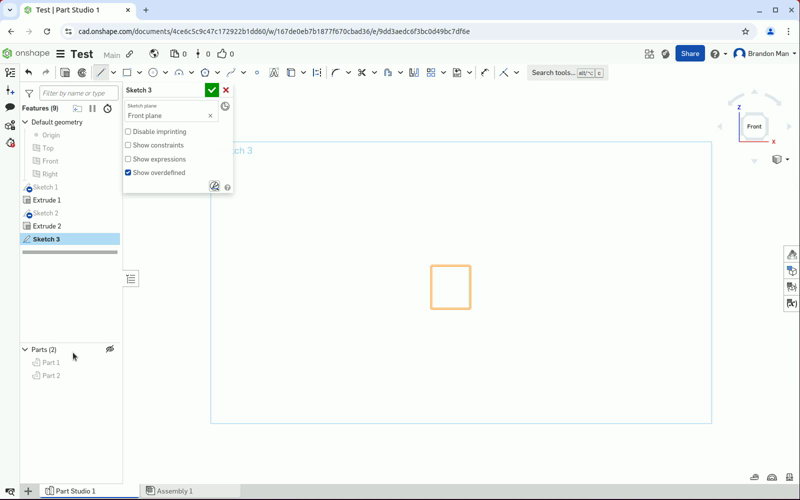
mouse_move(507, 308)
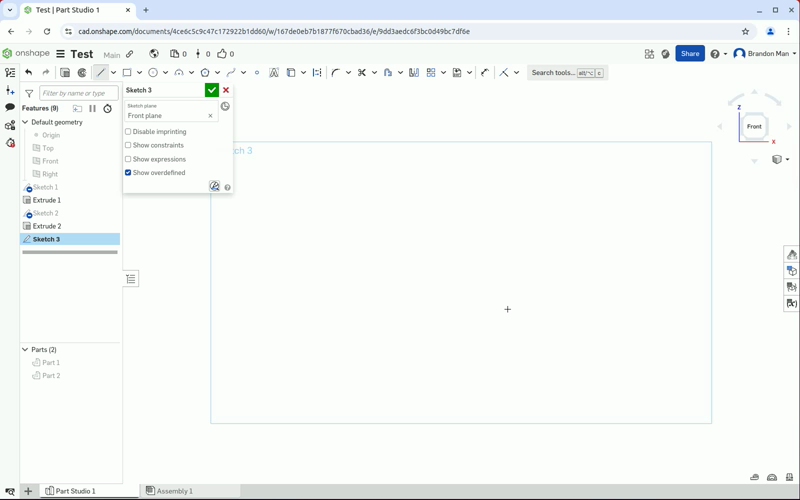
click(507, 308)
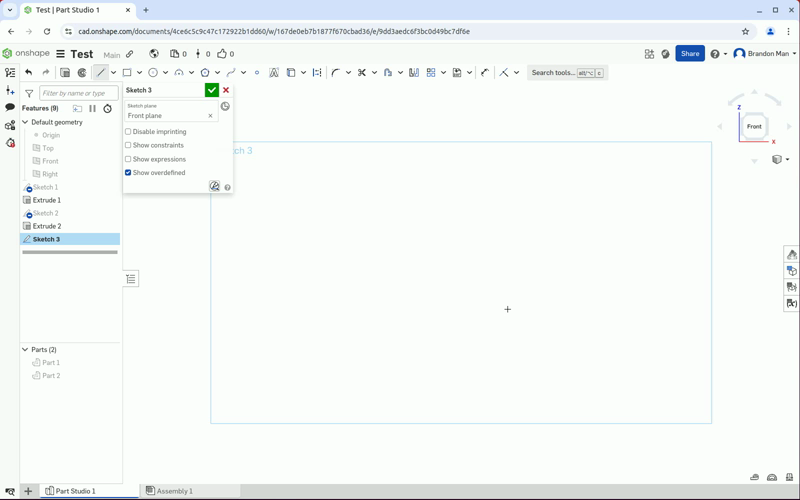
key_up(shift)
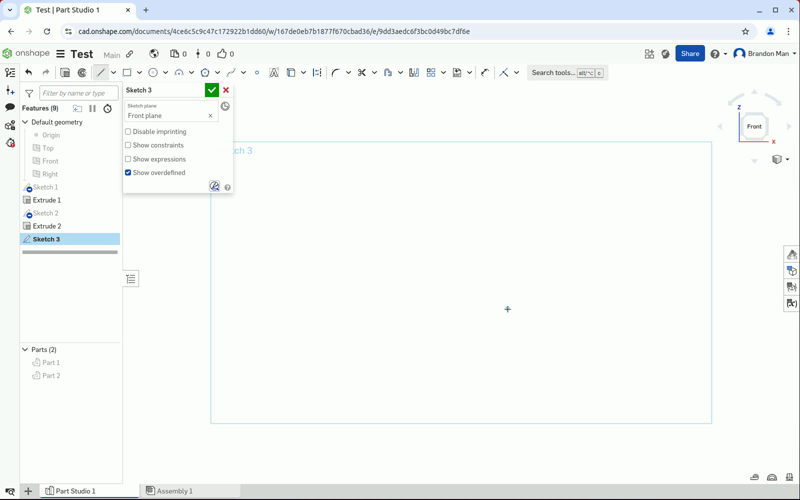
key_down(shift)
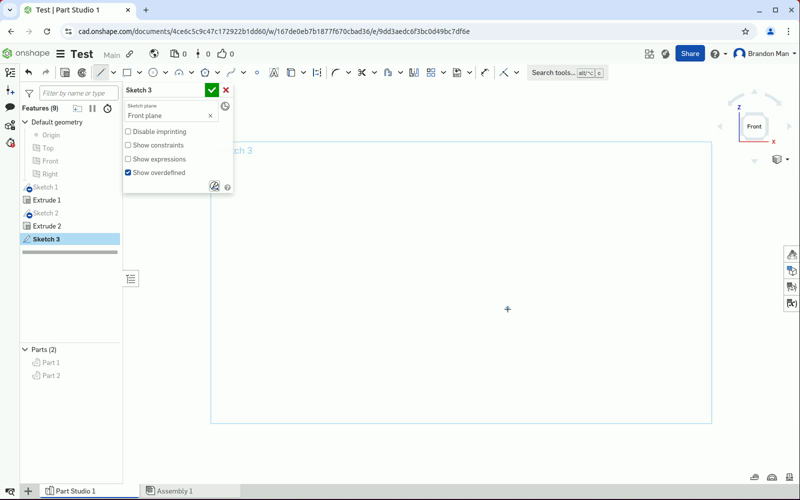
mouse_move(537, 308)
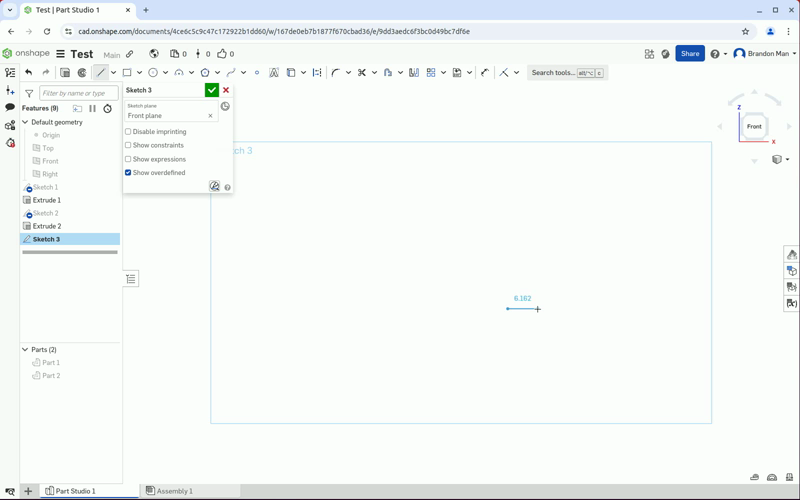
mouse_move(549, 308)
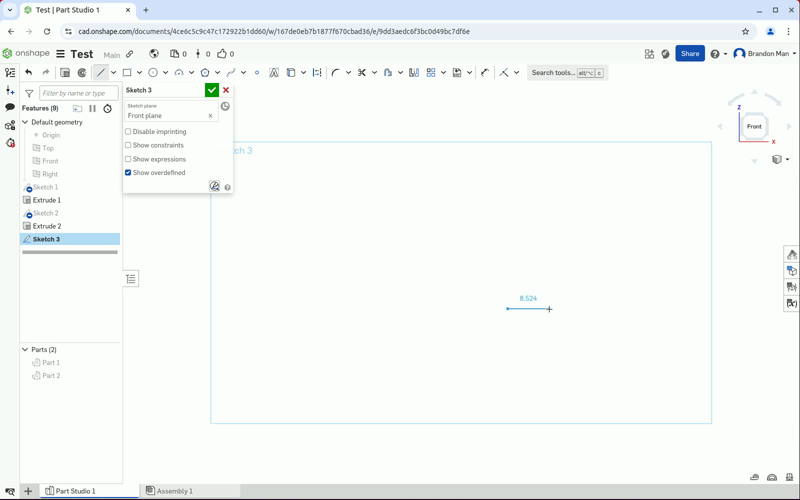
click(549, 308)
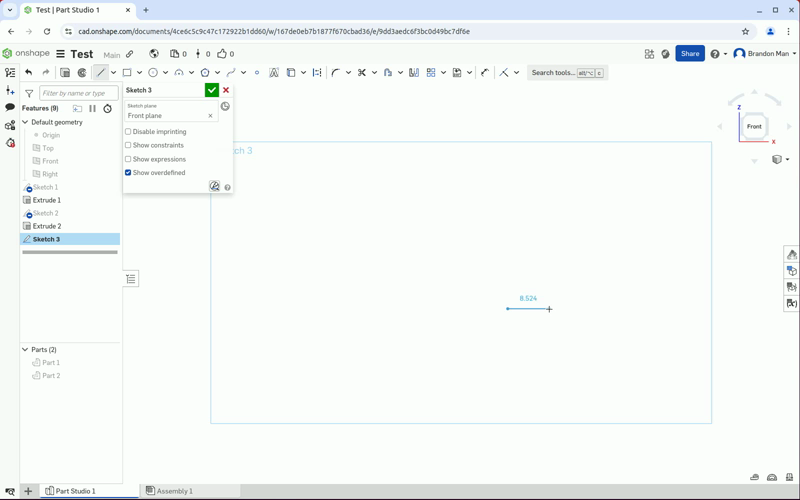
key_up(shift)
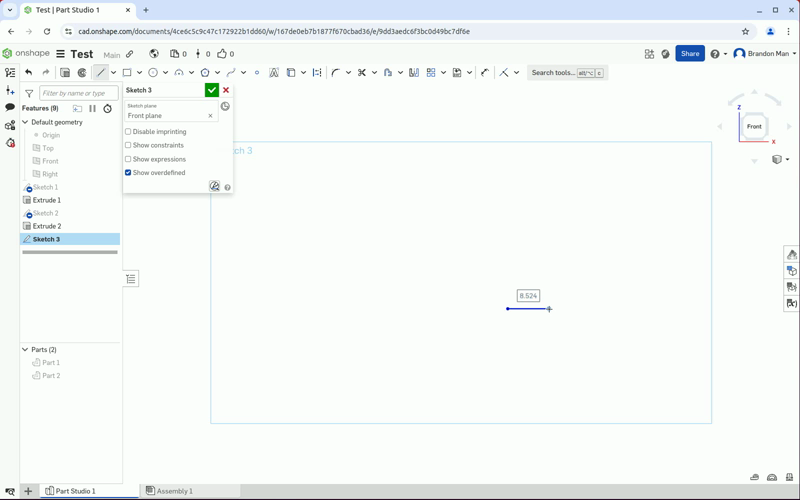
key_down(shift)
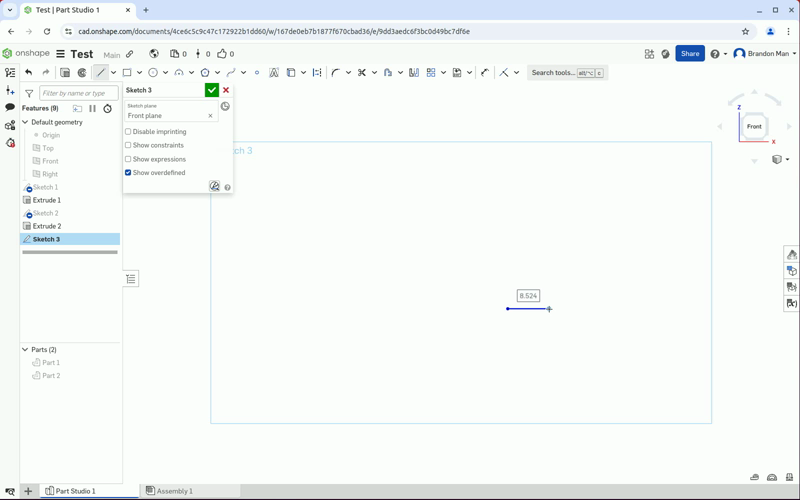
mouse_move(579, 308)
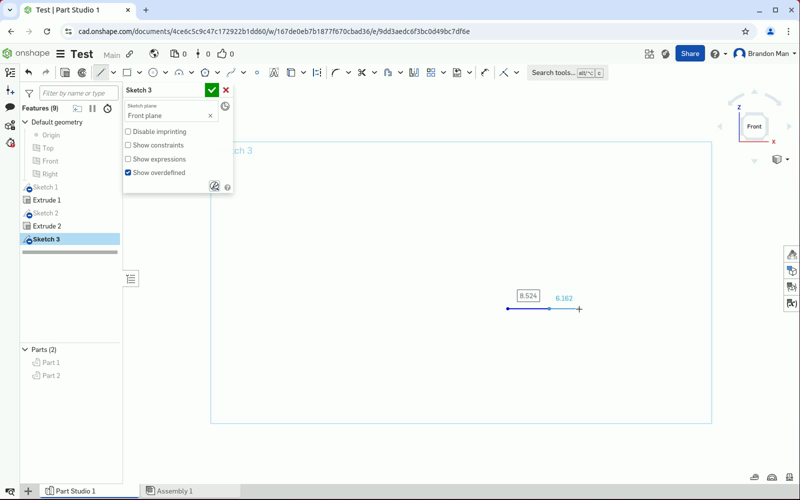
mouse_move(549, 267)
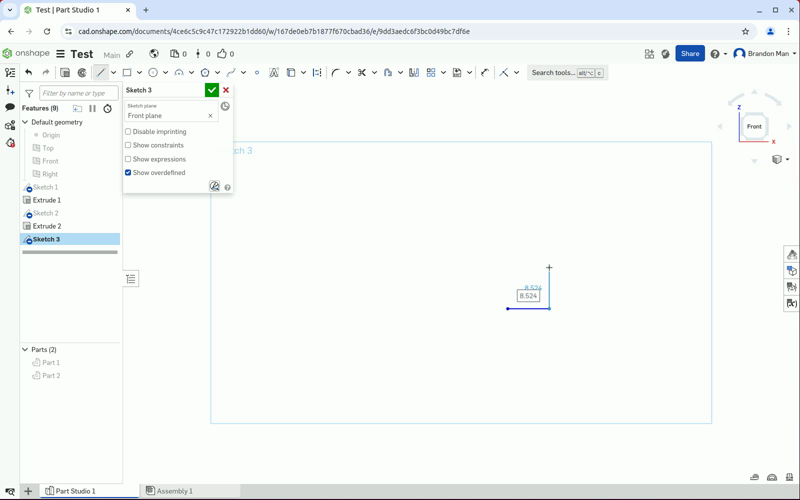
click(549, 267)
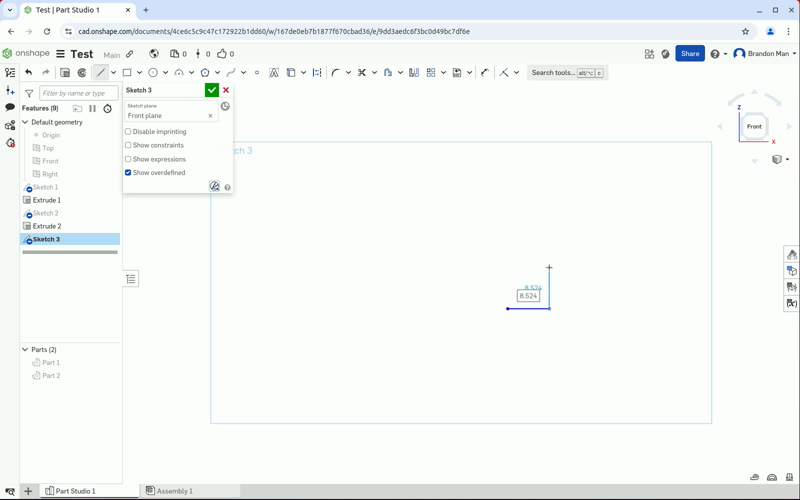
key_up(shift)
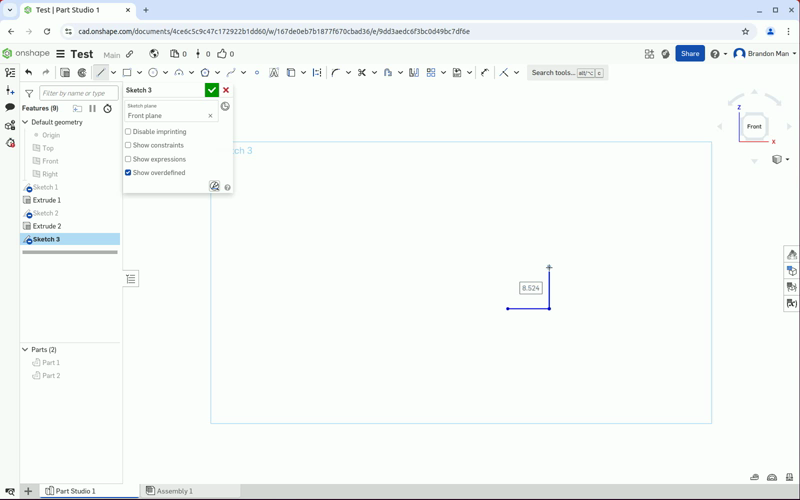
key_down(shift)
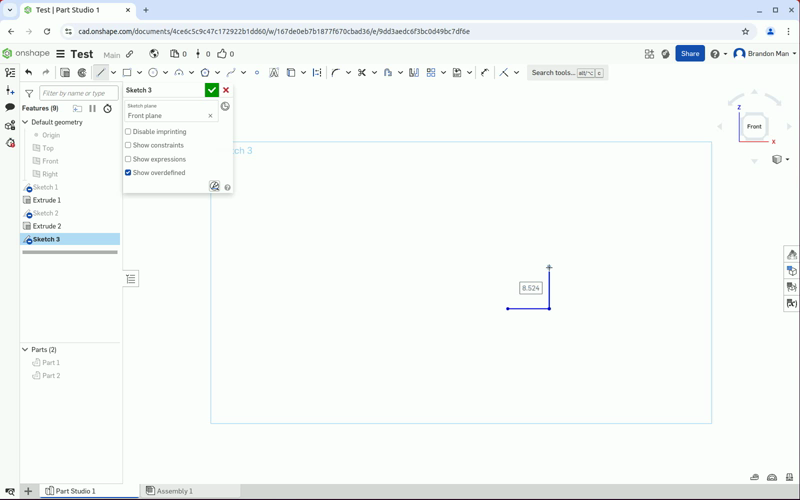
mouse_move(579, 267)
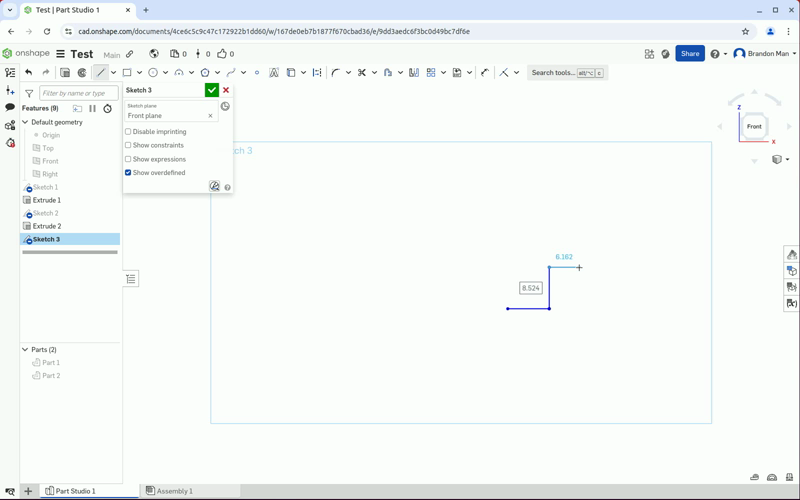
mouse_move(507, 267)
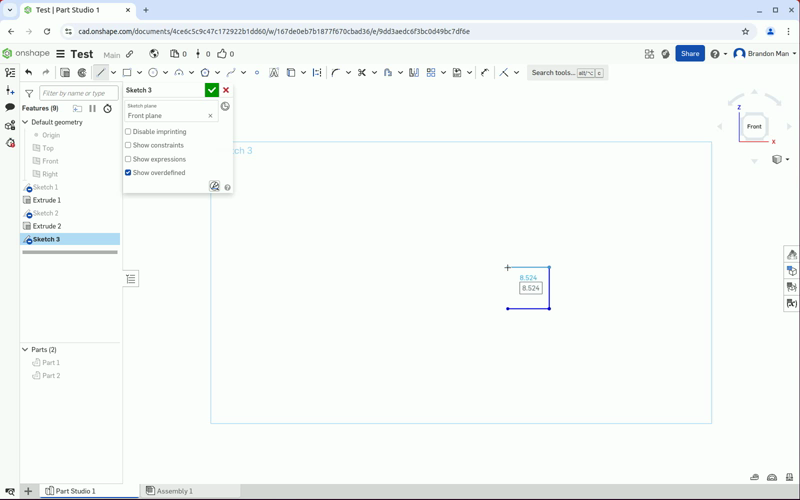
click(507, 267)
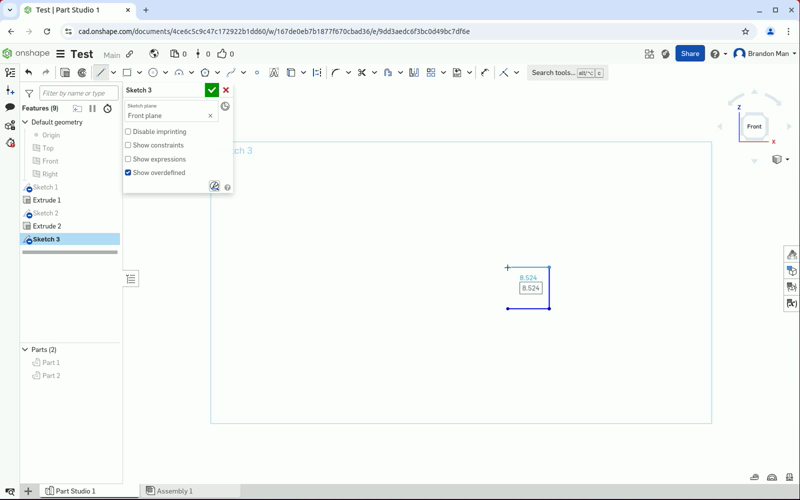
key_up(shift)
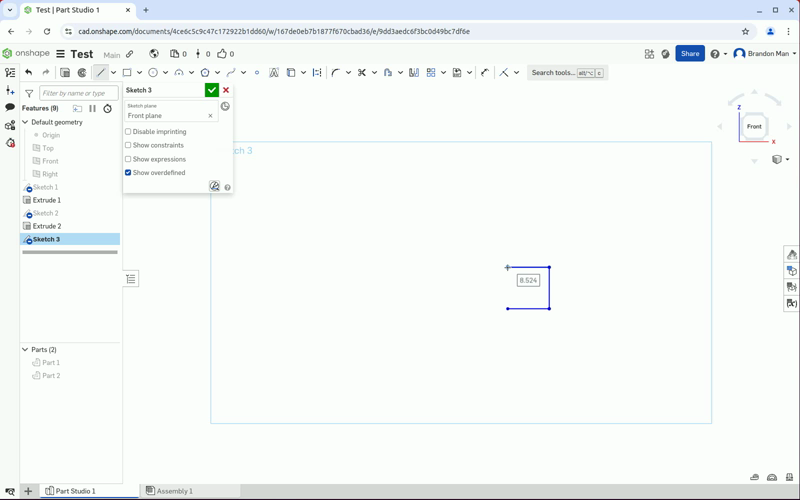
mouse_move(537, 267)
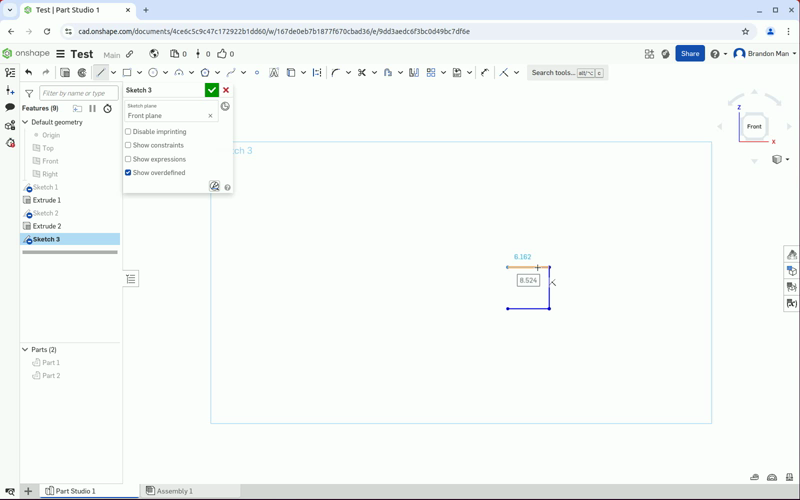
key_down(shift)
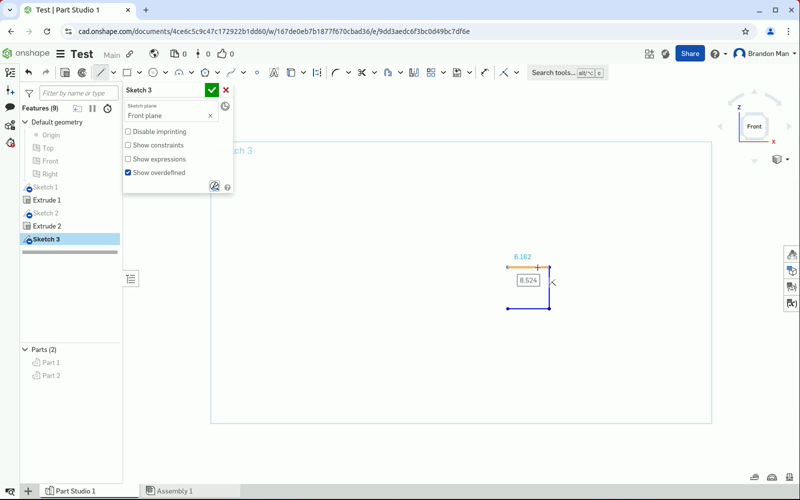
mouse_move(507, 308)
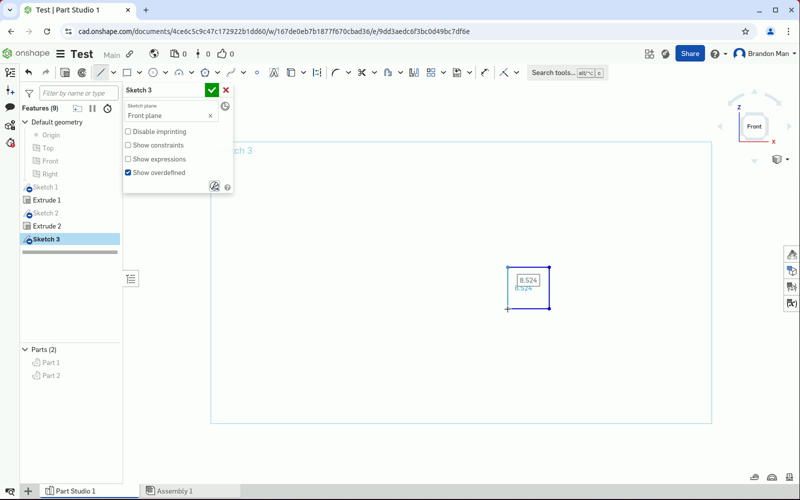
key_up(shift)
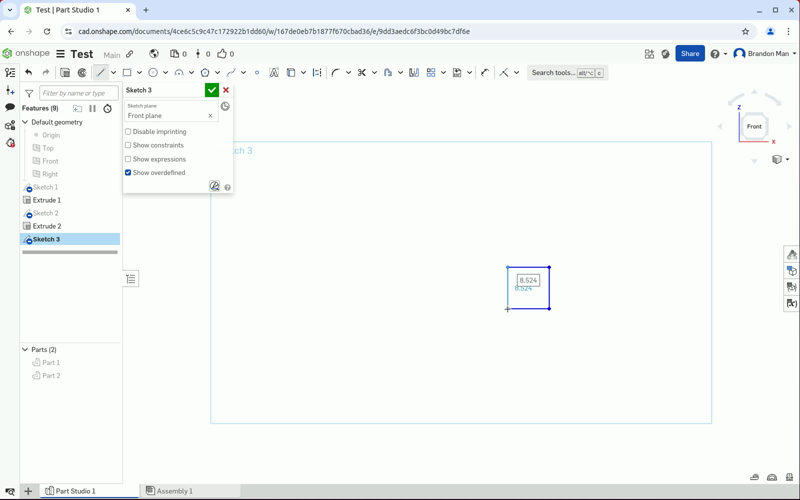
click(507, 308)
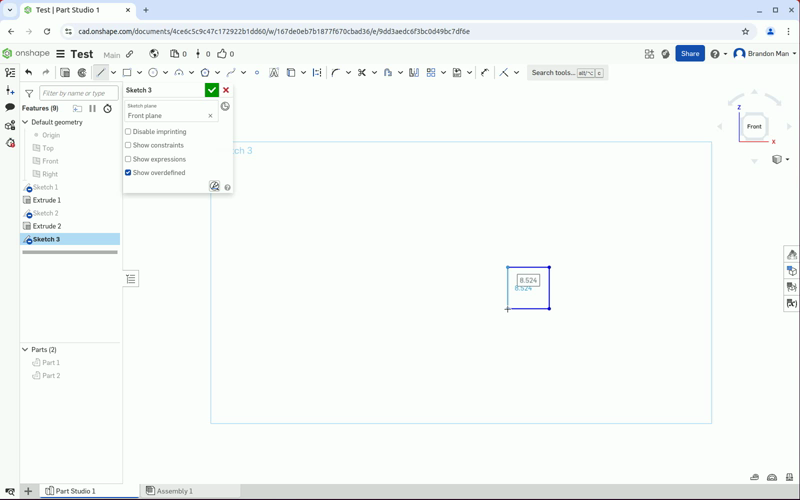
key(esc)
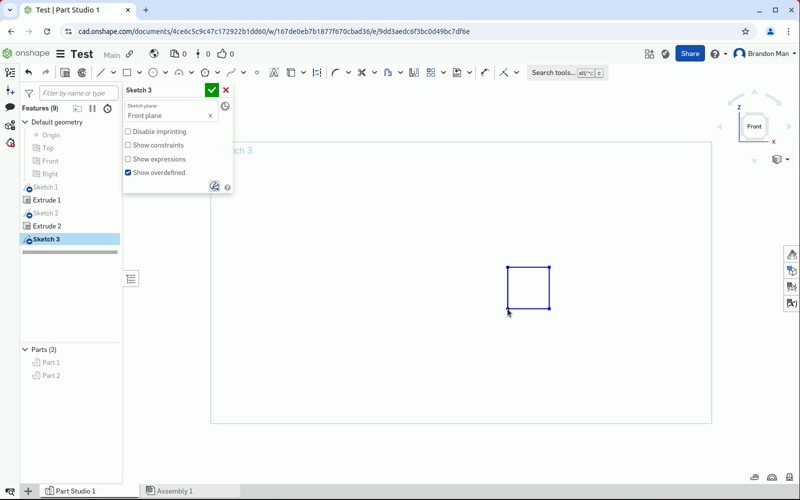
mouse_move(537, 274)
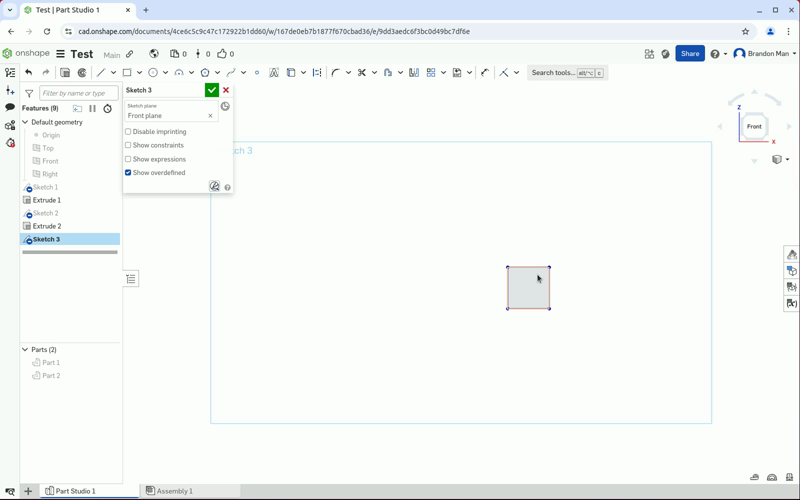
scroll(6)
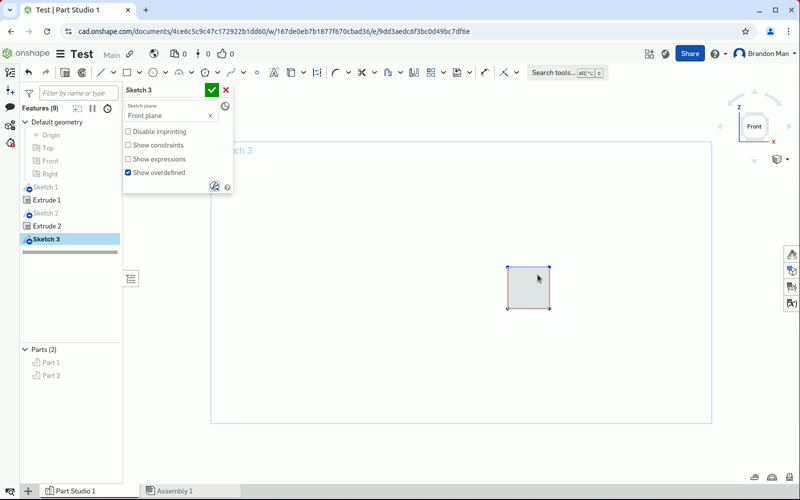
scroll(6)
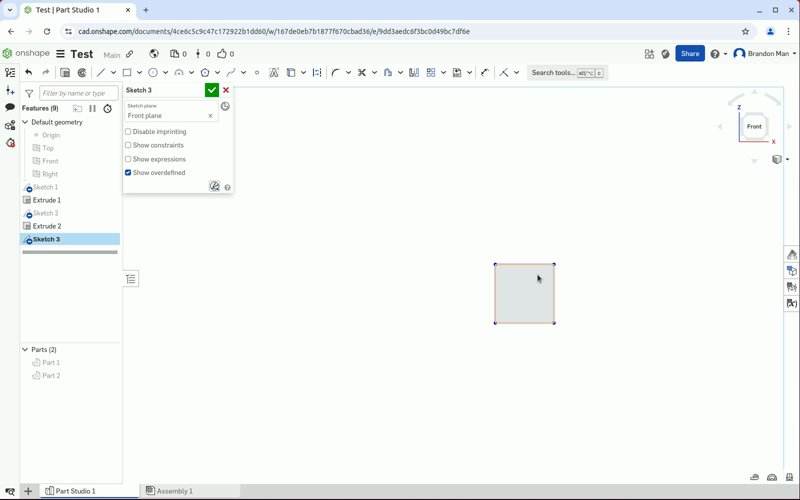
scroll(6)
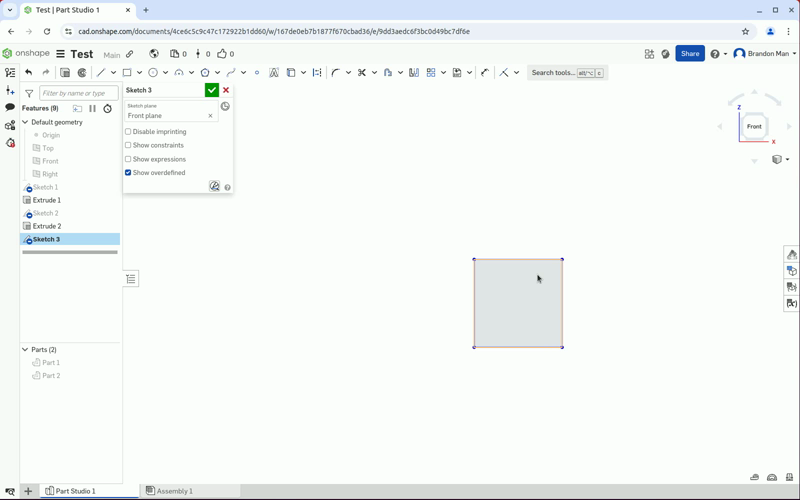
scroll(6)
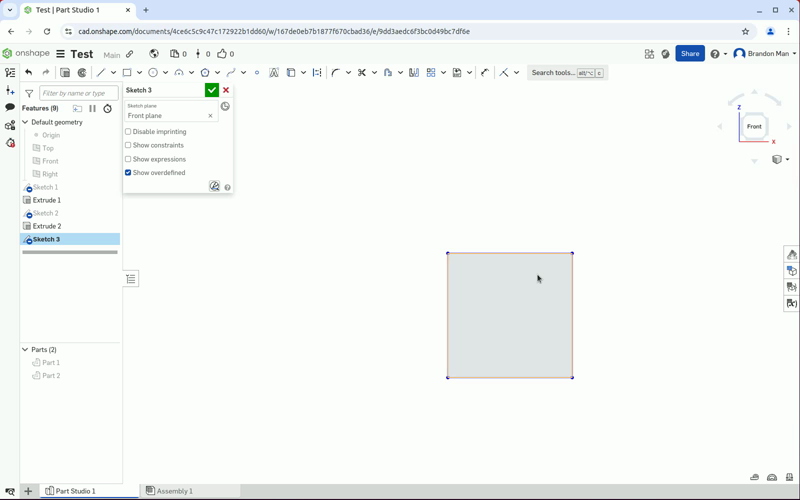
scroll(6)
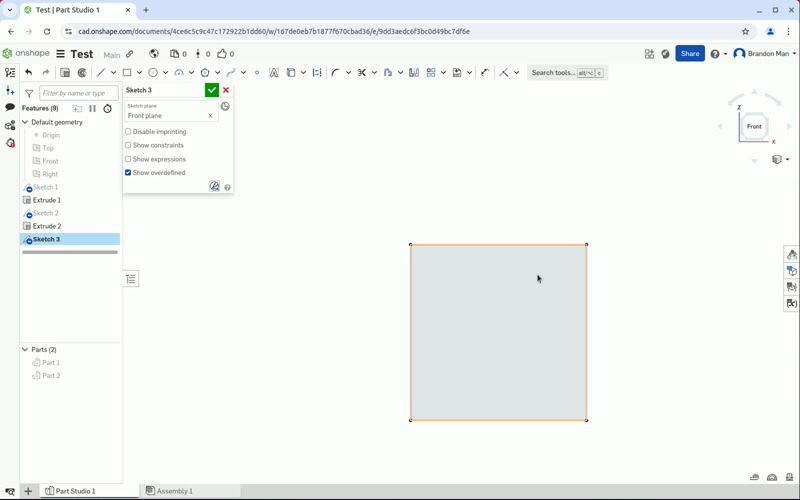
scroll(6)
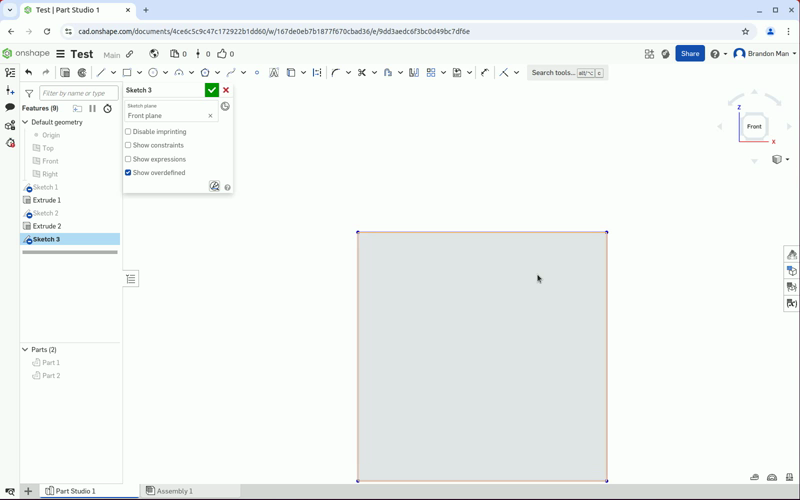
scroll(6)
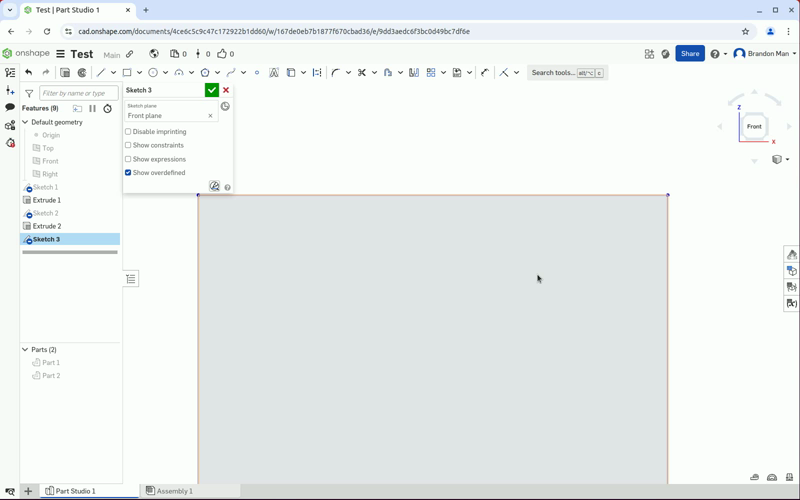
click(537, 274)
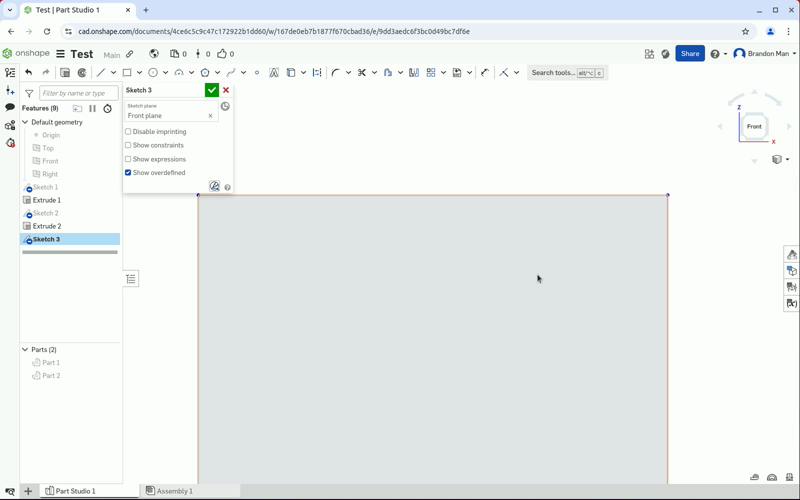
scroll(-6)
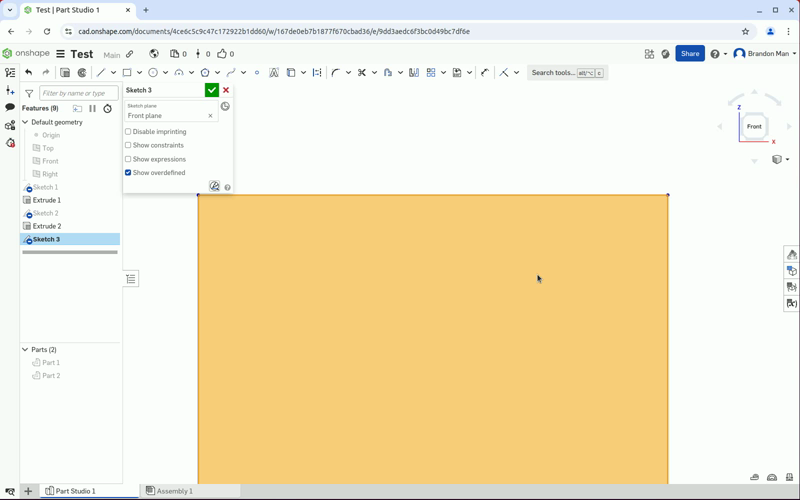
scroll(-6)
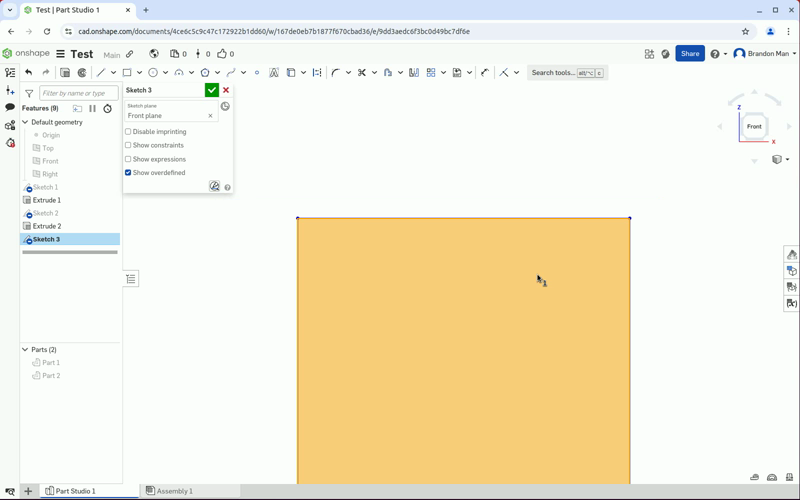
scroll(-6)
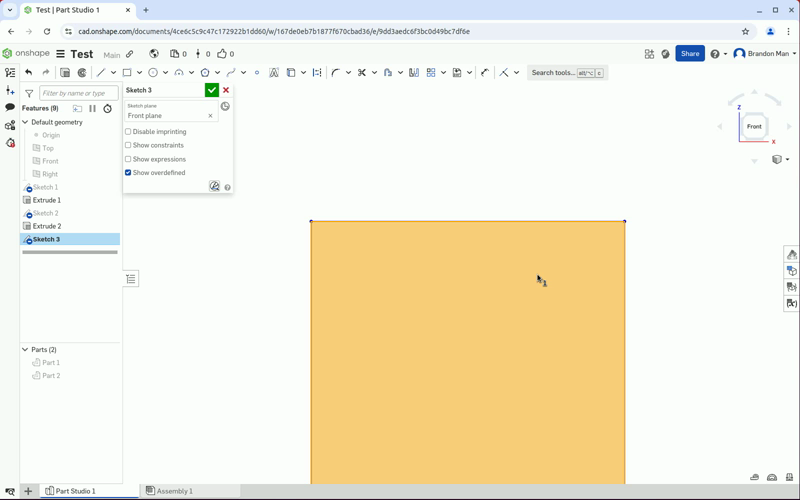
scroll(-6)
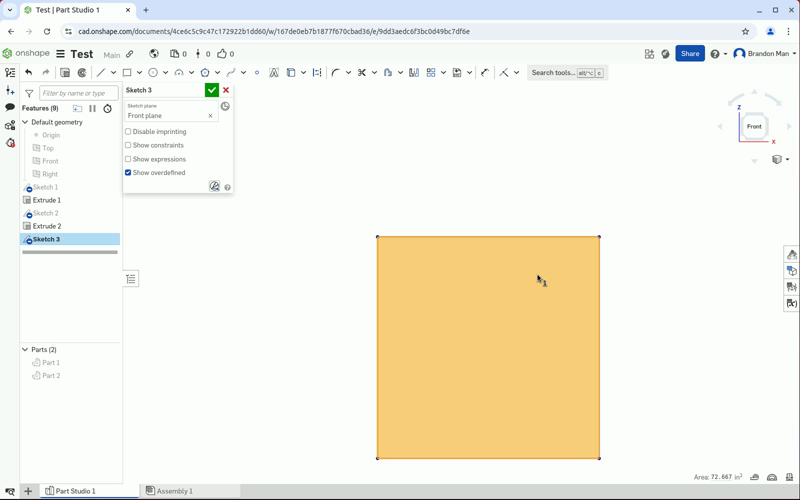
scroll(-6)
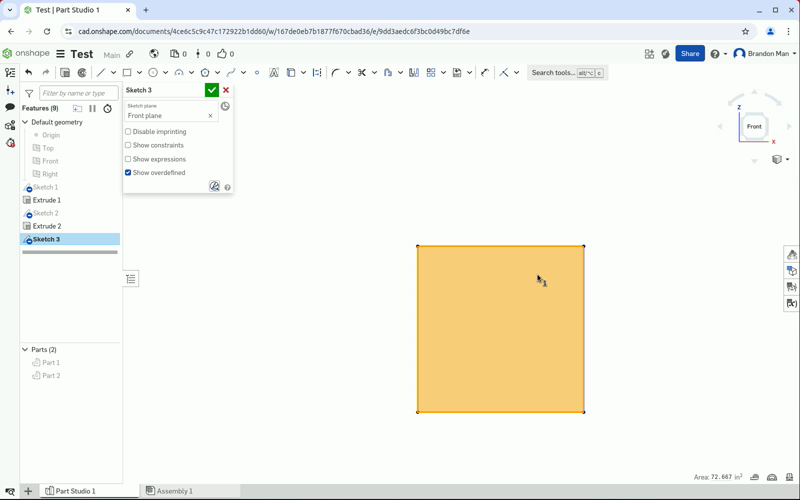
scroll(-6)
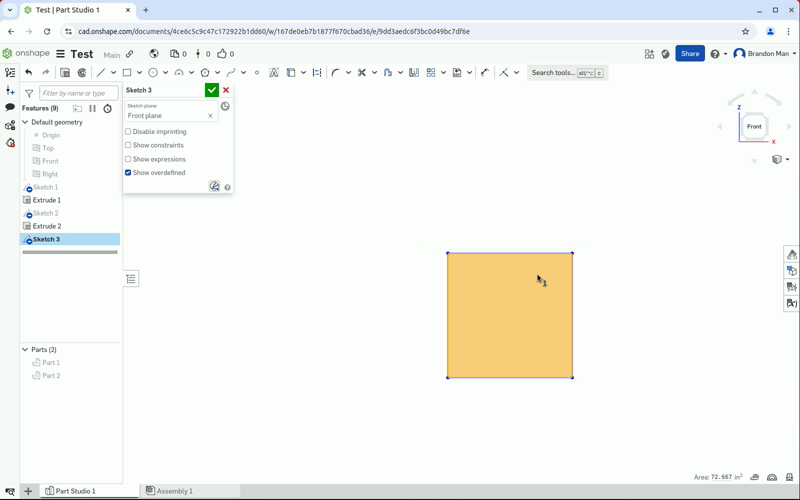
scroll(-6)
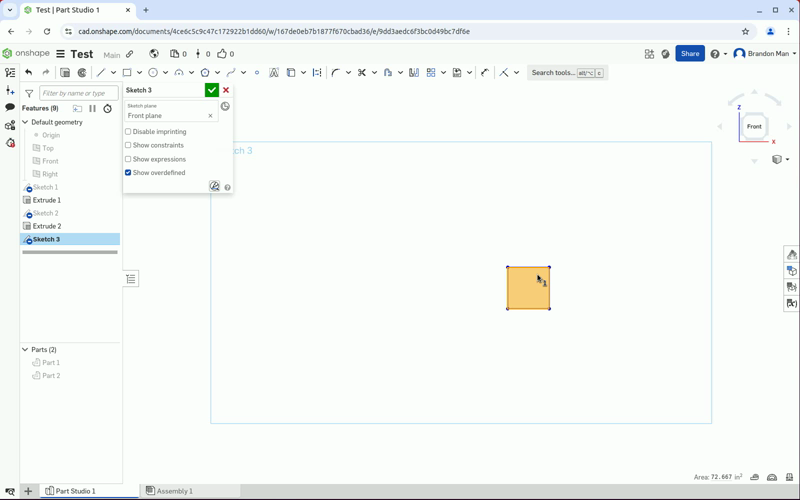
mouse_move(73, 352)
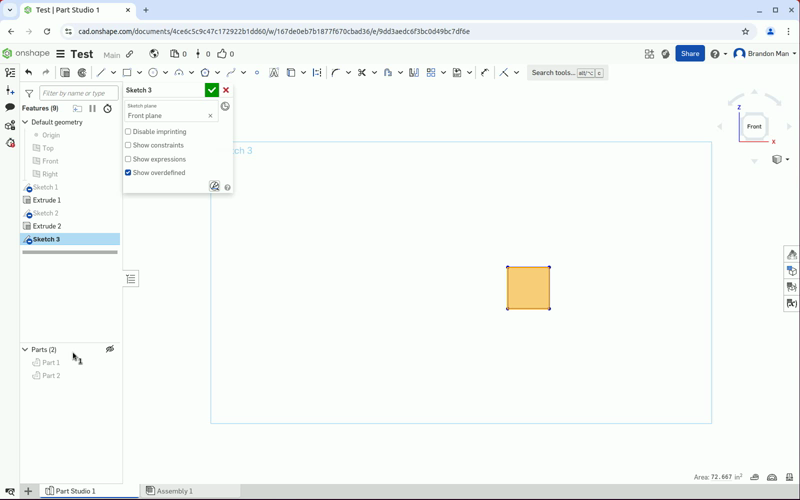
key(shift+y)
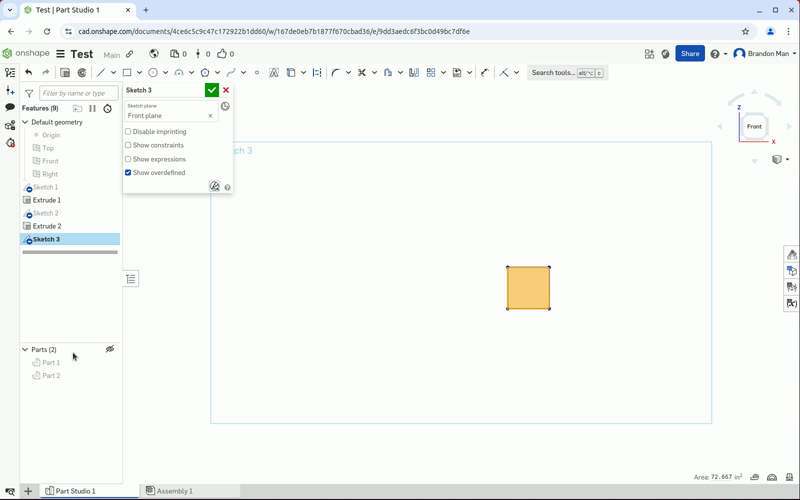
key(shift+e)
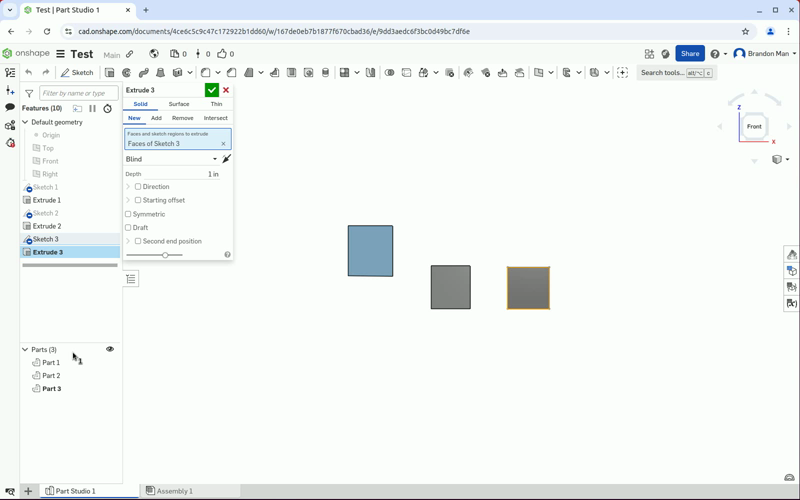
mouse_move(143, 106)
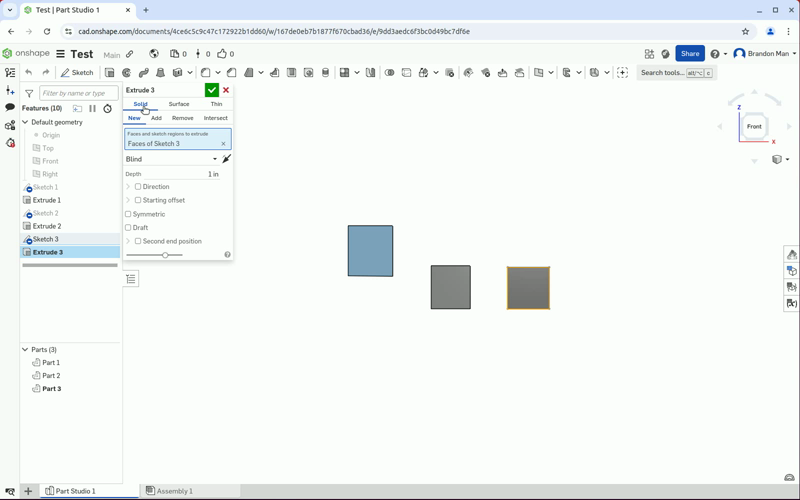
click(143, 106)
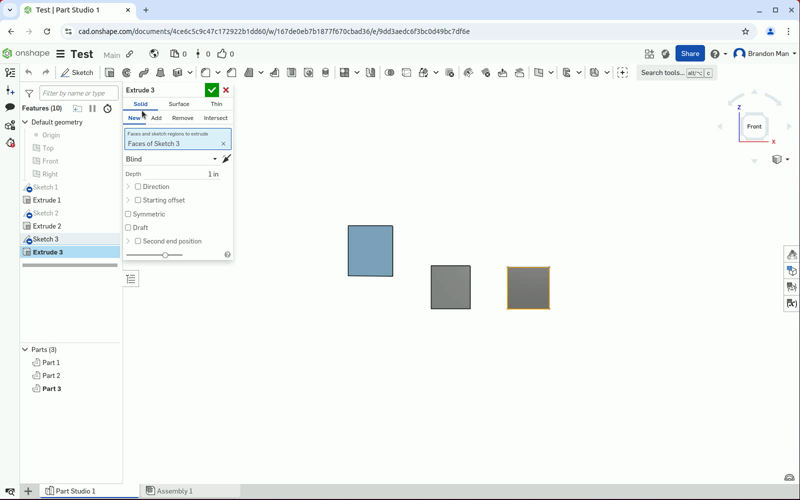
mouse_move(137, 120)
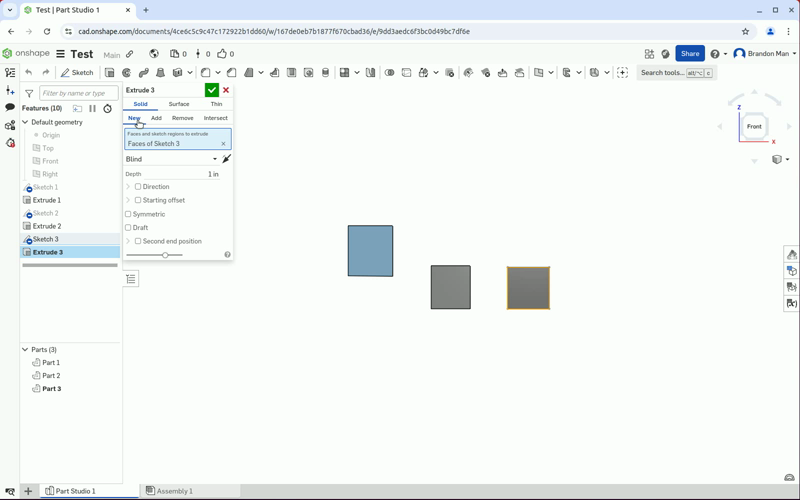
click(137, 120)
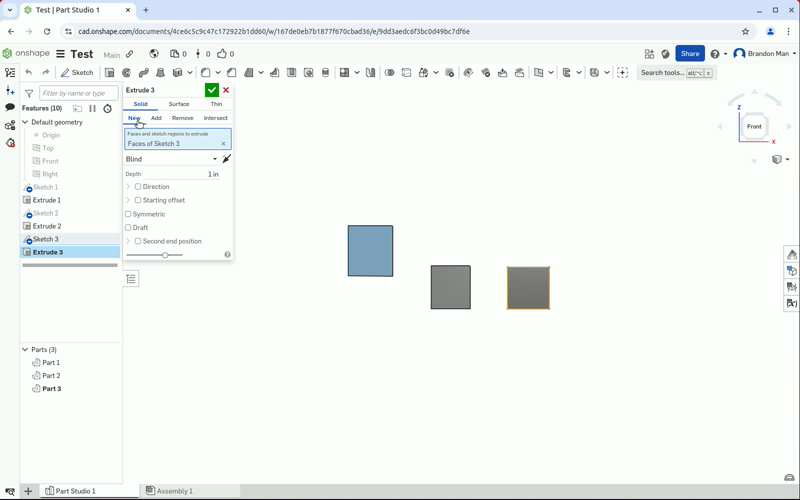
key(tab, 4)
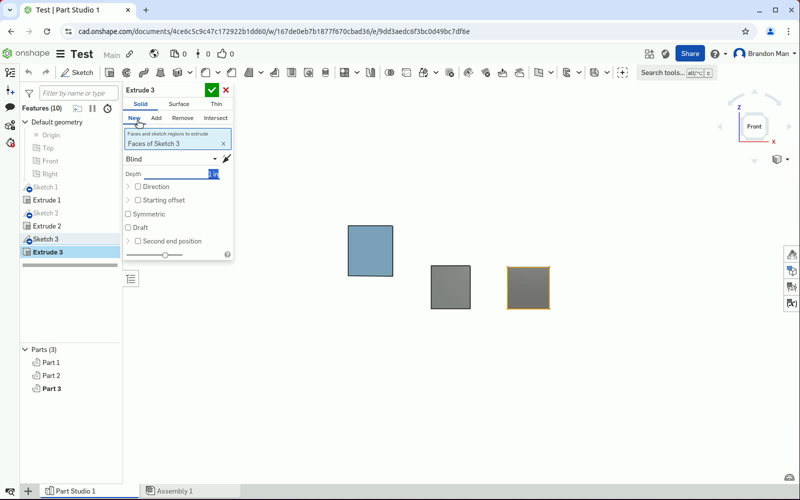
text(5.777)
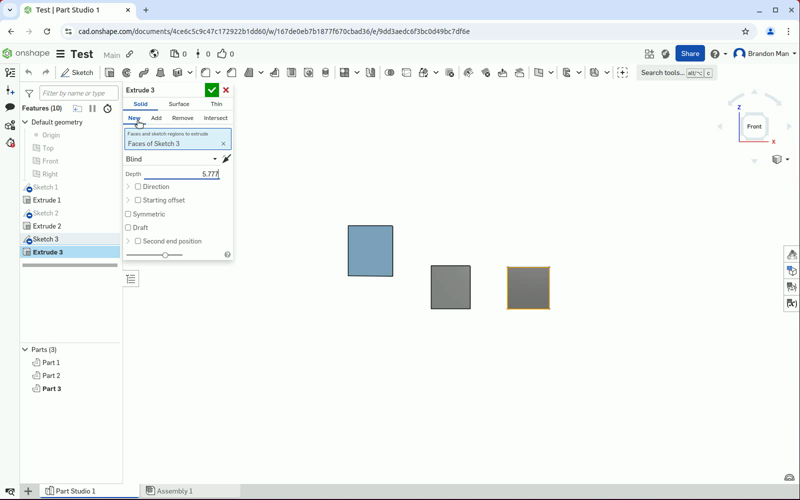
key(enter)
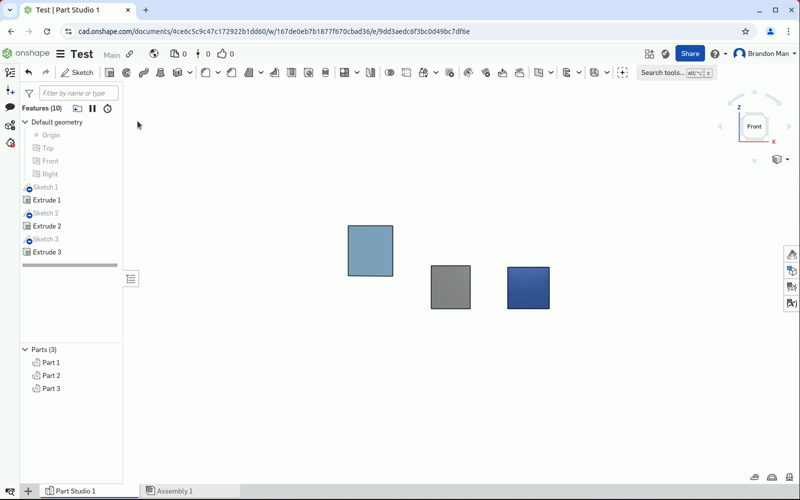
key(shift+h)
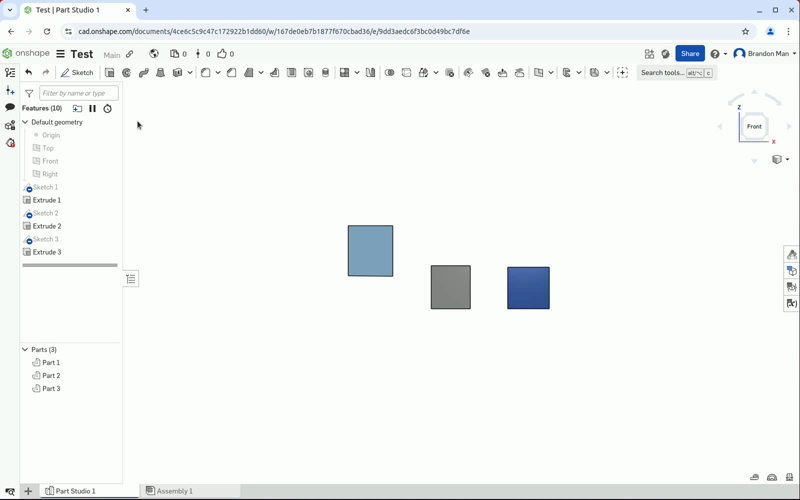
key(shift+h)
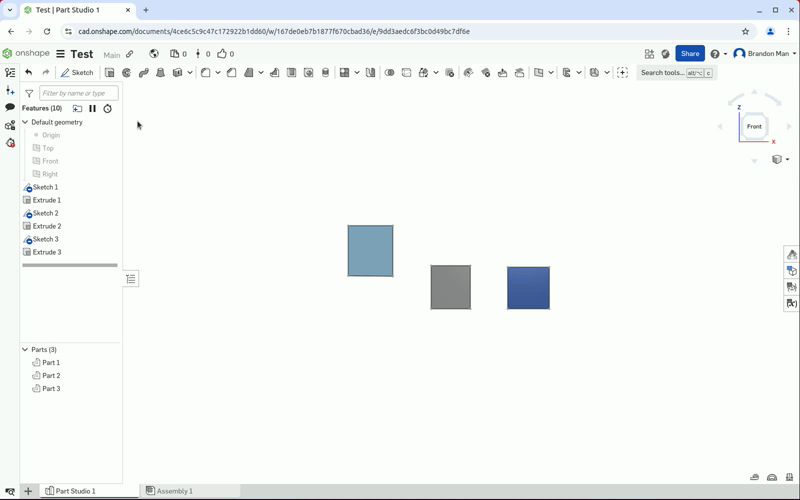
key(shift+7)
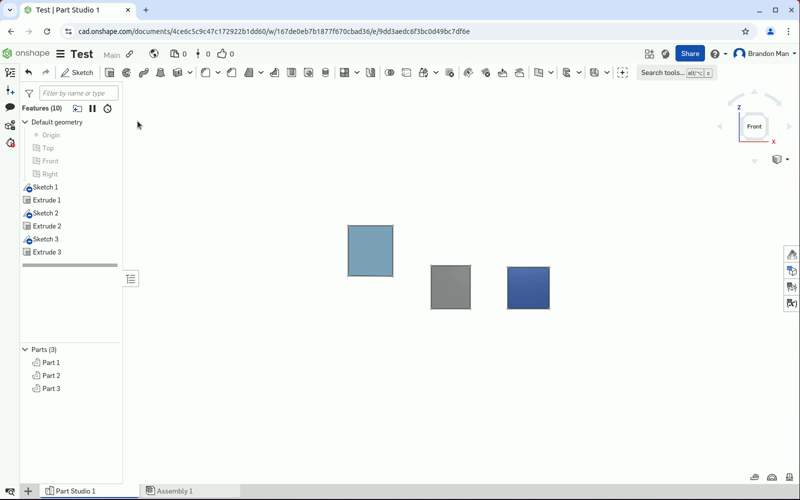
key(left, 2)
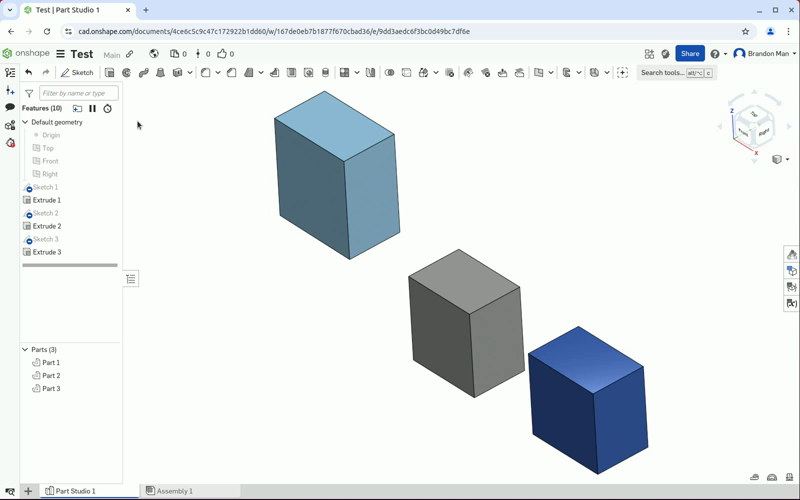
key(down, 2)
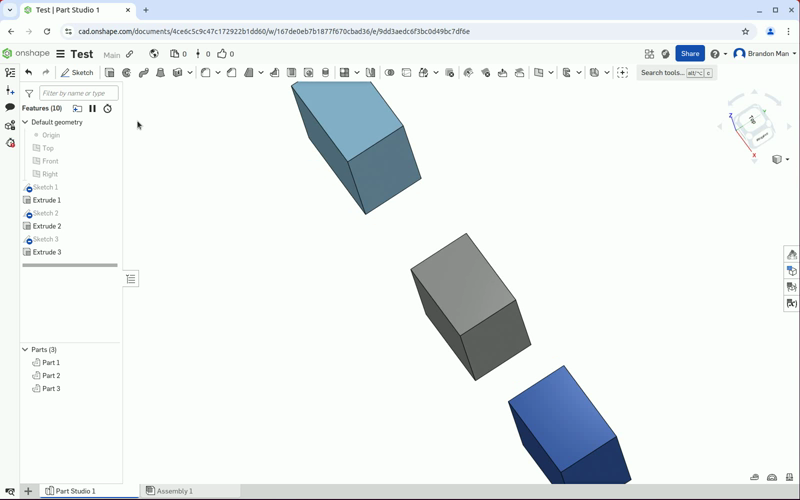
key(up, 2)
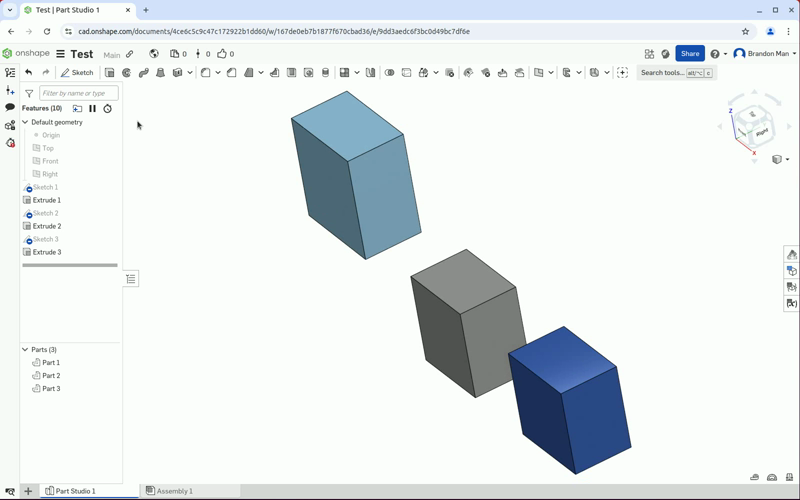
key(right, 2)
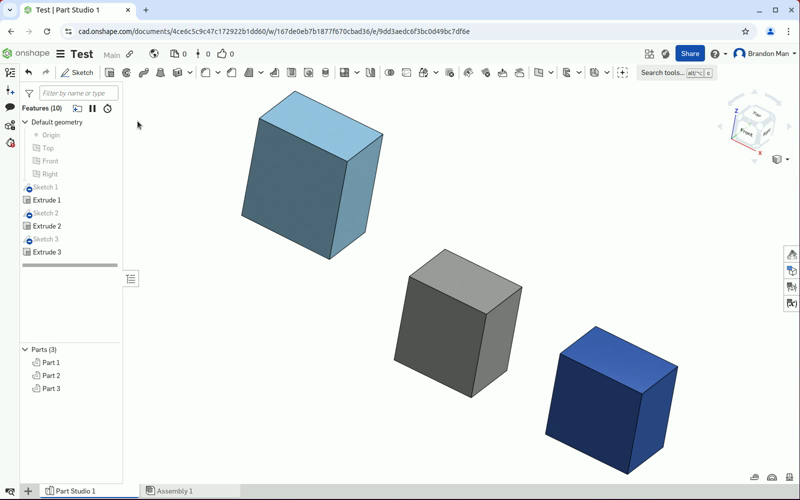
mouse_move(73, 189)
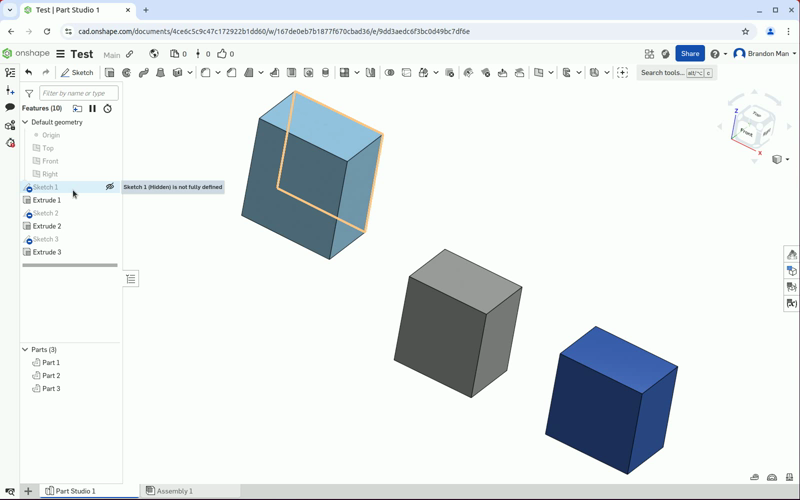
click(73, 189)